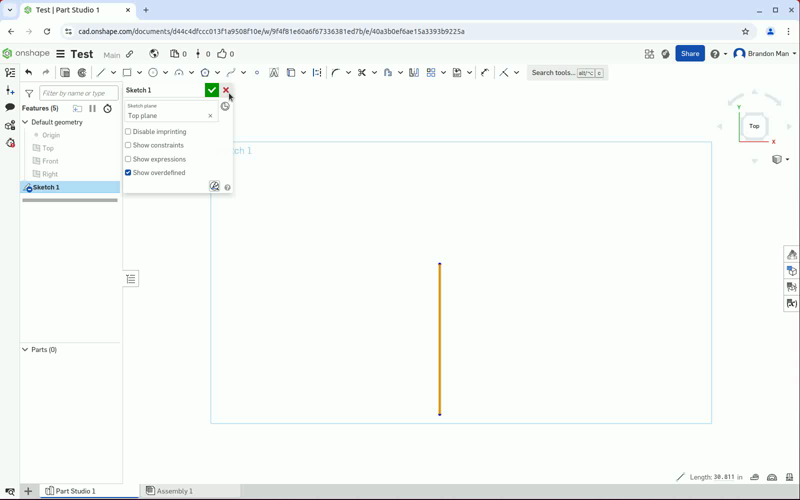
key(shift+h)
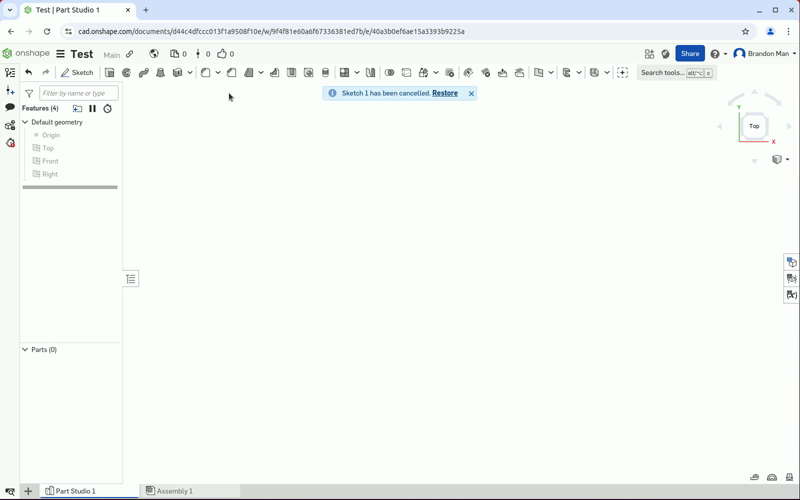
mouse_move(73, 352)
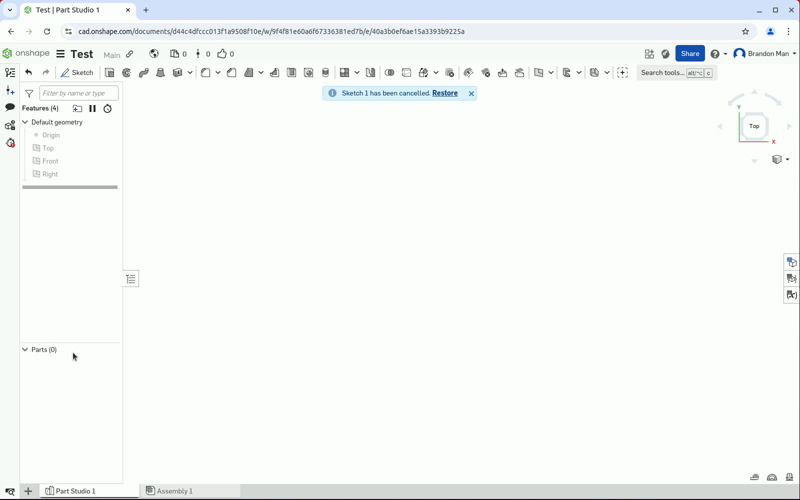
key(y)
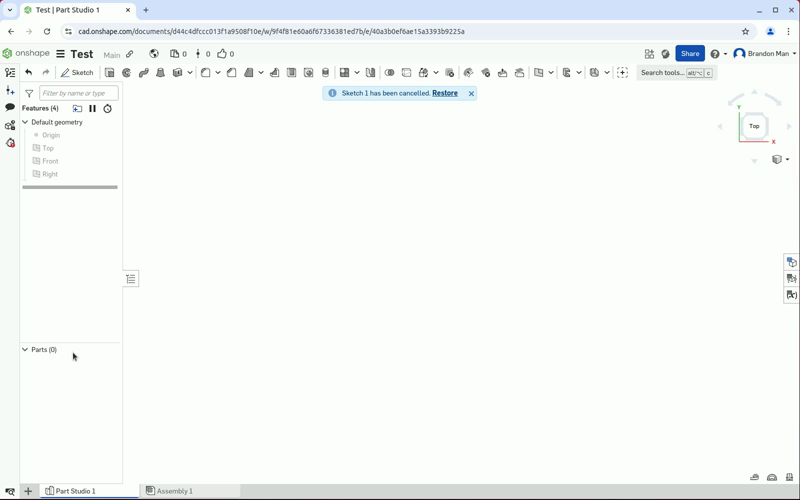
key(shift+p)
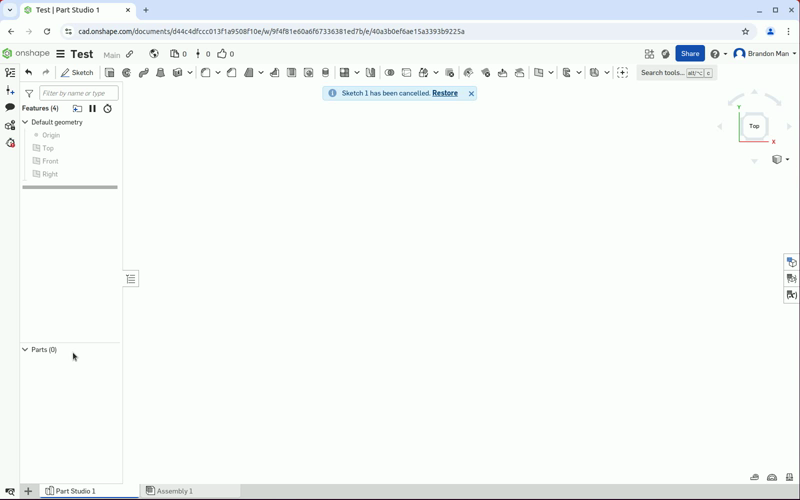
key(space)
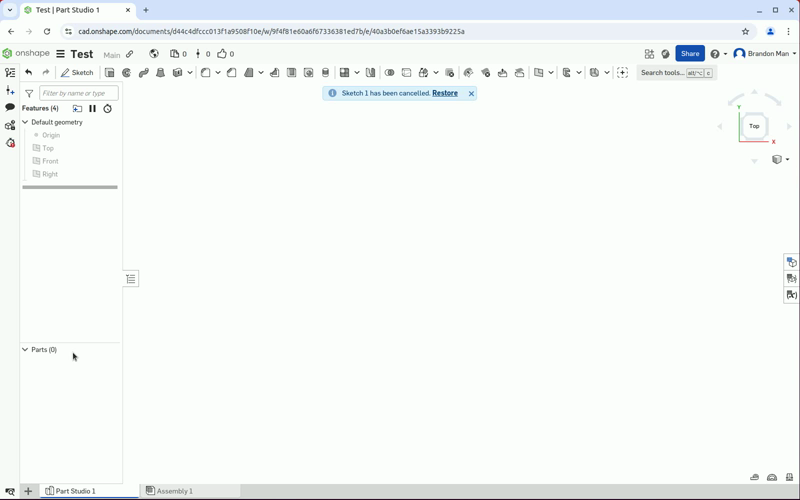
key_down(shift)
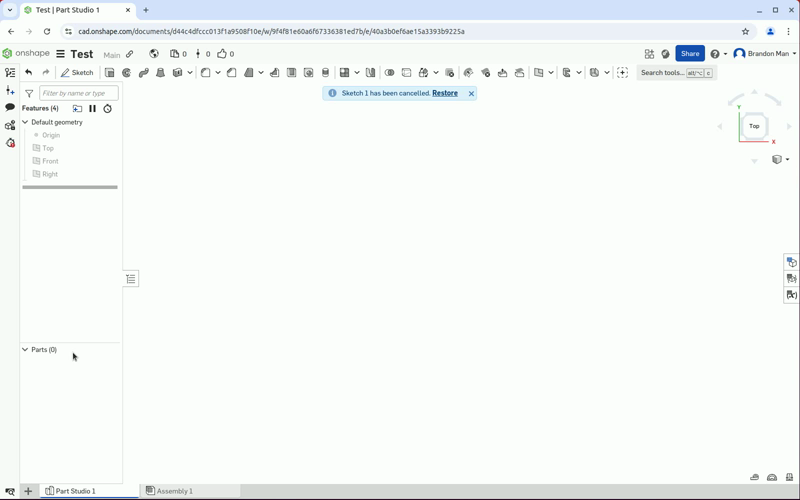
key(up)
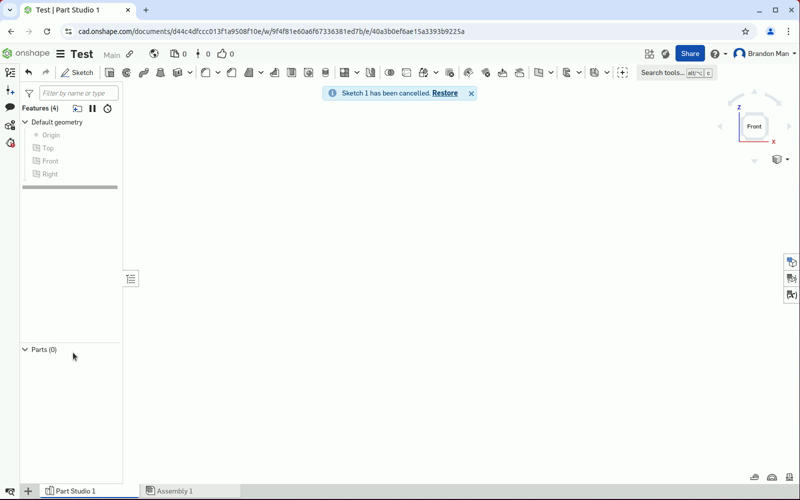
key_up(shift)
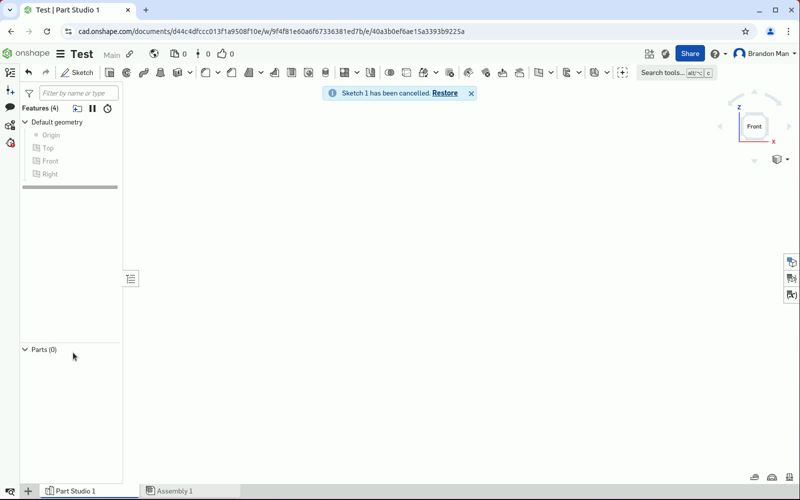
mouse_move(73, 352)
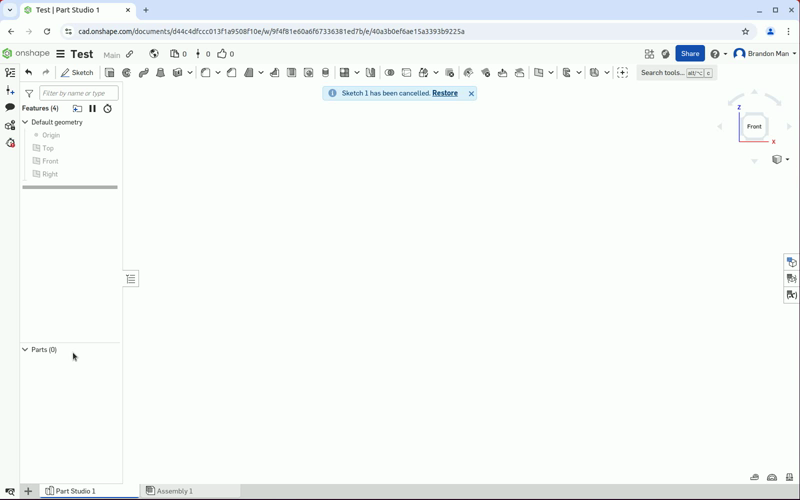
key(shift+y)
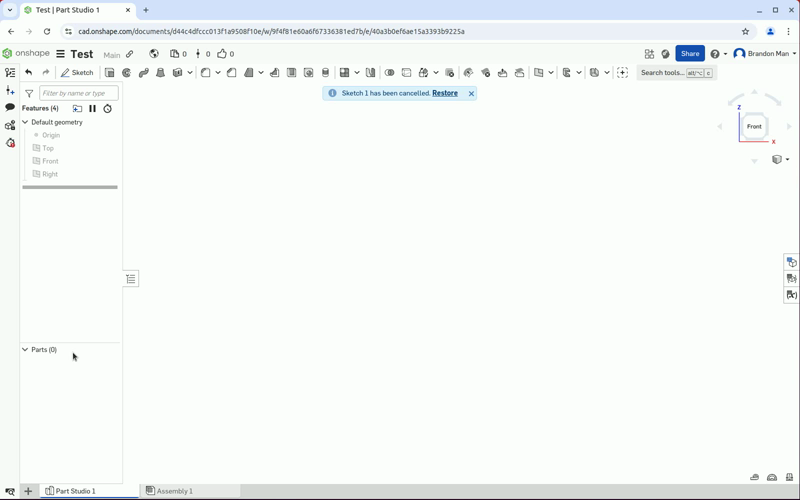
key(shift+s)
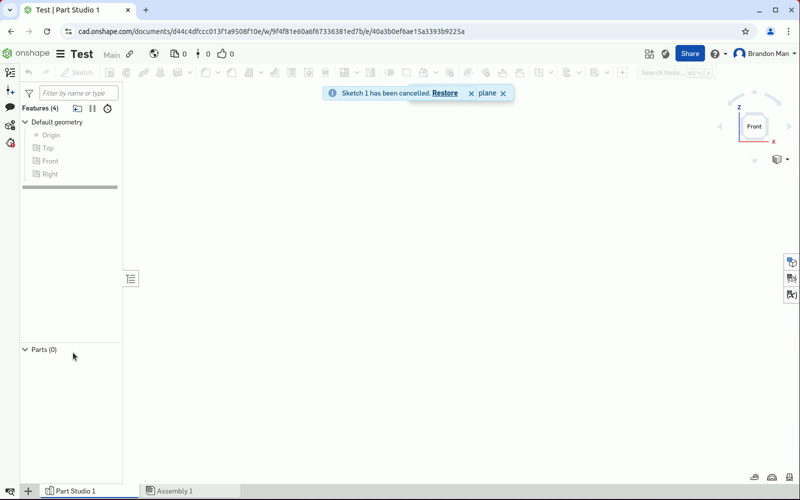
mouse_move(73, 163)
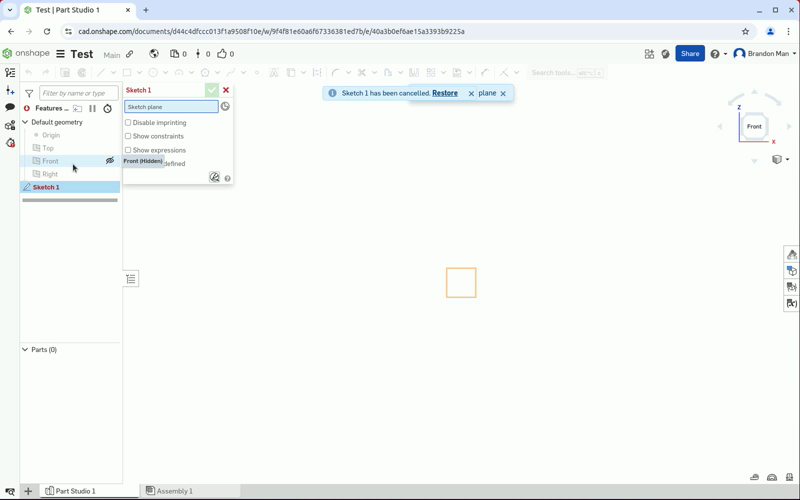
click(73, 163)
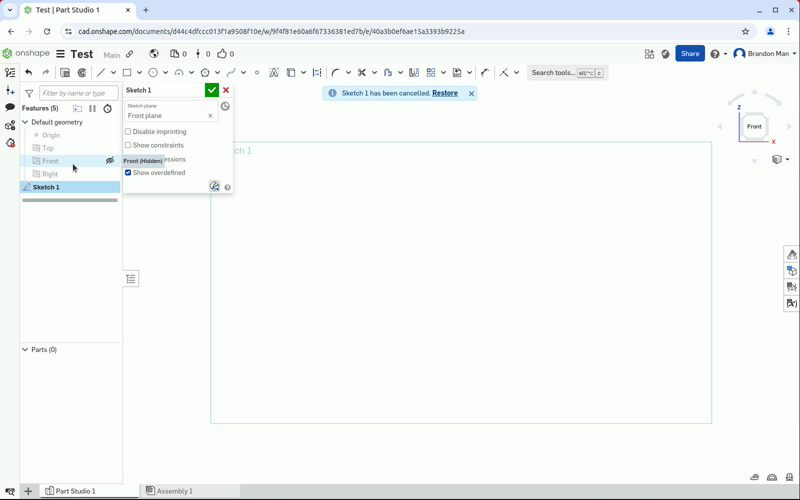
mouse_move(73, 352)
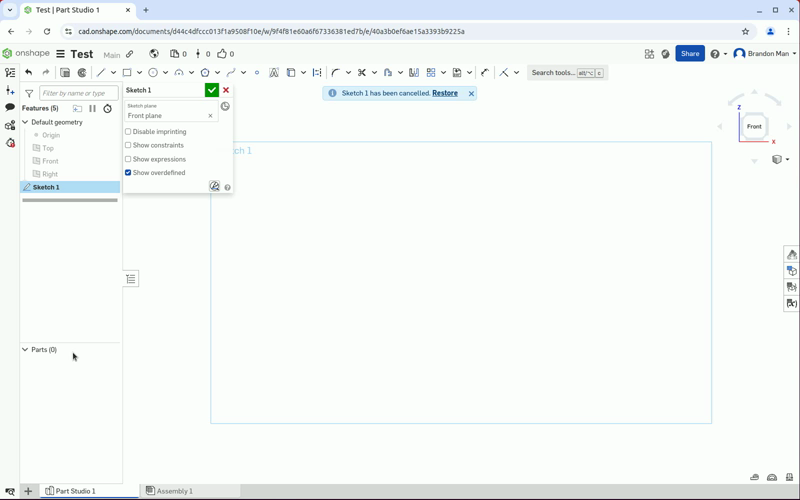
key(y)
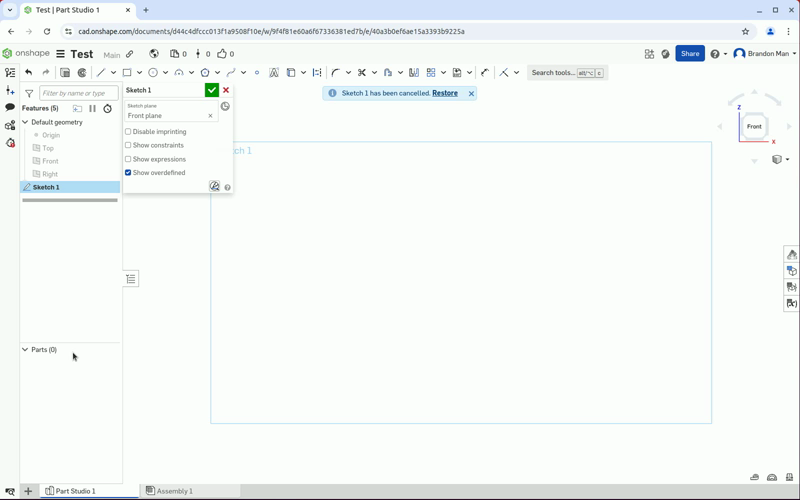
key(a)
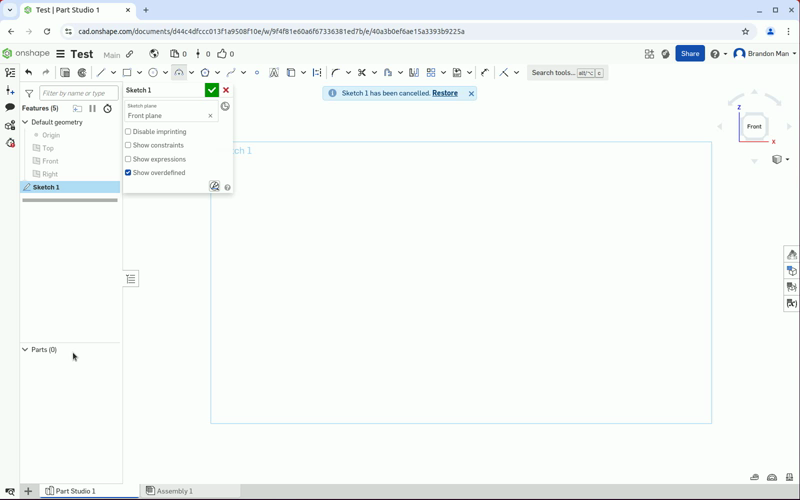
key_down(shift)
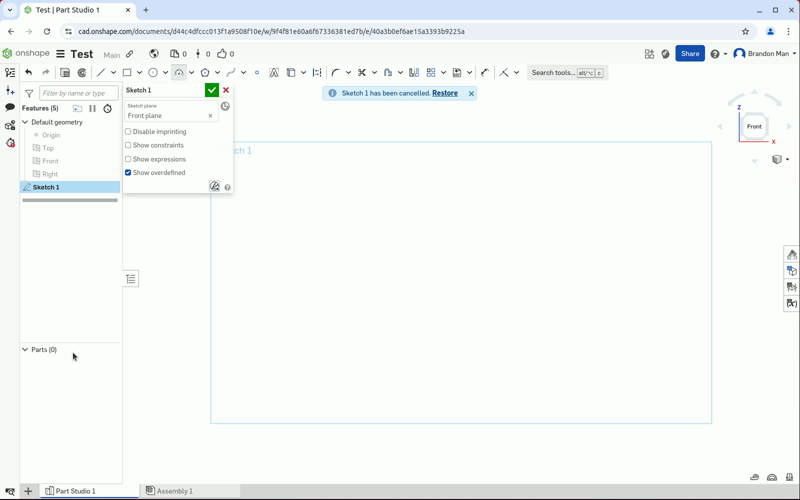
mouse_move(349, 251)
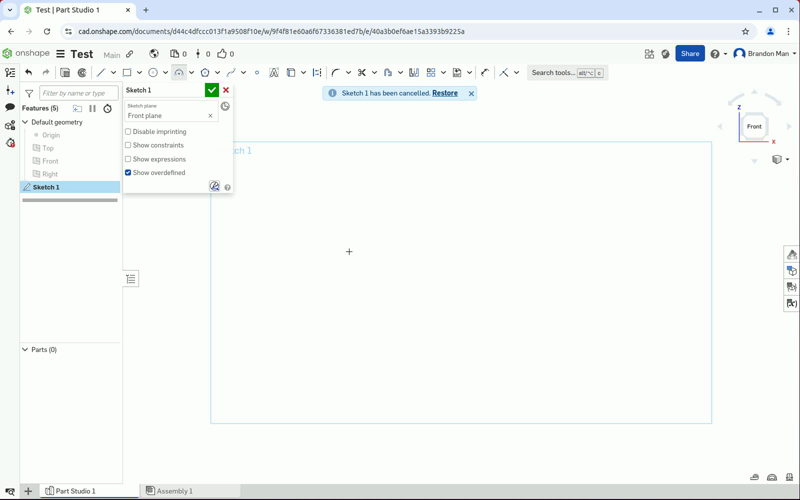
click(349, 251)
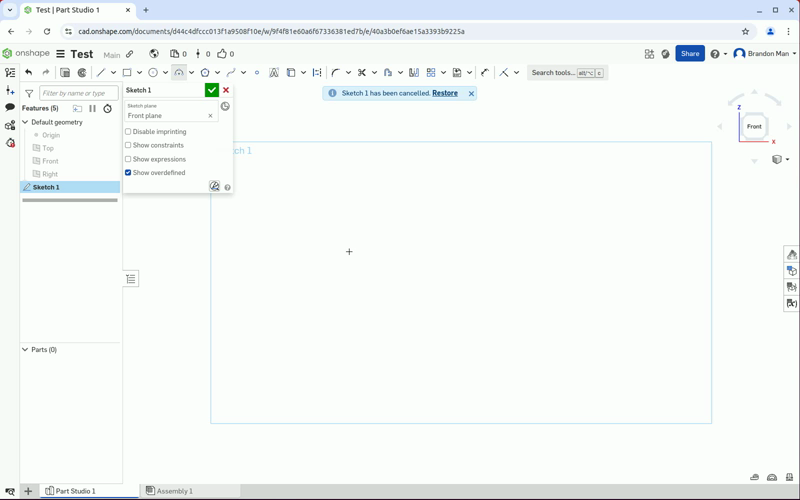
key_up(shift)
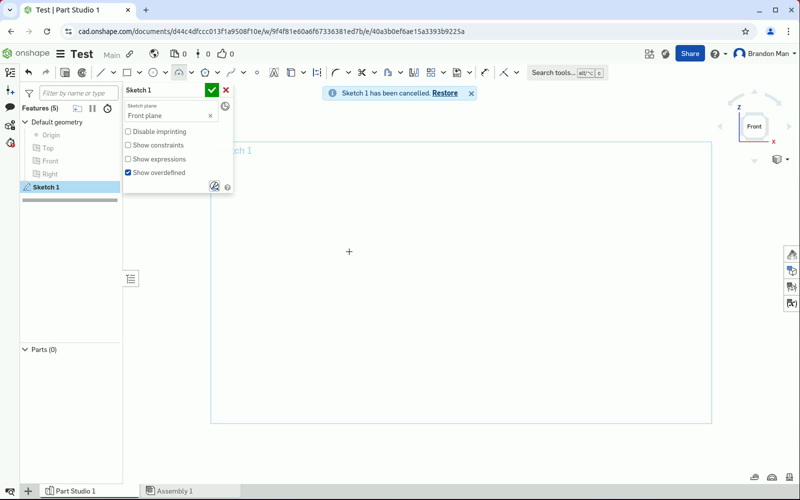
key_down(shift)
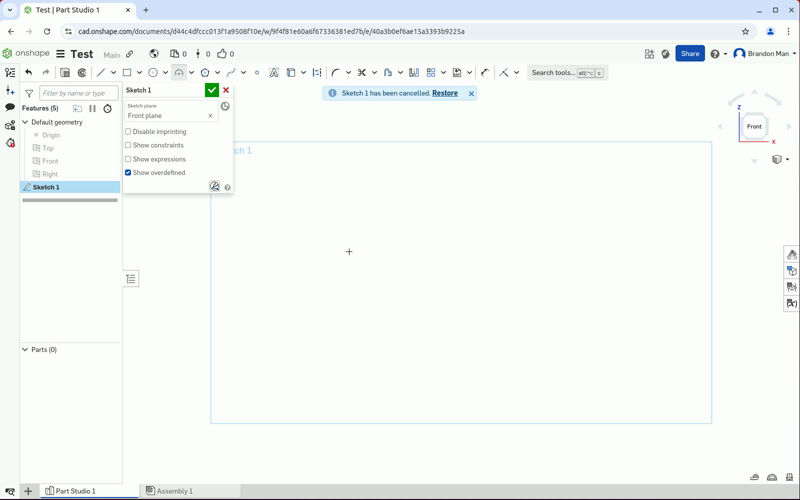
mouse_move(350, 252)
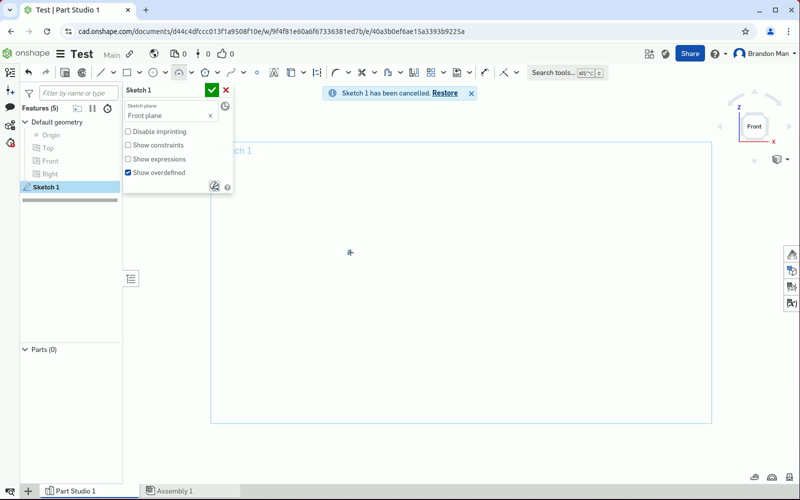
scroll(6)
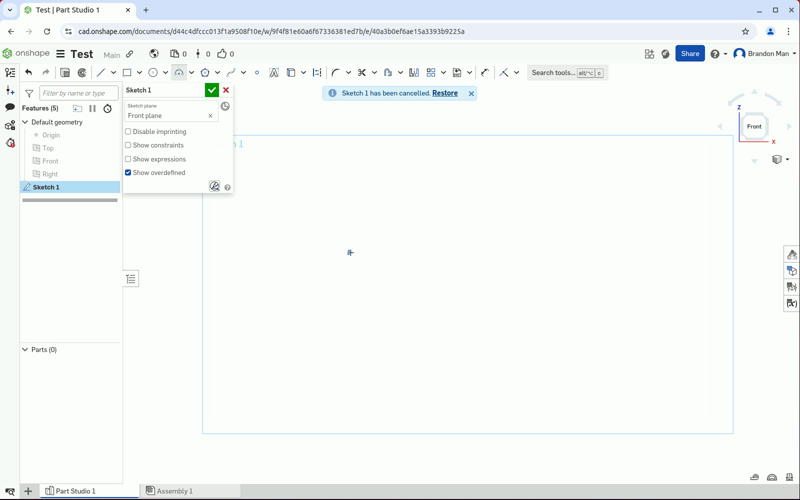
scroll(6)
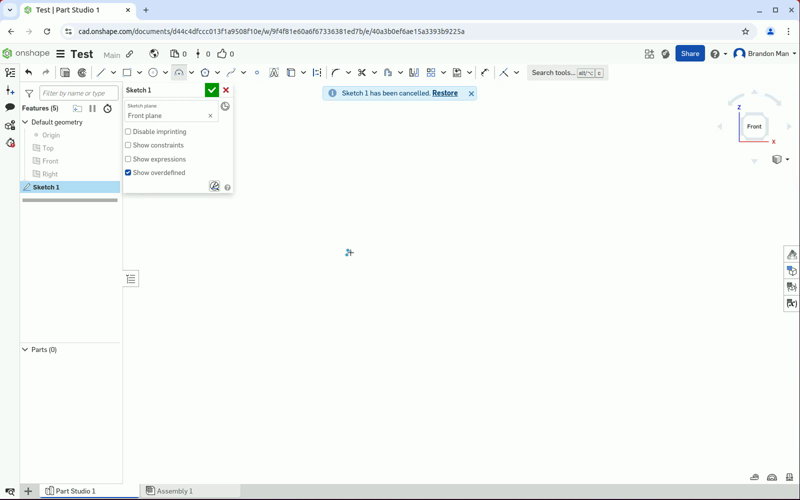
scroll(6)
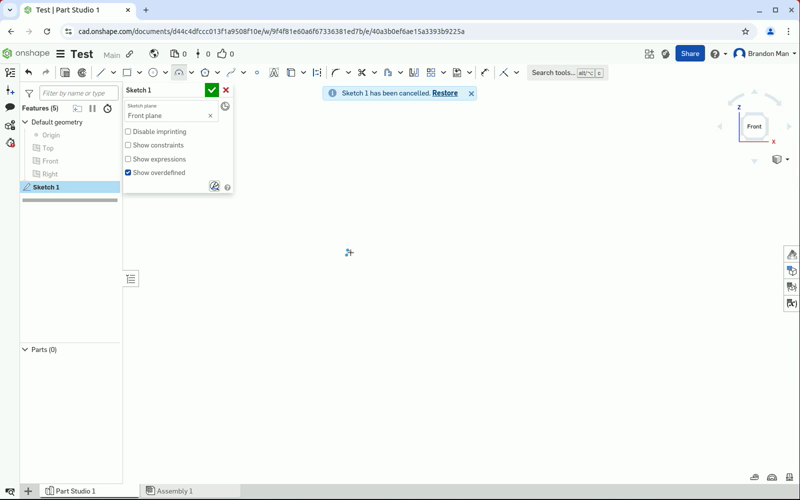
scroll(6)
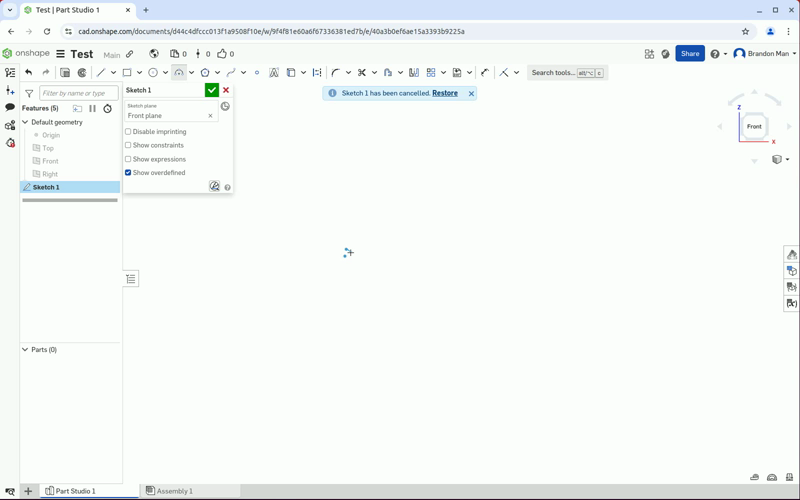
scroll(6)
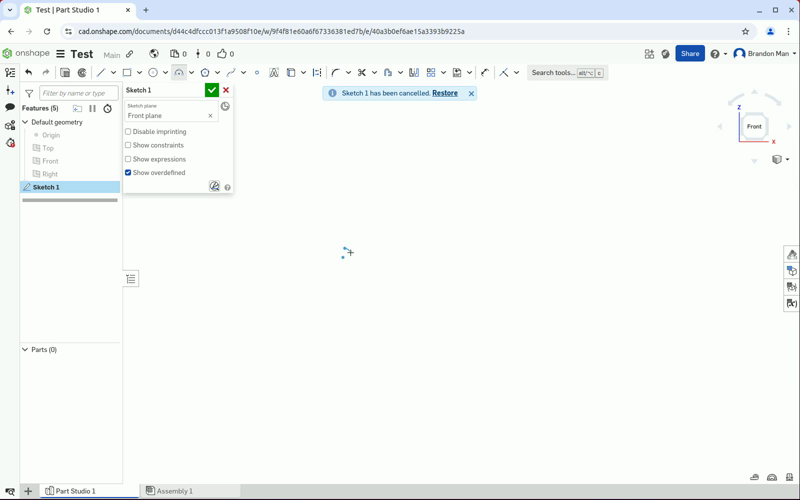
scroll(6)
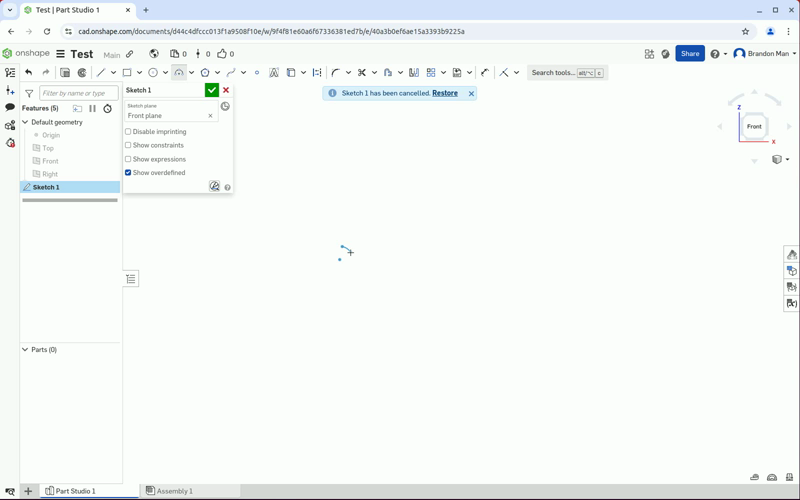
scroll(6)
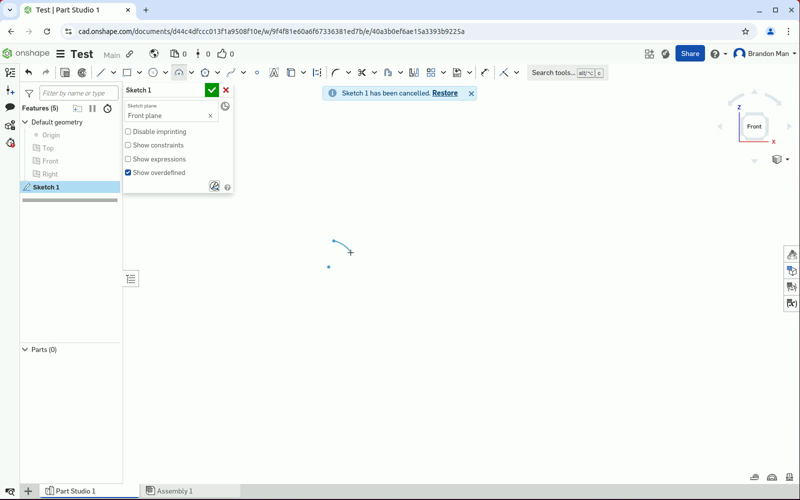
click(350, 252)
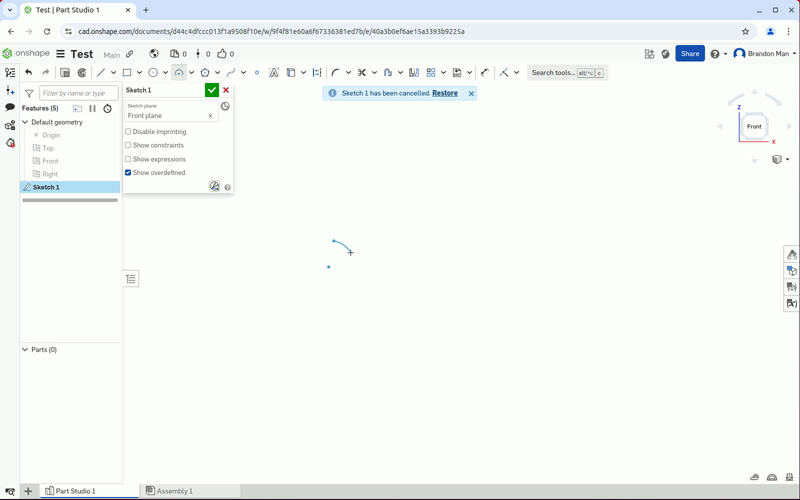
scroll(-6)
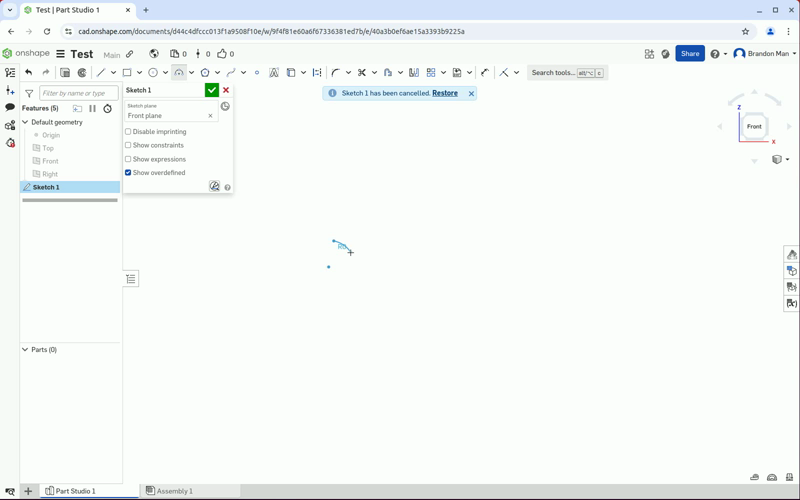
scroll(-6)
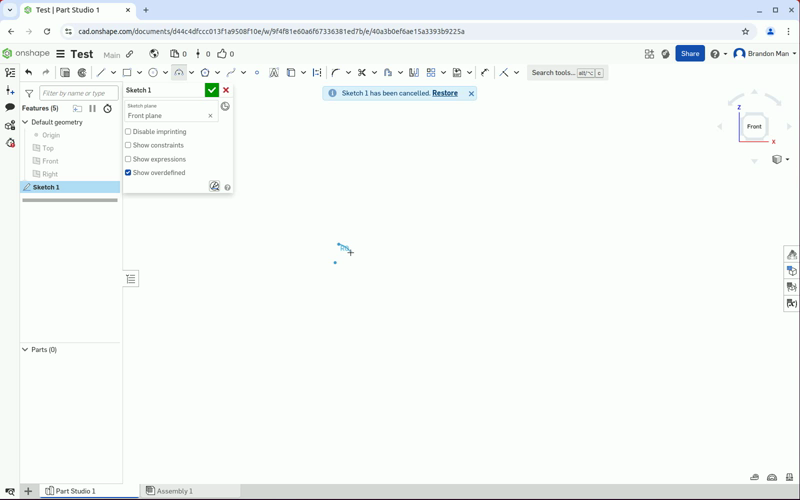
scroll(-6)
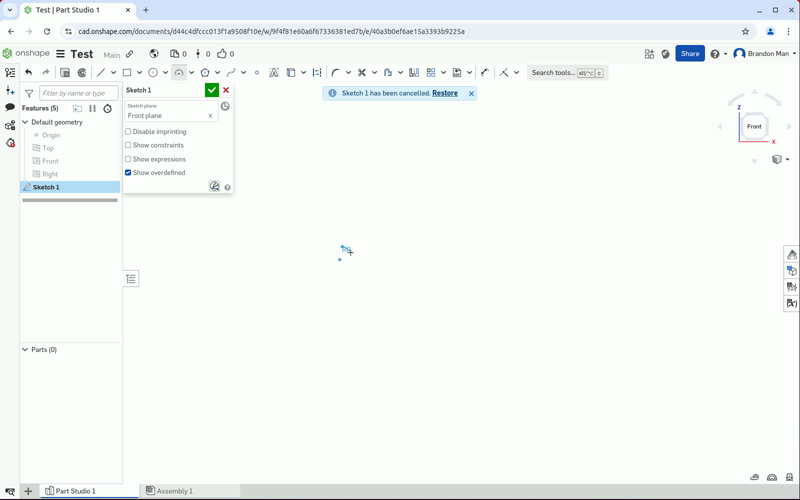
scroll(-6)
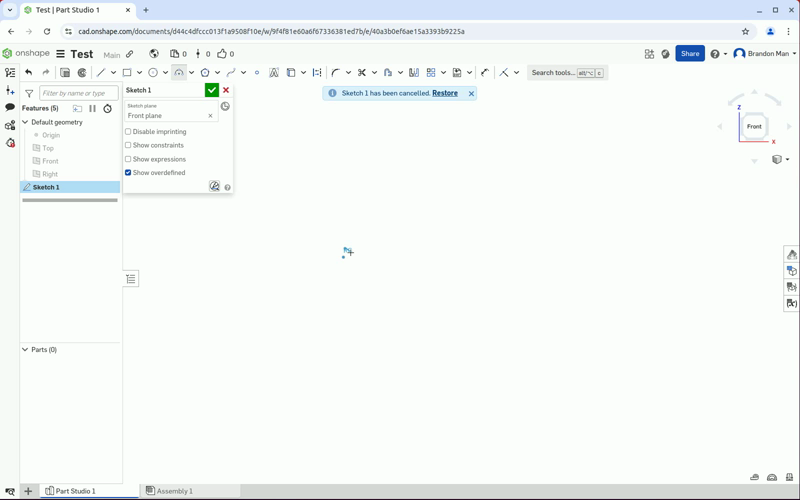
scroll(-6)
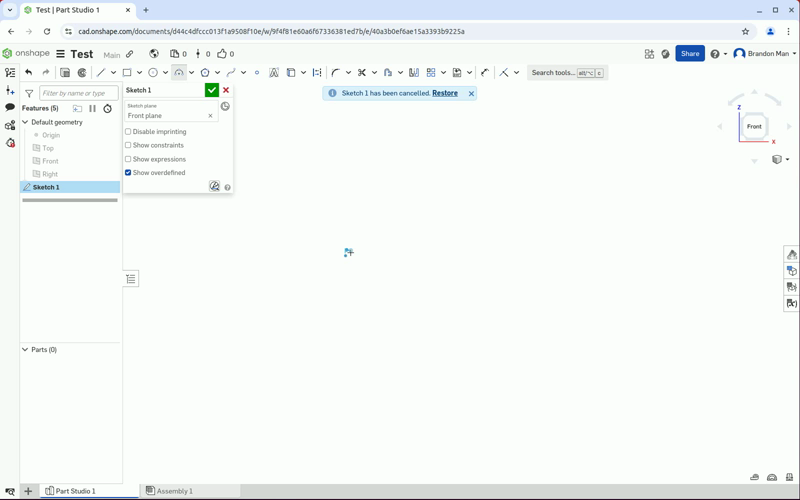
scroll(-6)
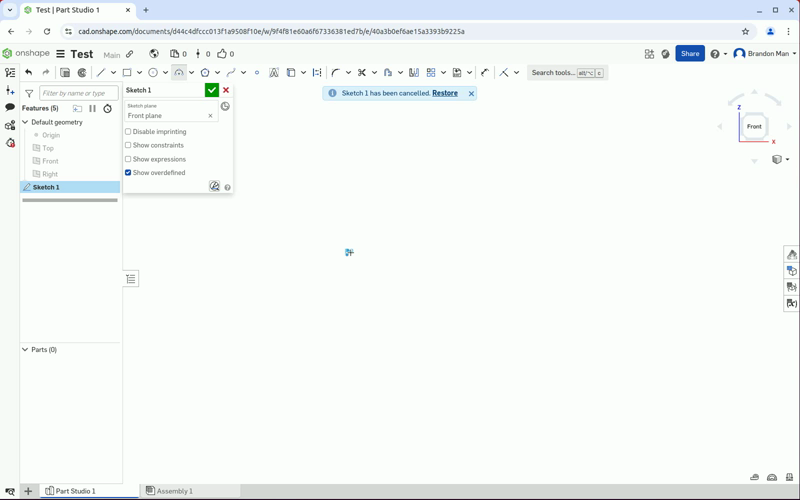
scroll(-6)
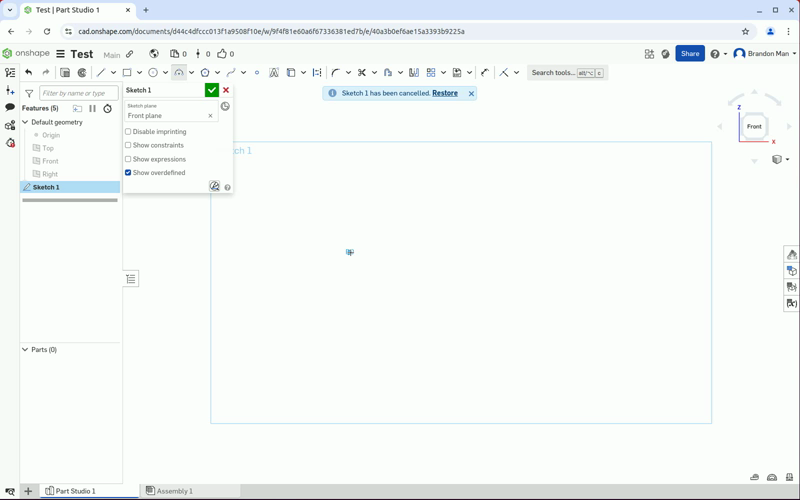
mouse_move(350, 251)
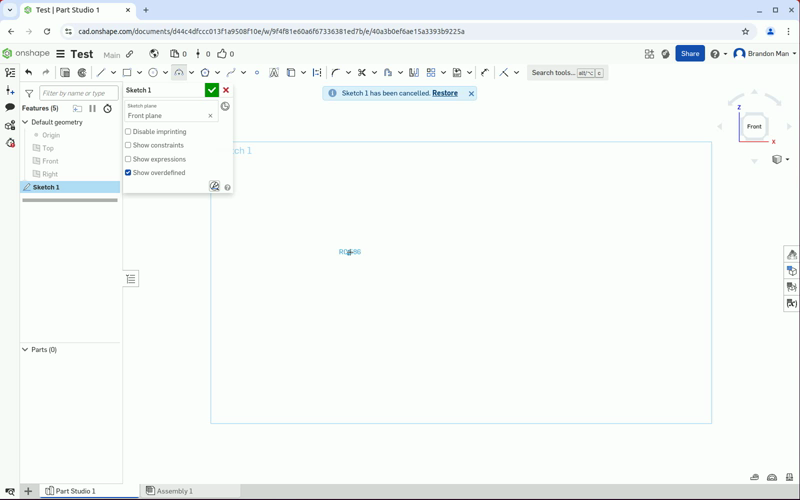
scroll(6)
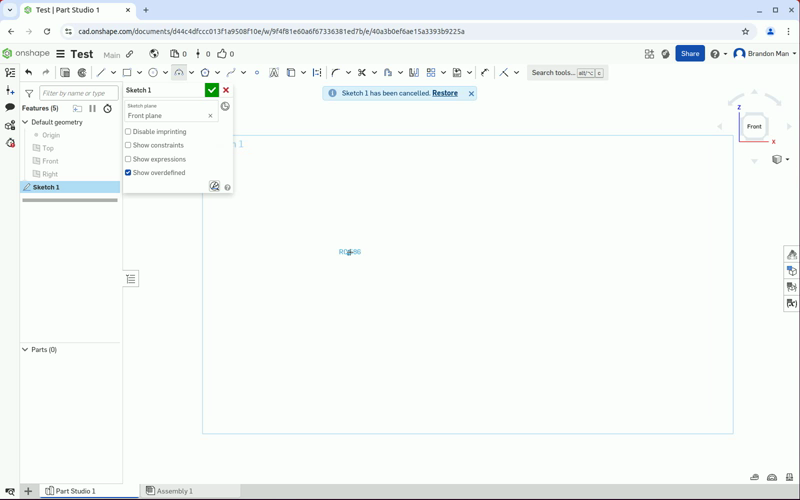
scroll(6)
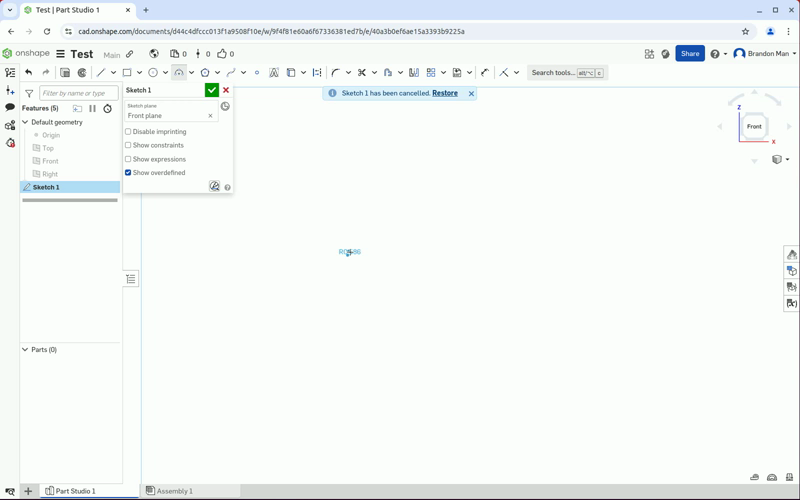
scroll(6)
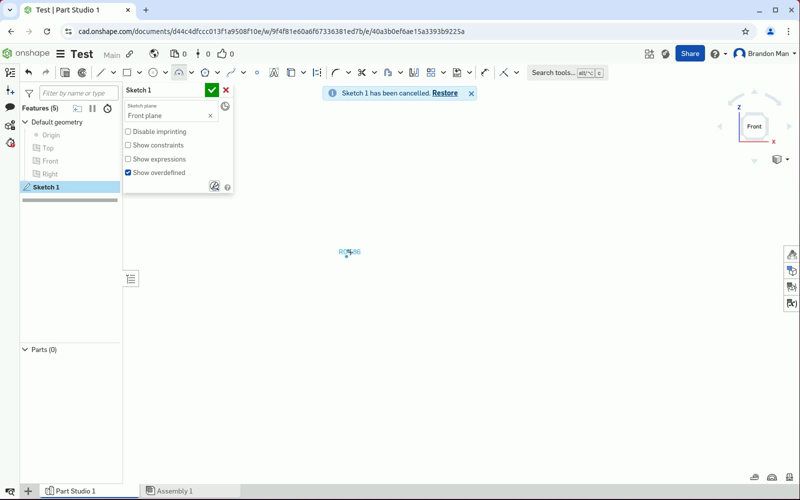
scroll(6)
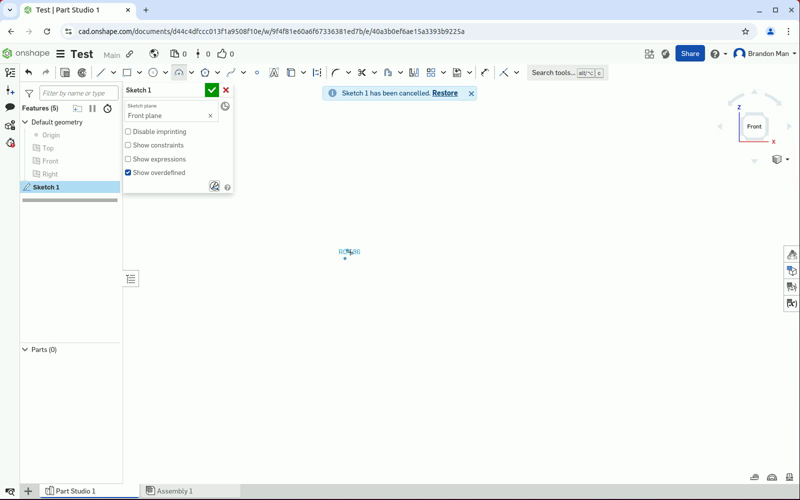
scroll(6)
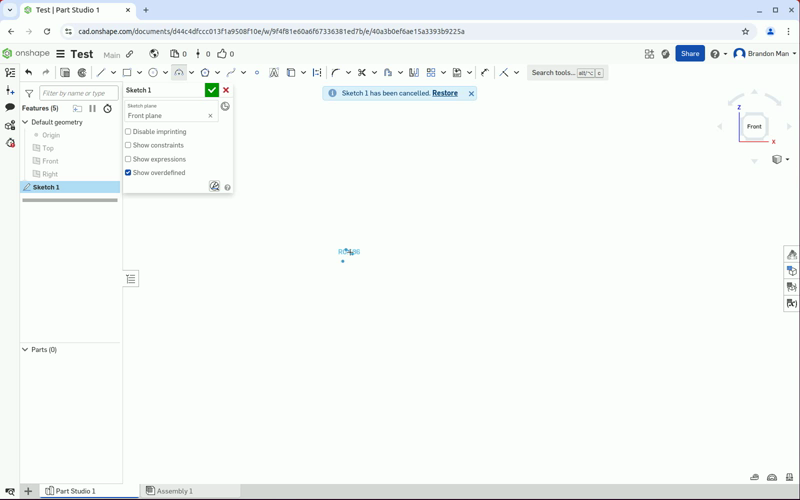
scroll(6)
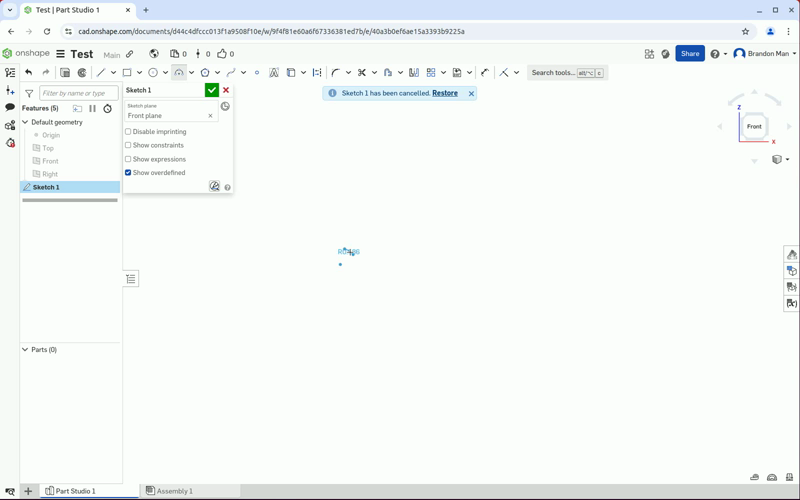
scroll(6)
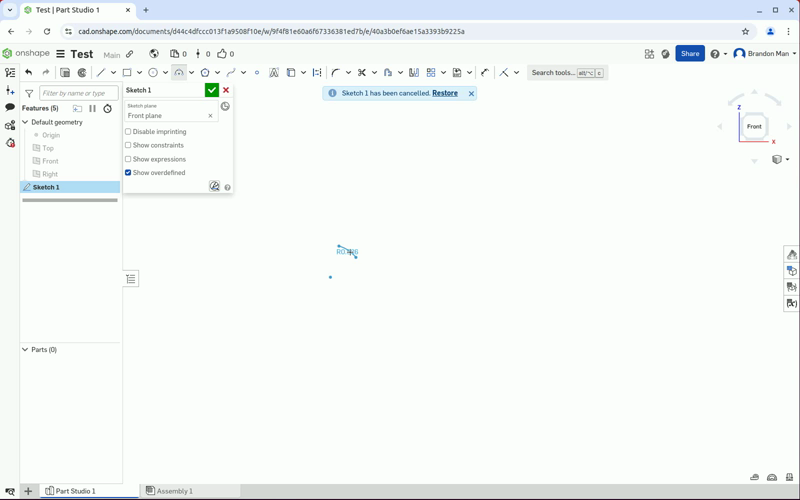
click(350, 251)
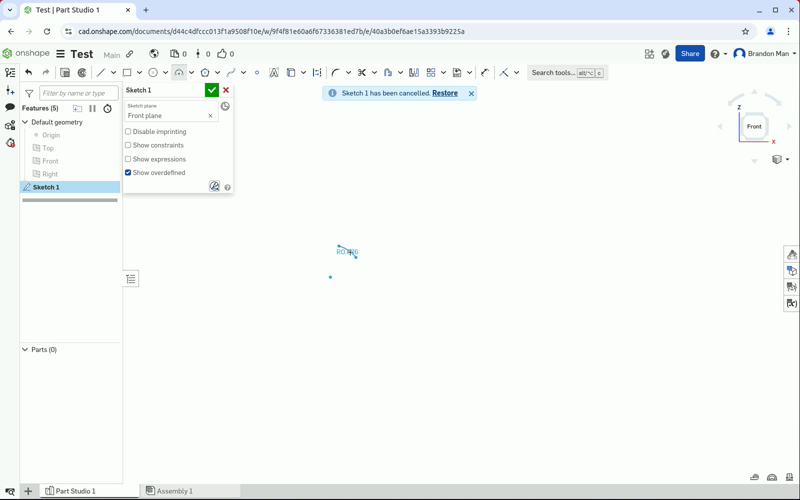
scroll(-6)
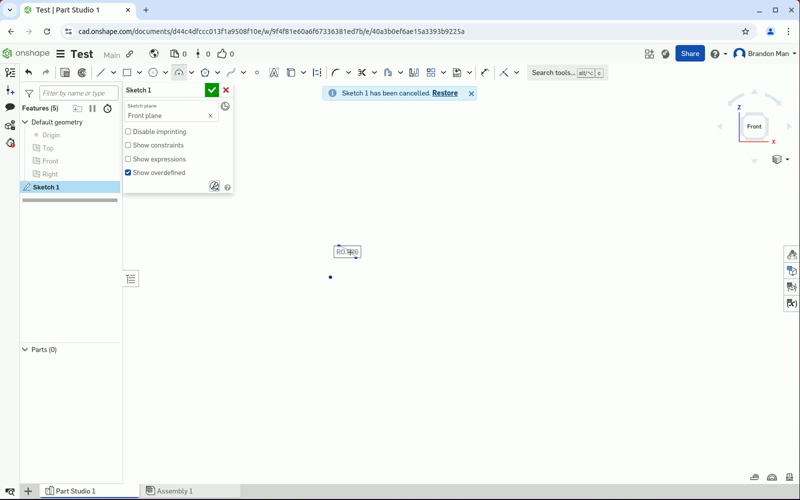
scroll(-6)
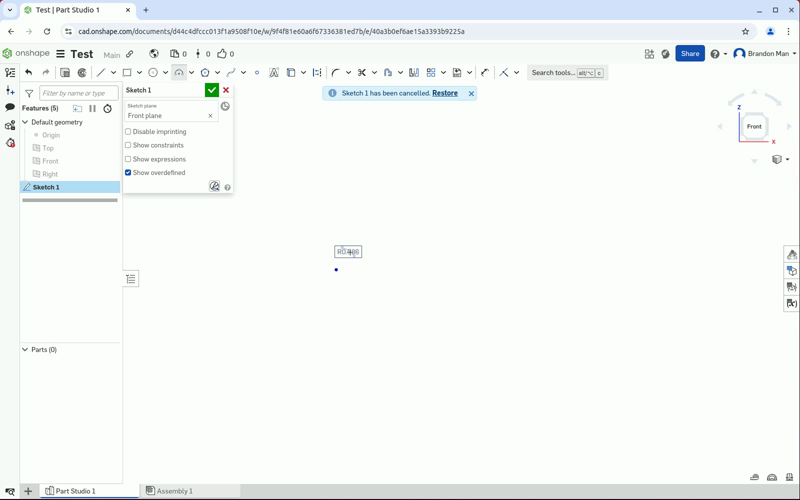
scroll(-6)
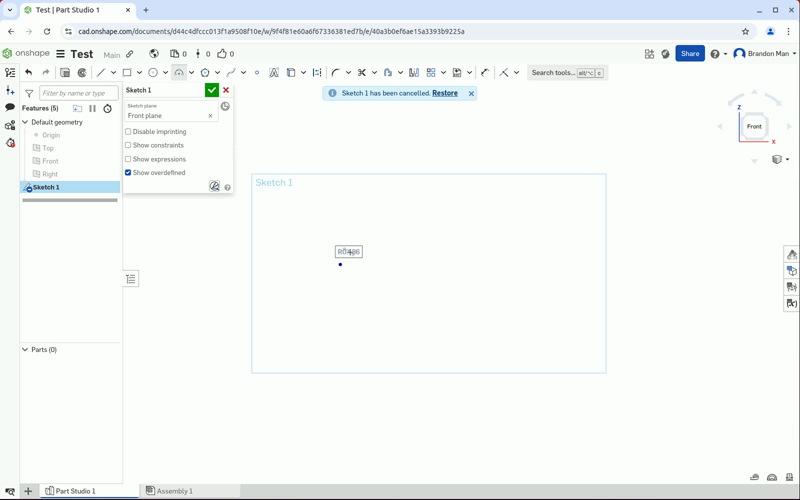
scroll(-6)
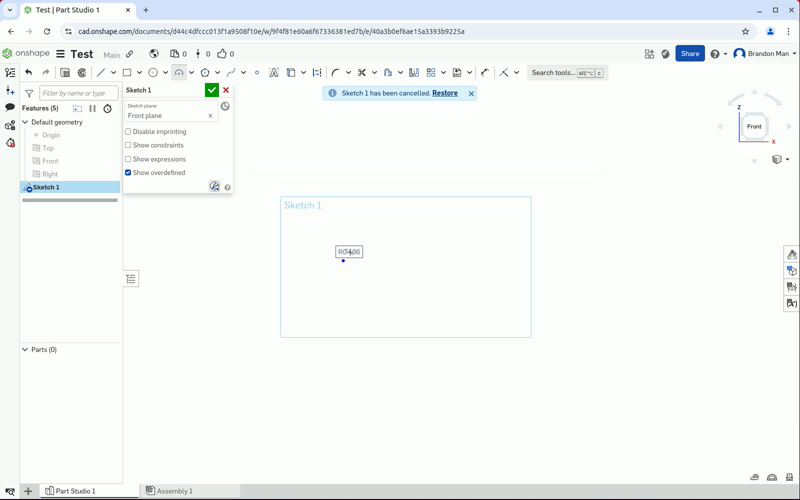
scroll(-6)
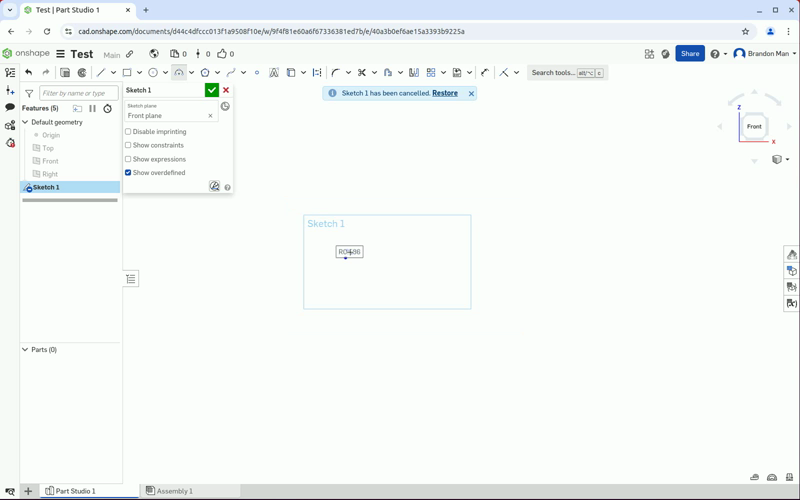
scroll(-6)
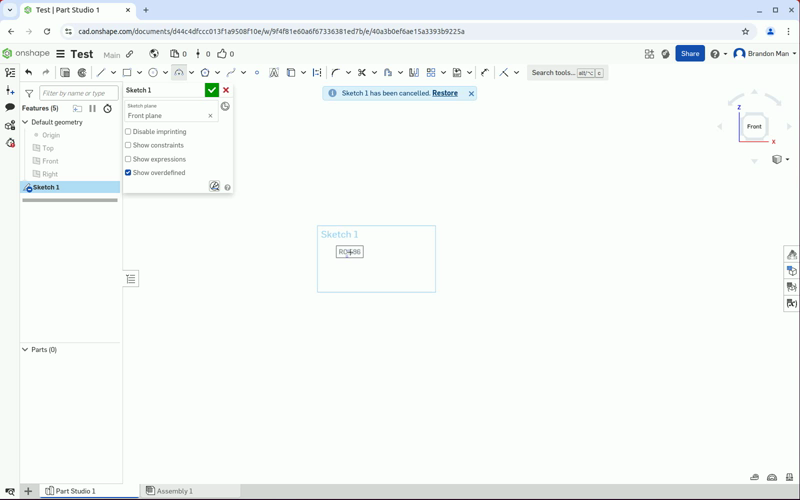
scroll(-6)
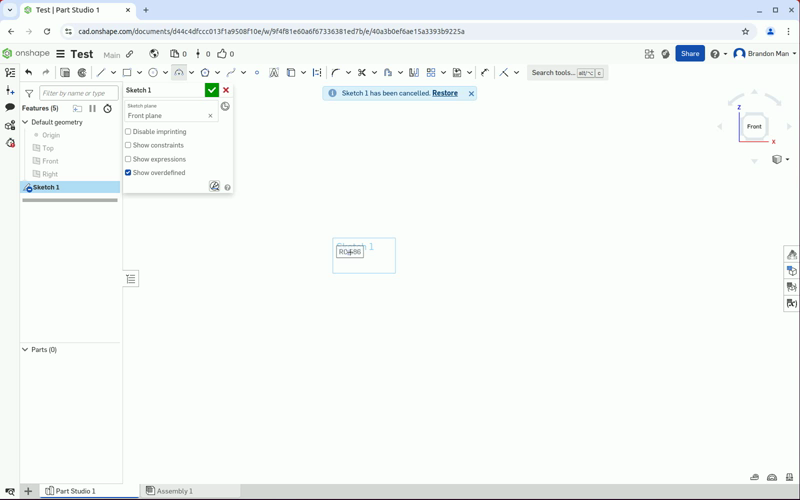
key_up(shift)
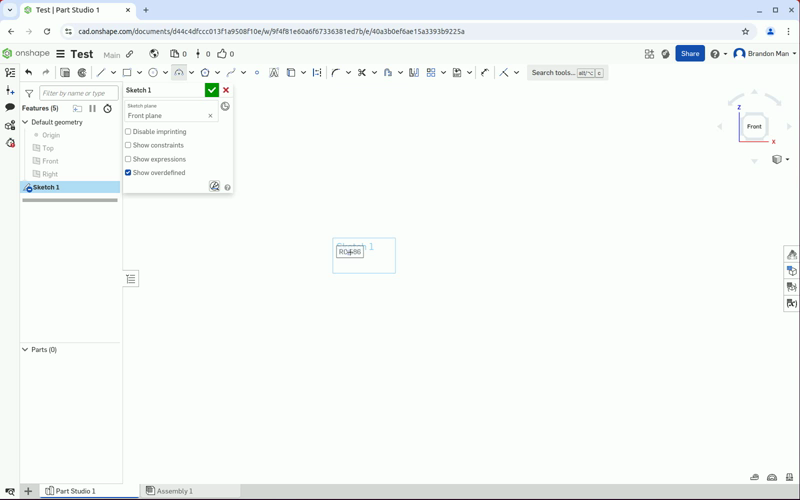
key(esc)
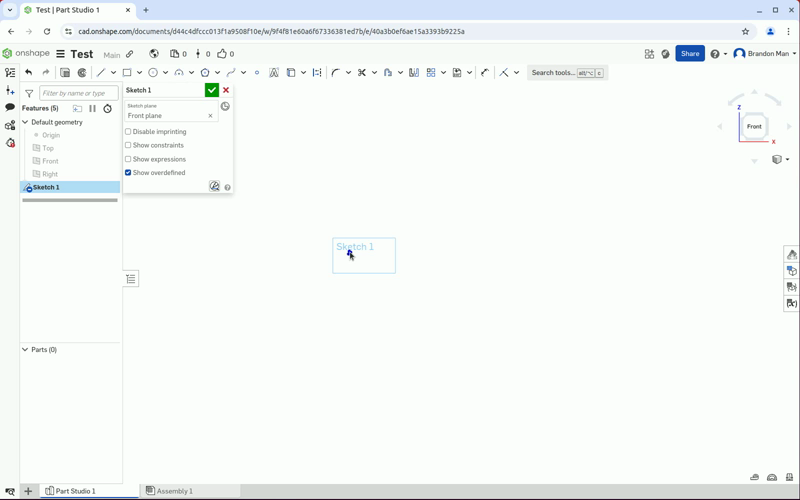
key(l)
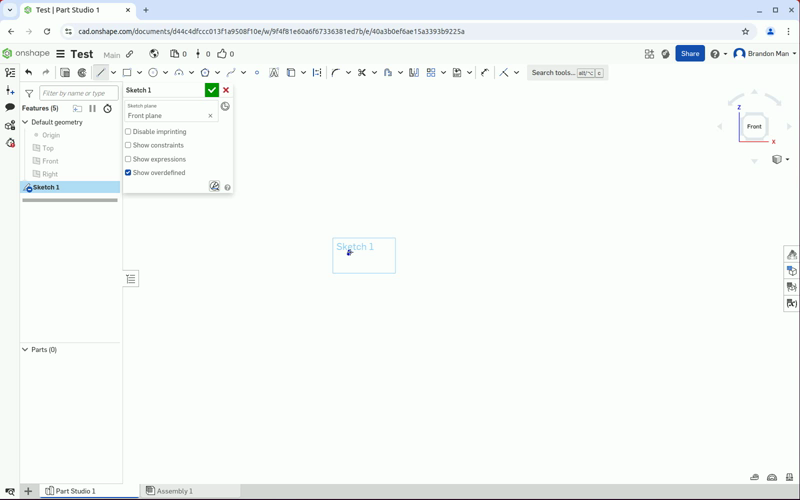
mouse_move(350, 252)
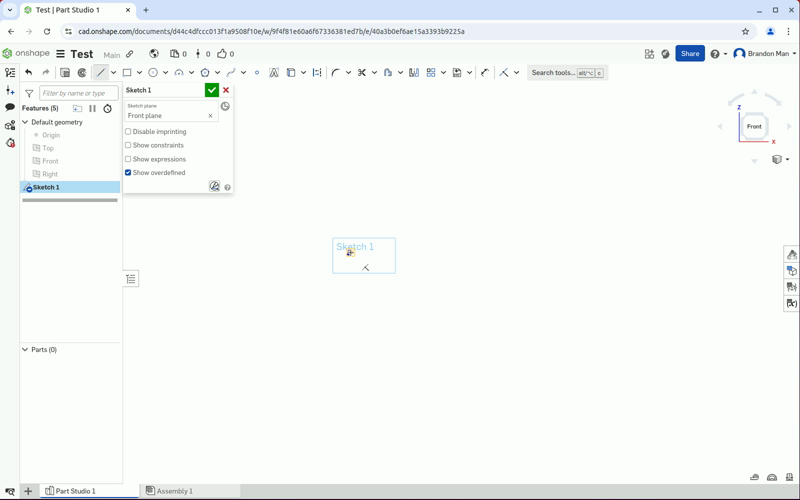
scroll(6)
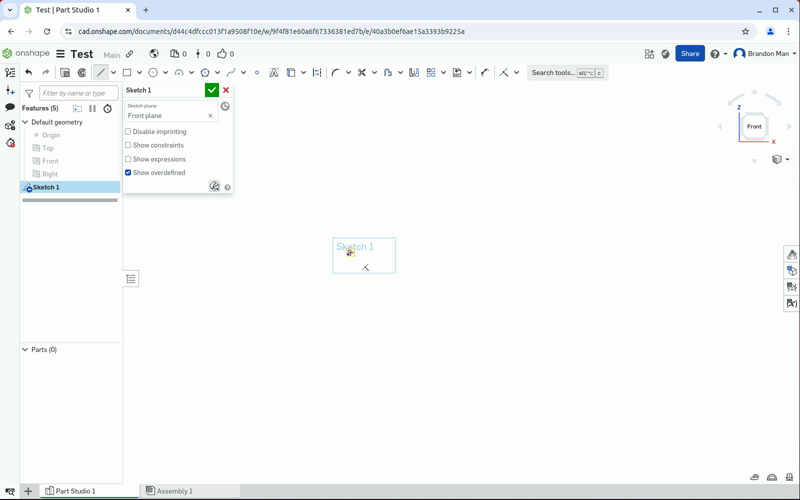
scroll(6)
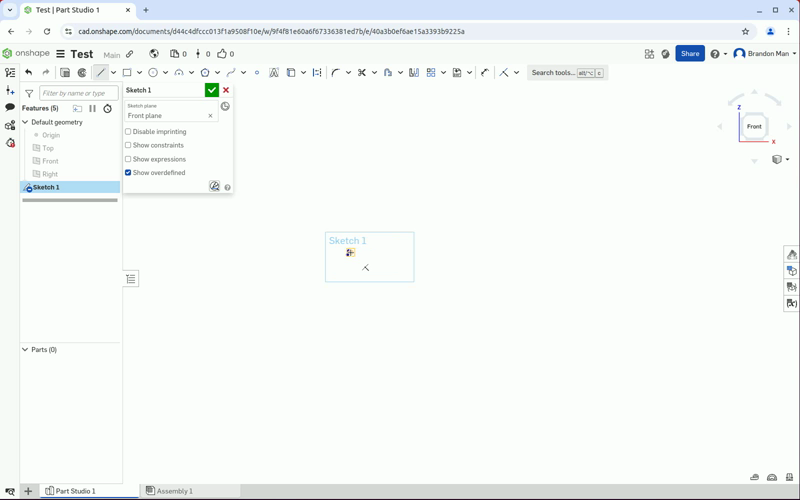
scroll(6)
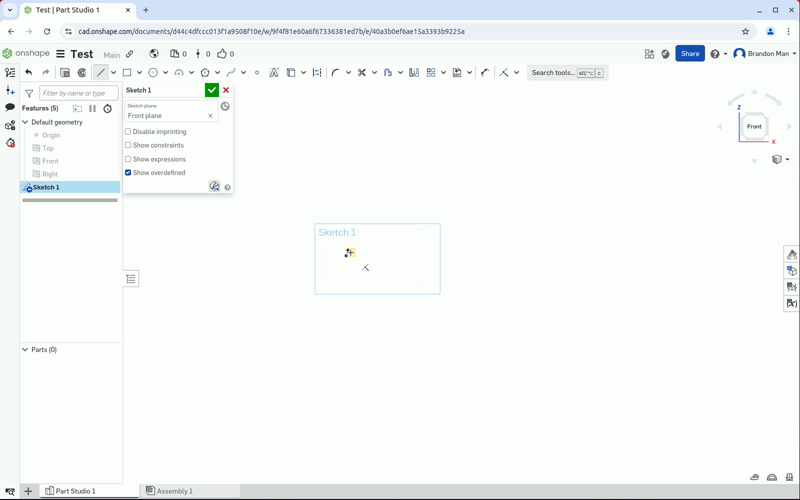
scroll(6)
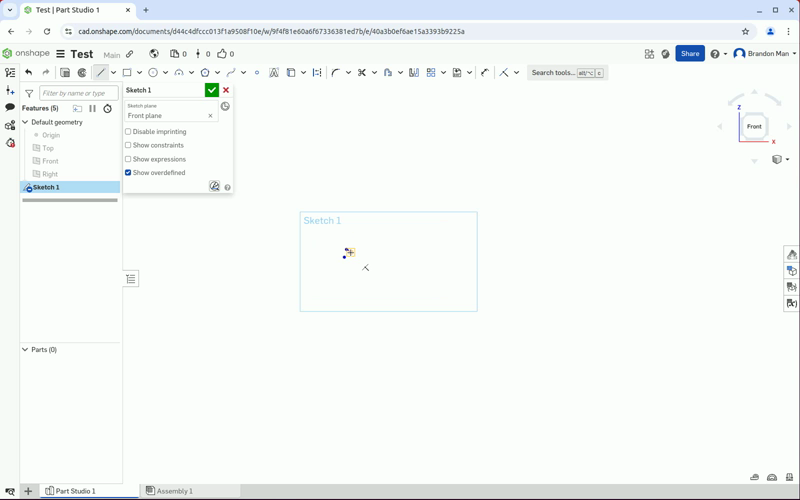
scroll(6)
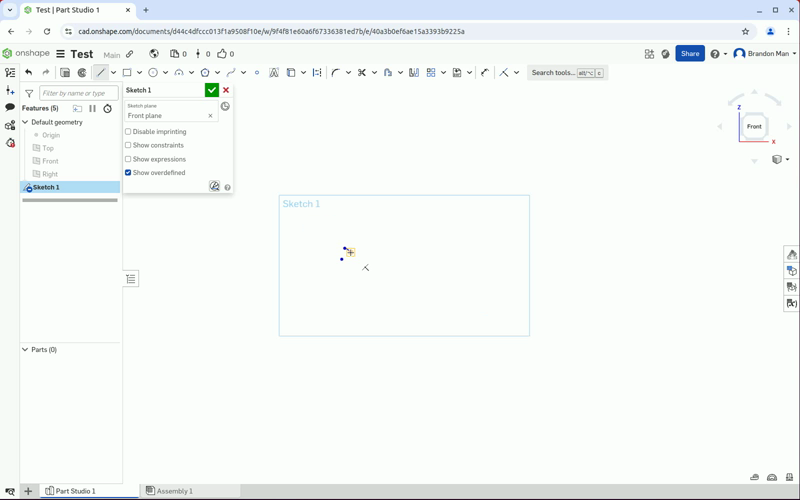
scroll(6)
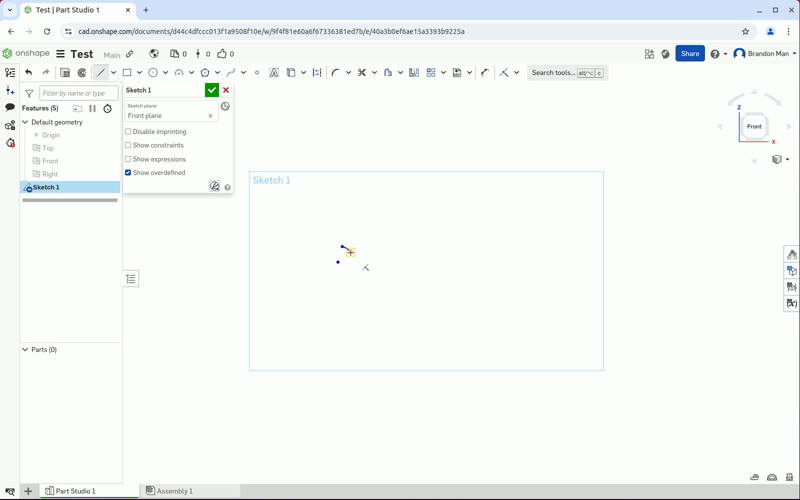
scroll(6)
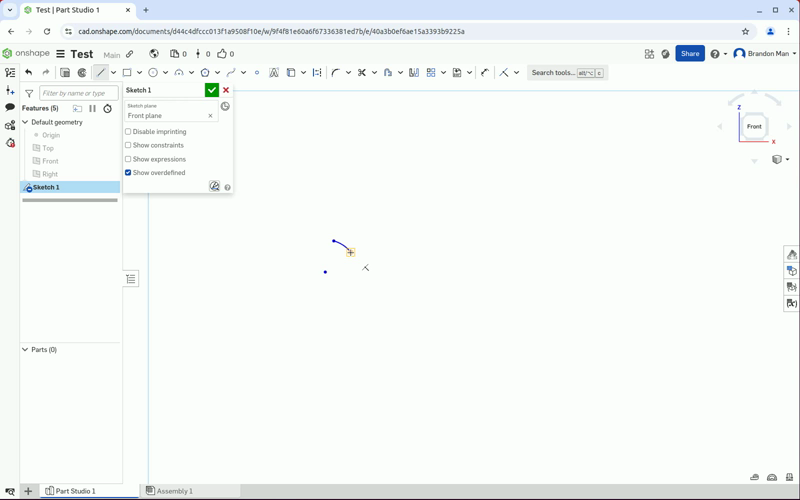
click(350, 252)
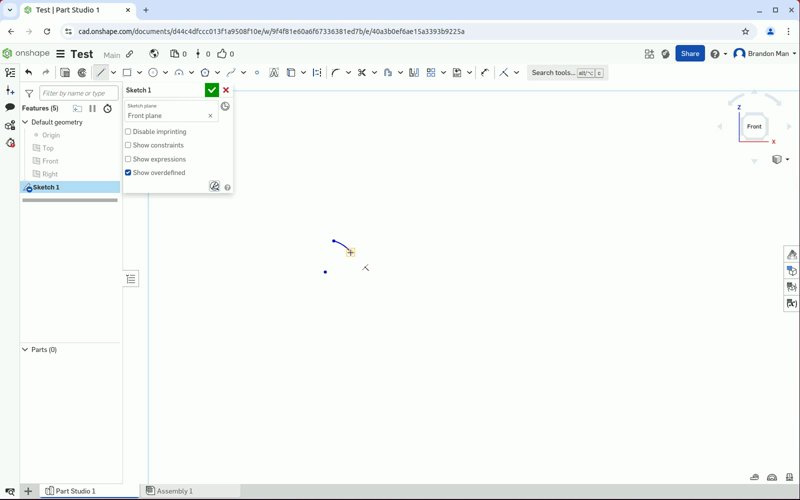
scroll(-6)
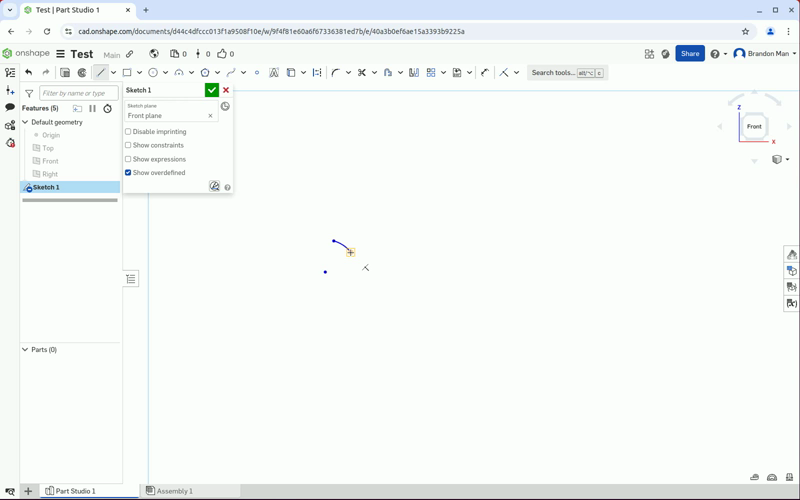
scroll(-6)
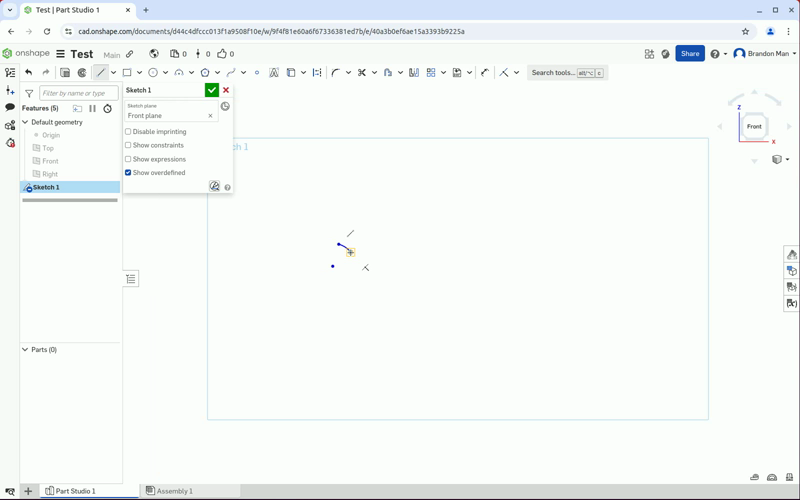
scroll(-6)
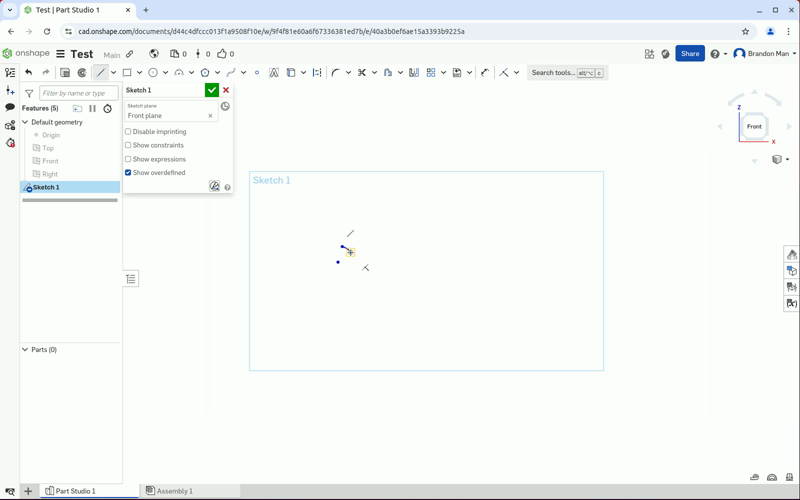
scroll(-6)
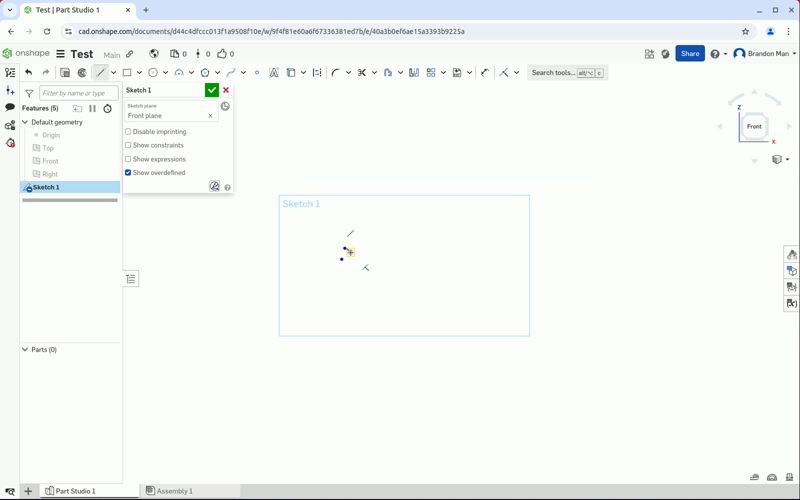
scroll(-6)
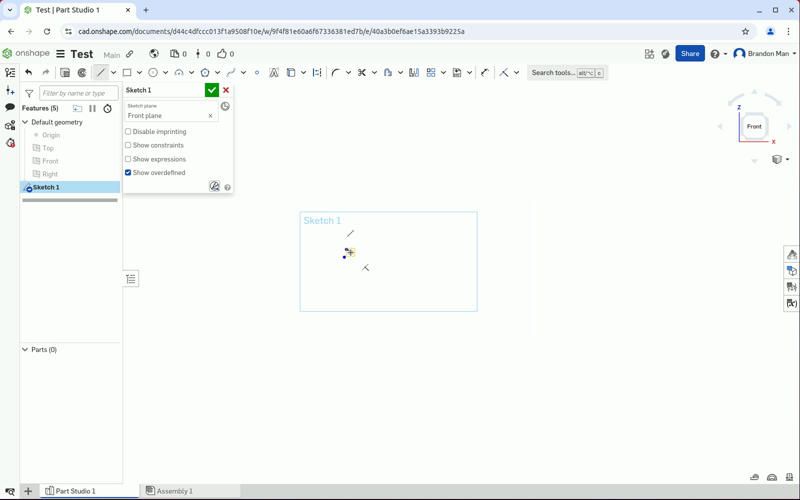
scroll(-6)
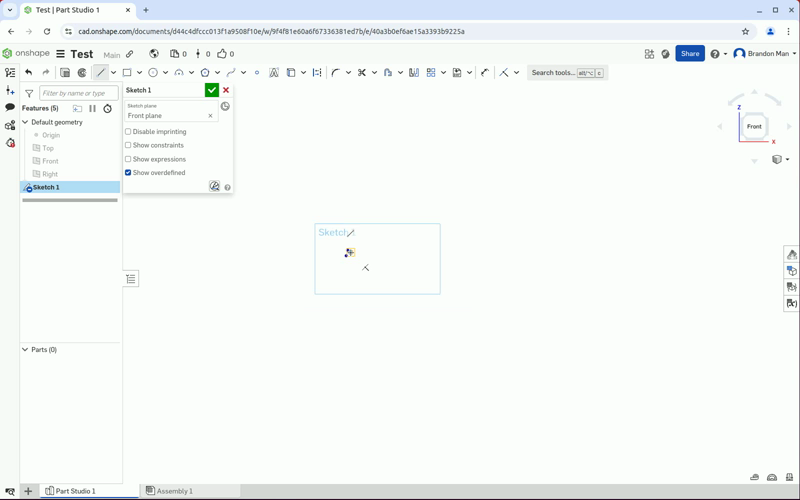
scroll(-6)
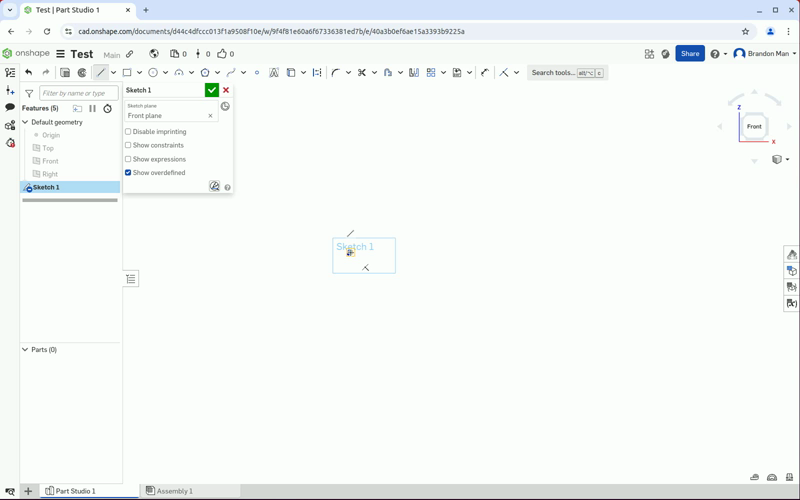
mouse_move(380, 252)
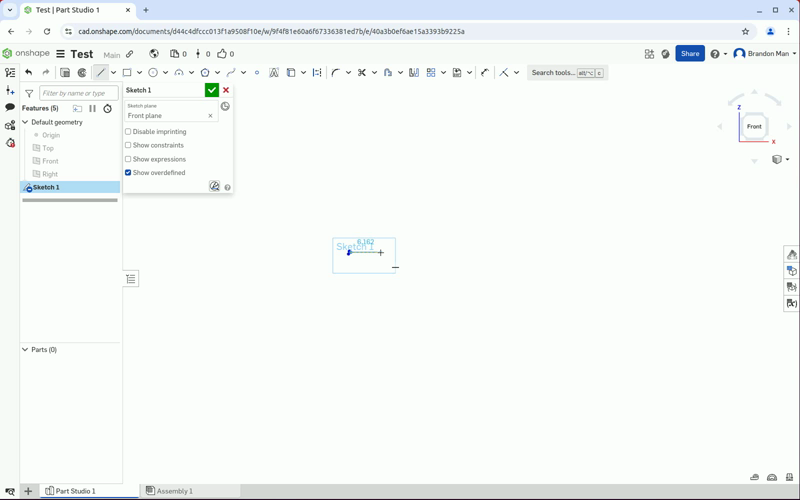
key_down(shift)
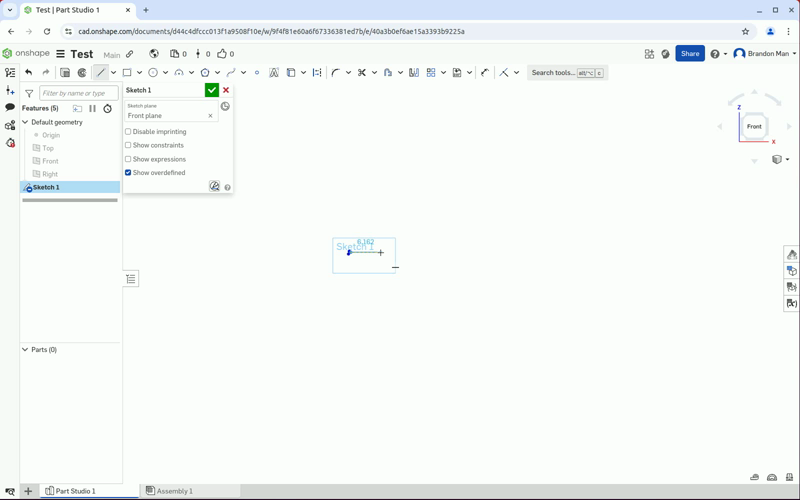
mouse_move(349, 251)
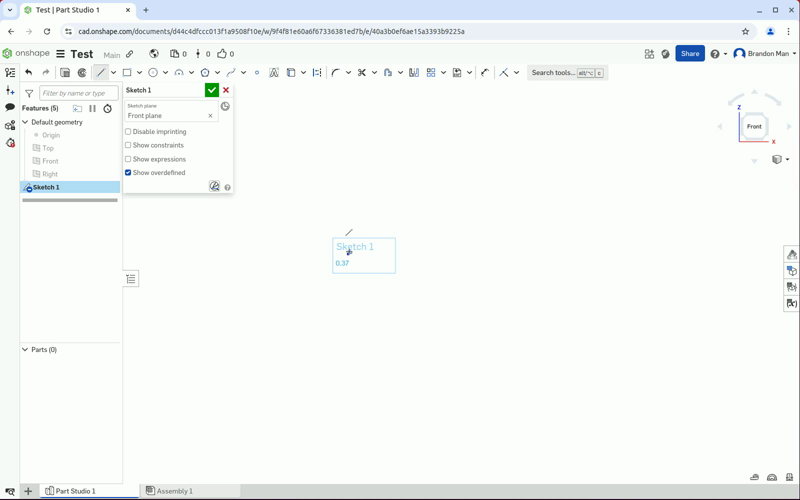
scroll(6)
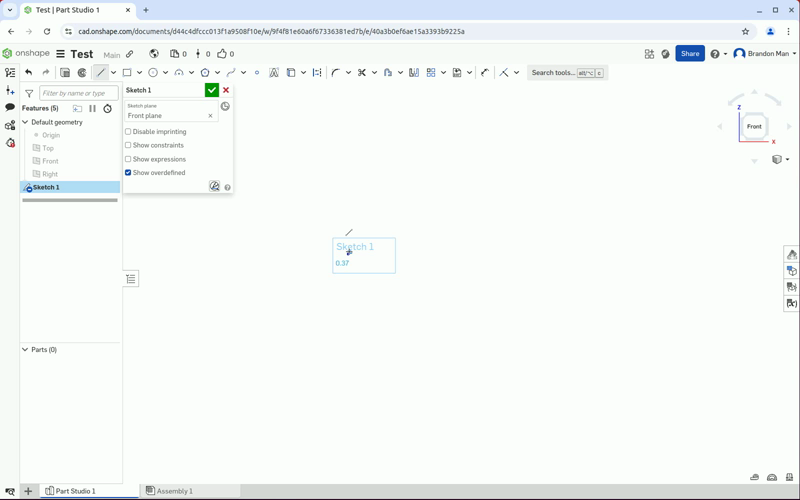
scroll(6)
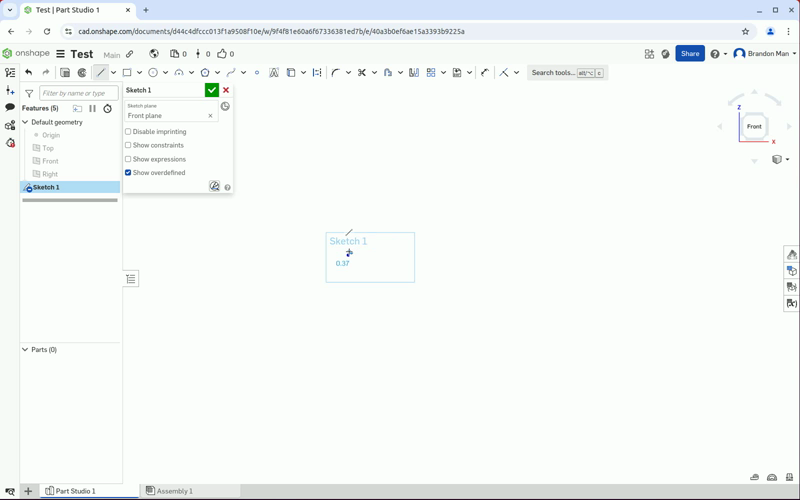
scroll(6)
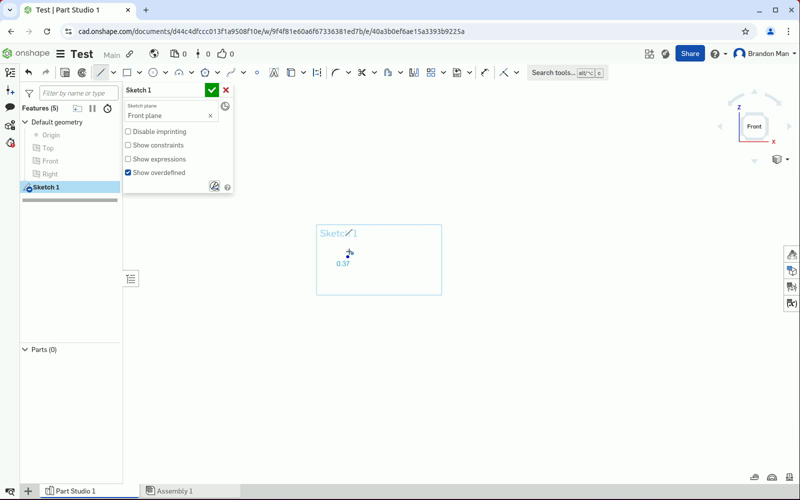
scroll(6)
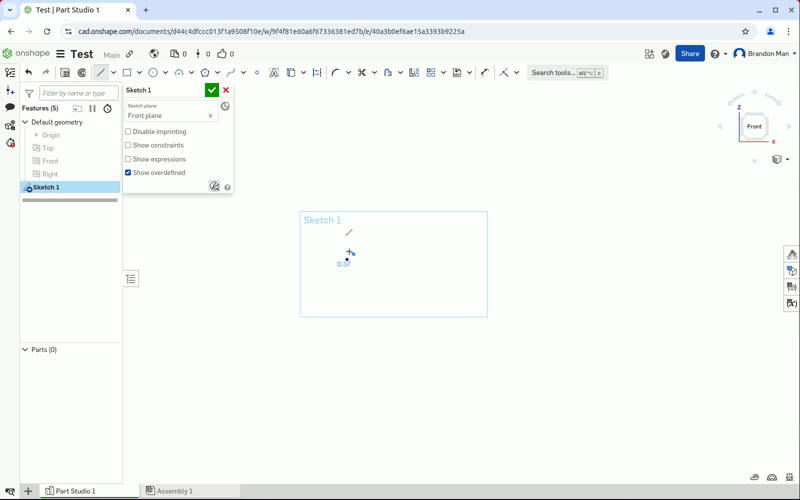
scroll(6)
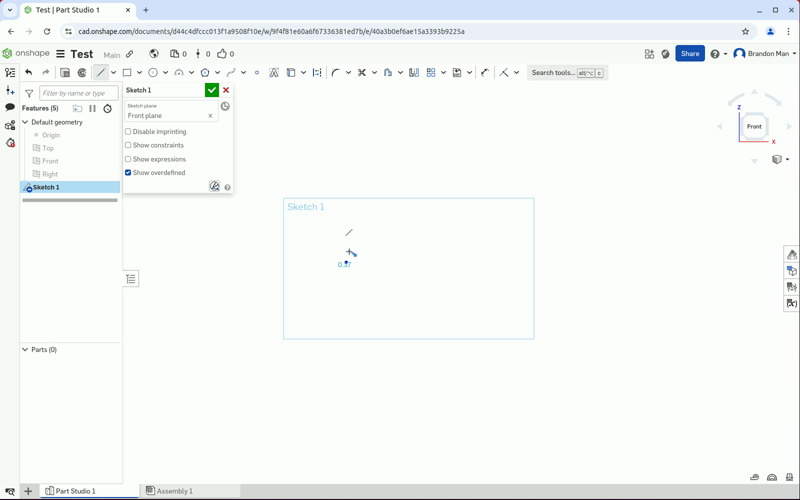
scroll(6)
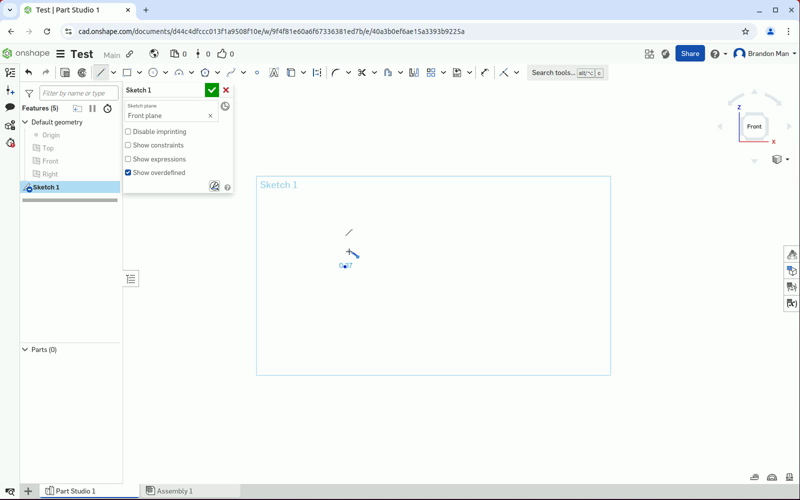
scroll(6)
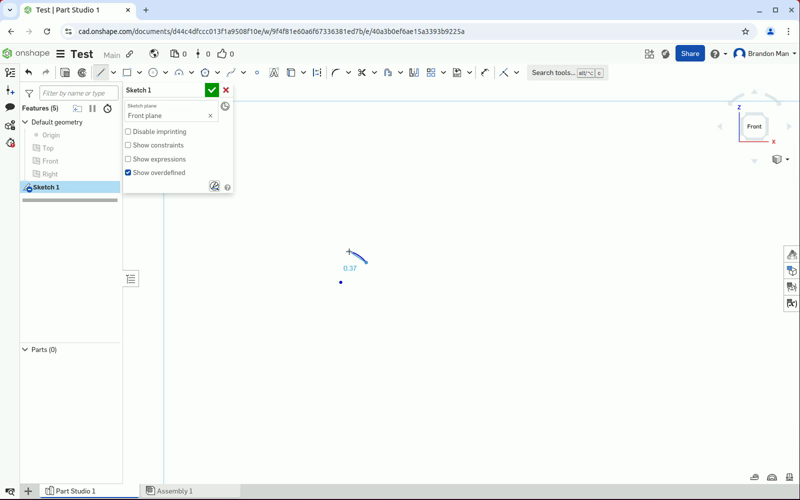
key_up(shift)
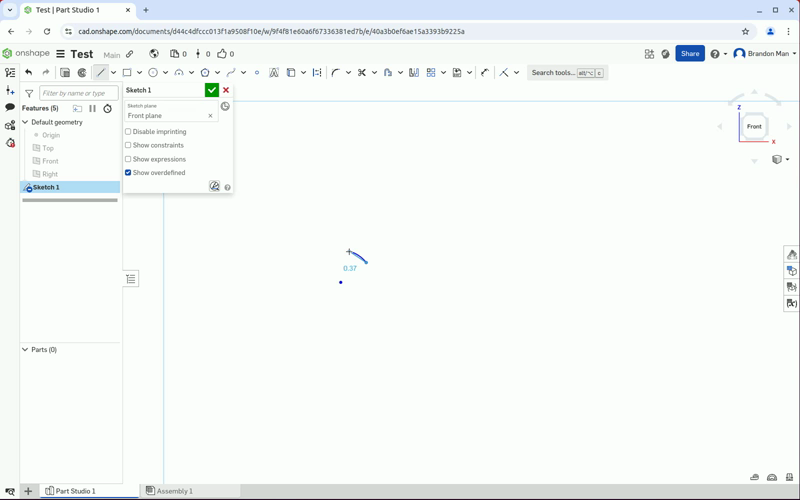
click(349, 251)
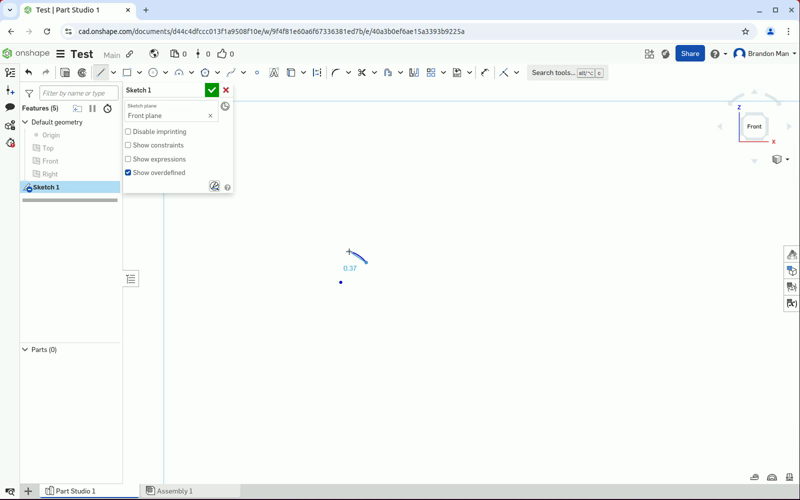
scroll(-6)
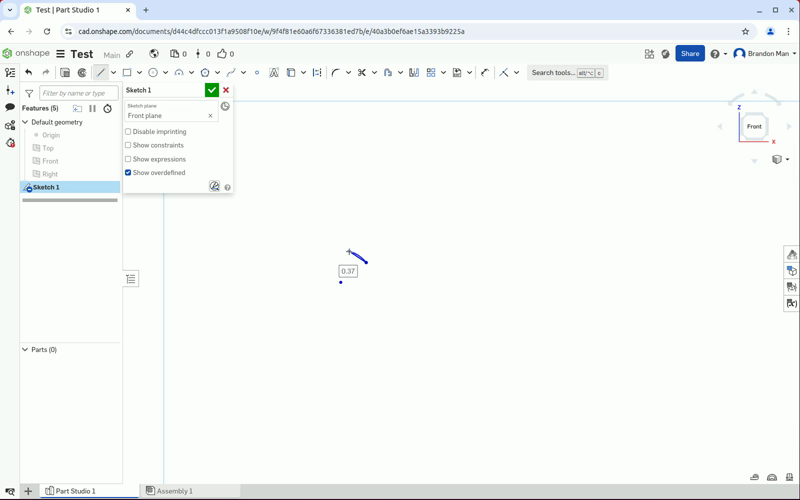
scroll(-6)
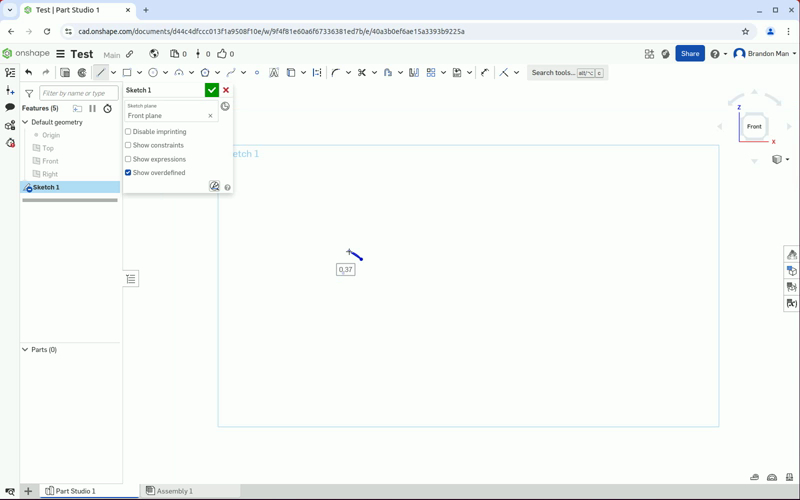
scroll(-6)
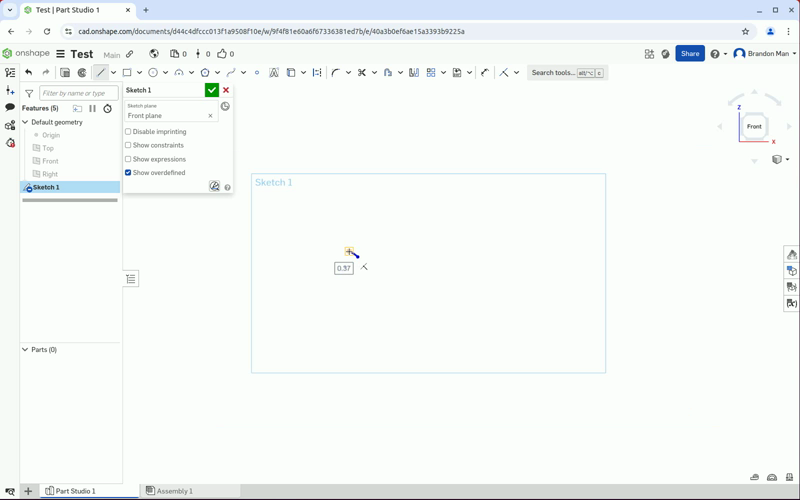
scroll(-6)
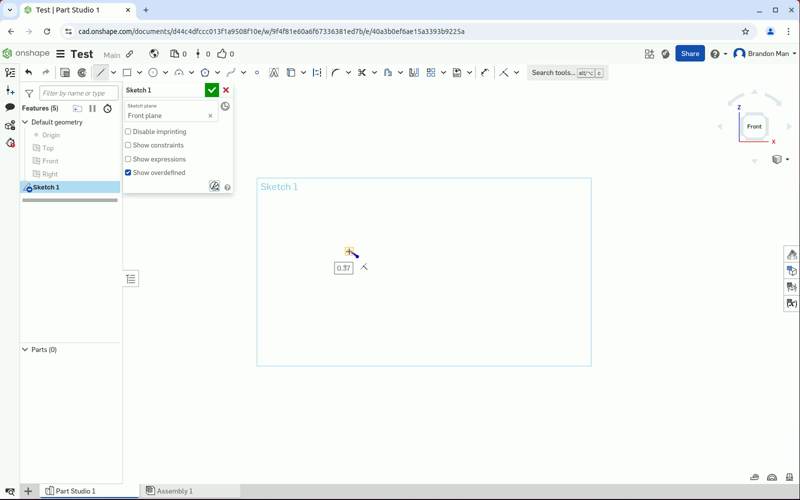
scroll(-6)
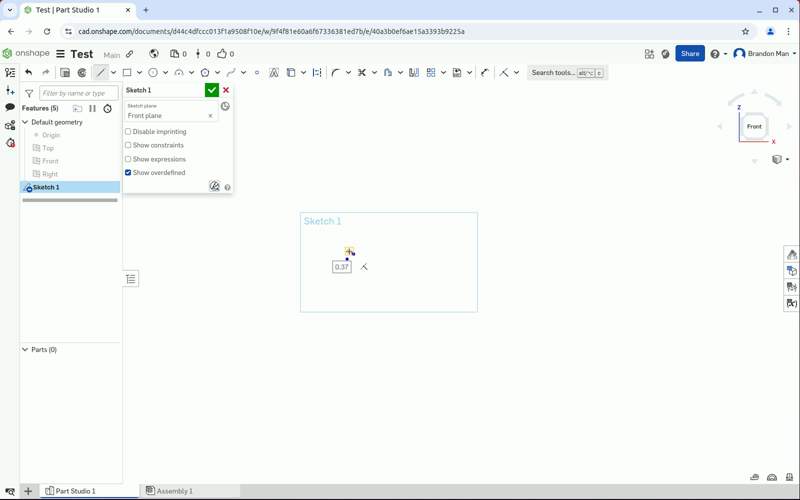
scroll(-6)
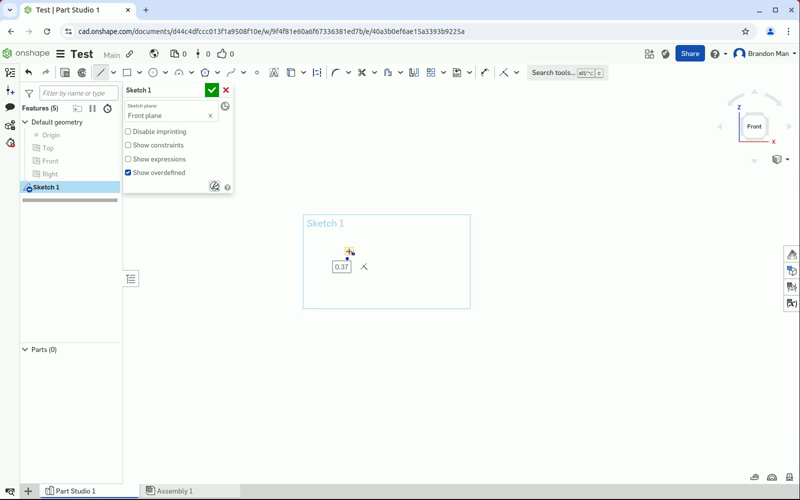
scroll(-6)
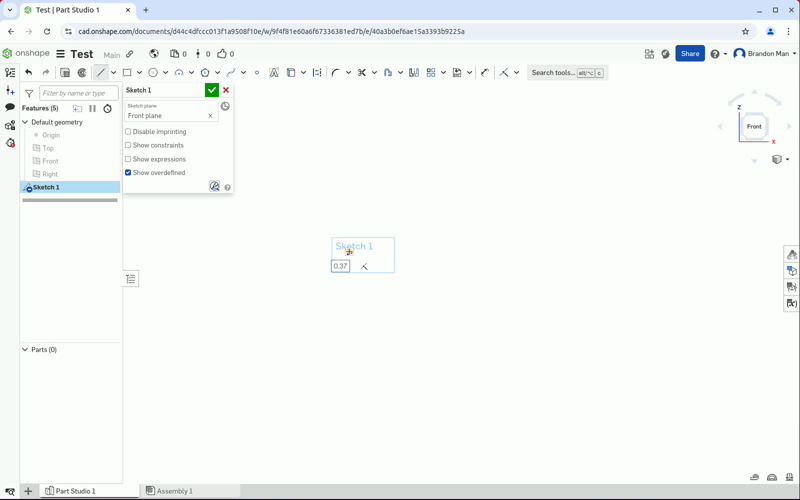
key(esc)
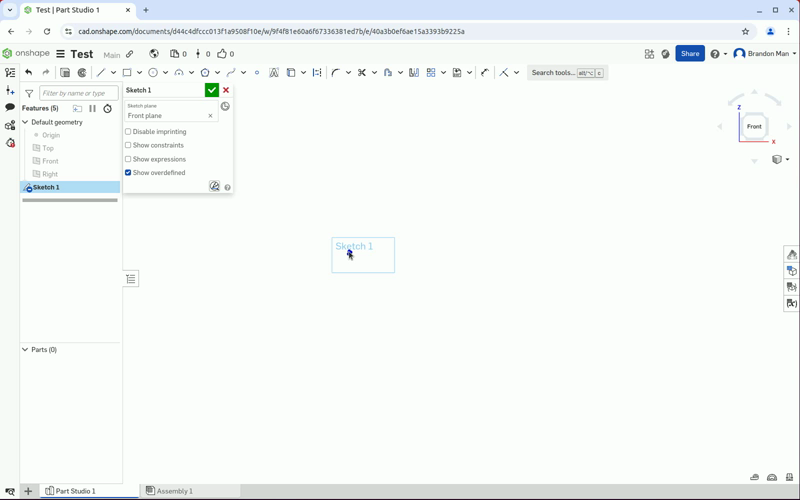
mouse_move(349, 251)
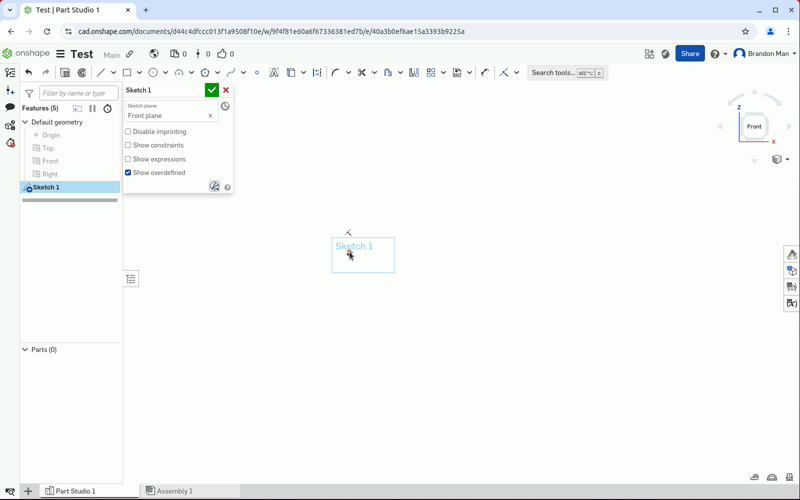
scroll(6)
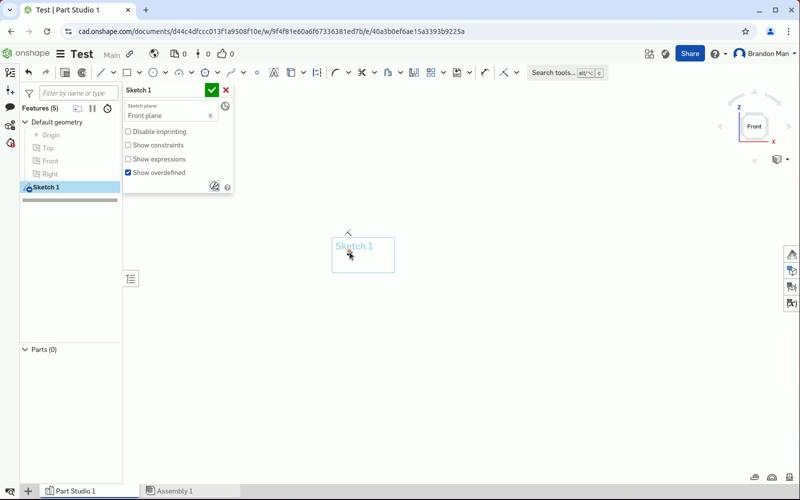
scroll(6)
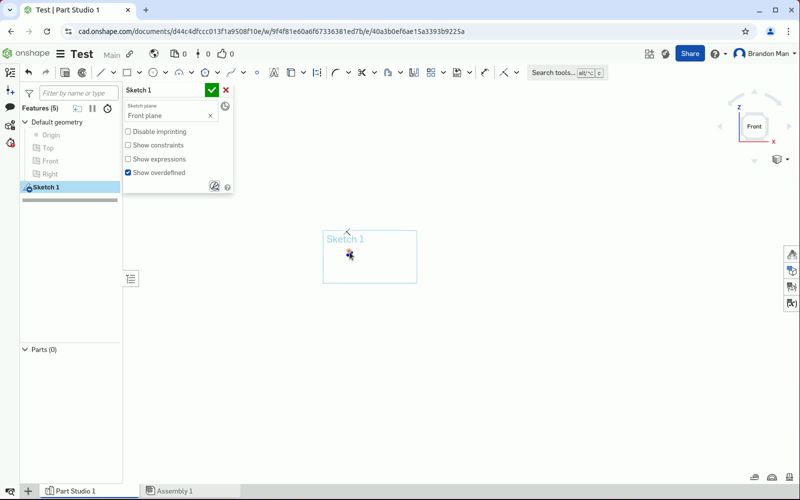
scroll(6)
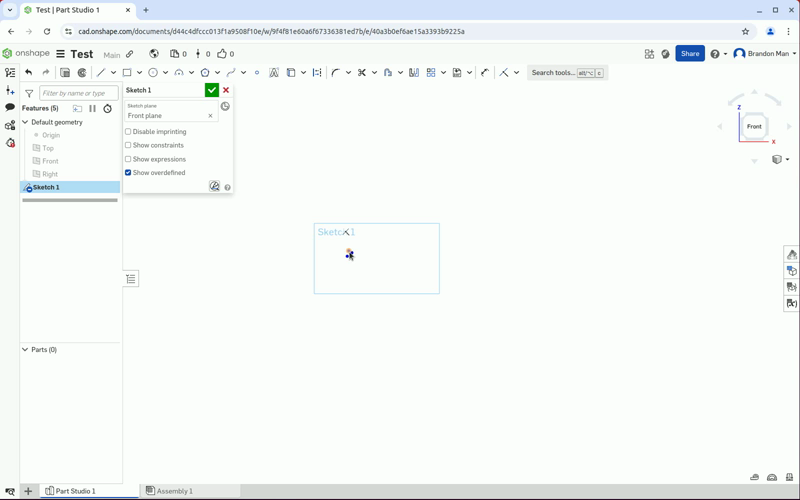
scroll(6)
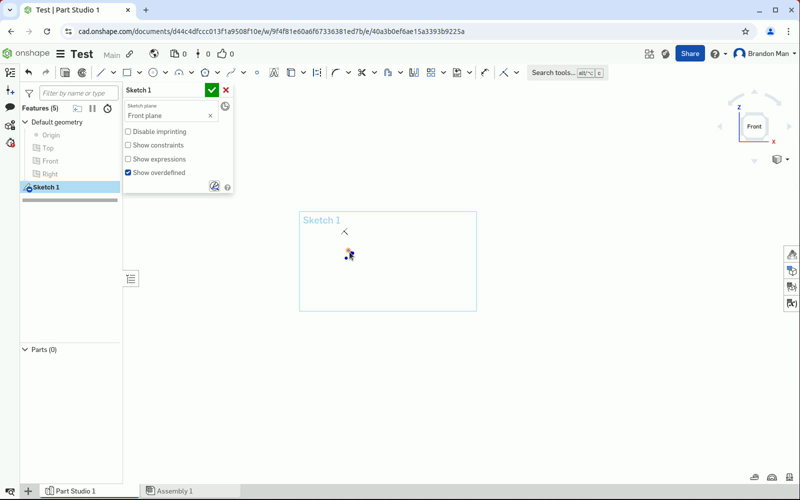
scroll(6)
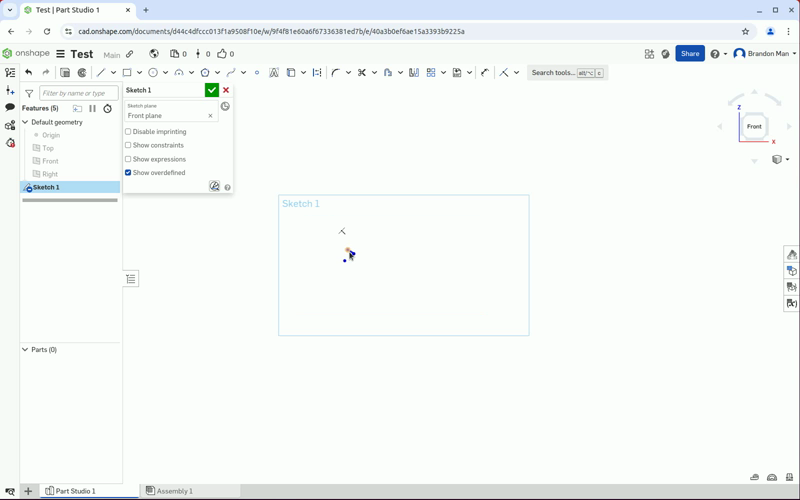
scroll(6)
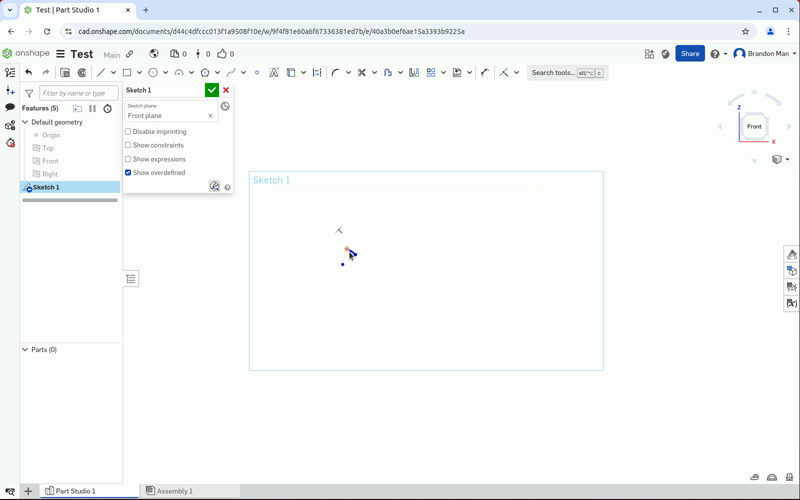
scroll(6)
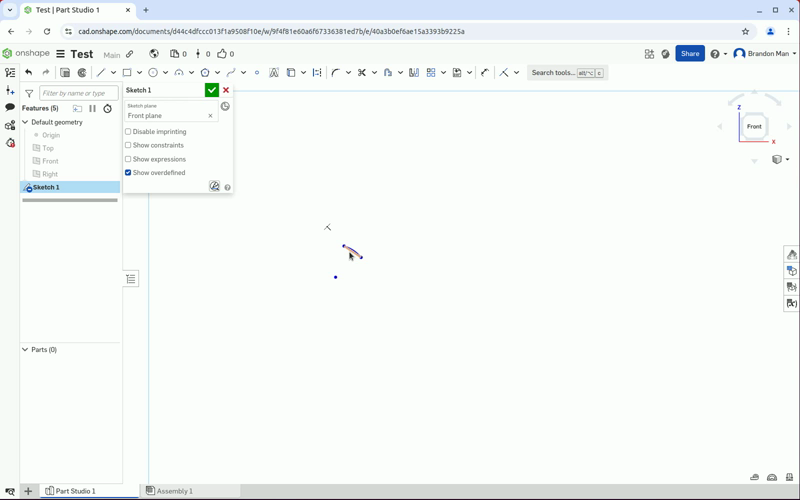
click(349, 251)
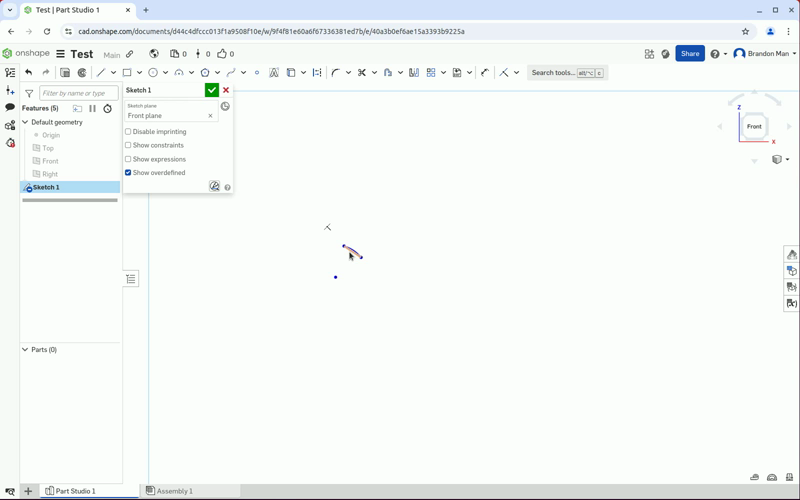
scroll(-6)
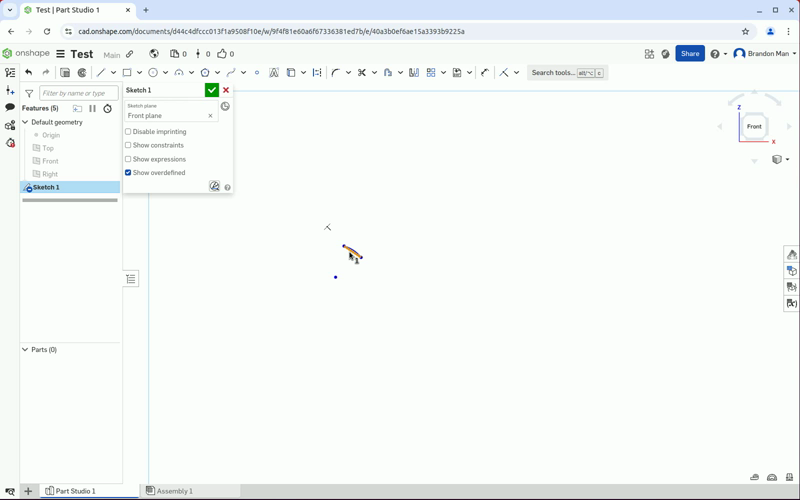
scroll(-6)
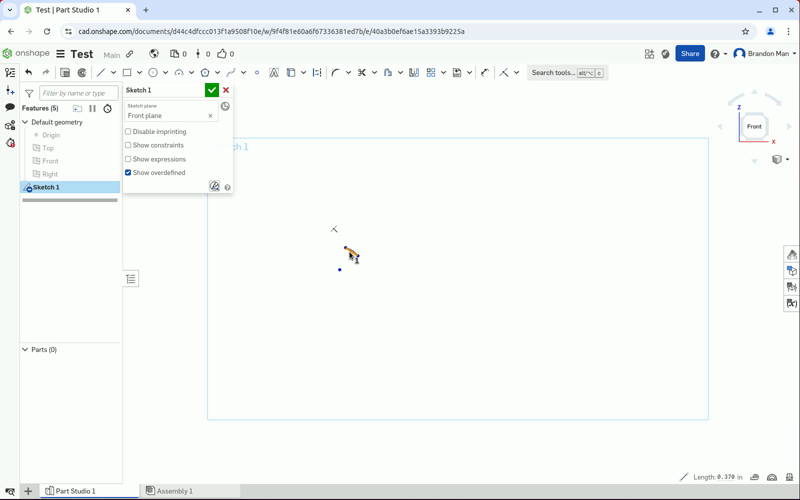
scroll(-6)
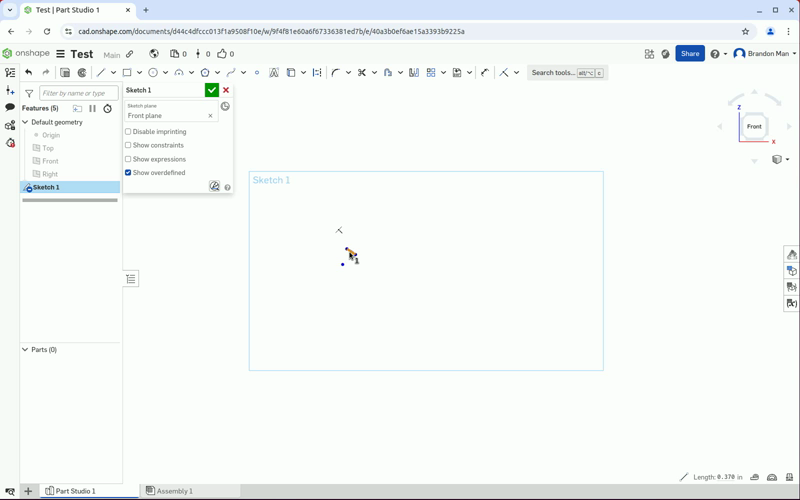
scroll(-6)
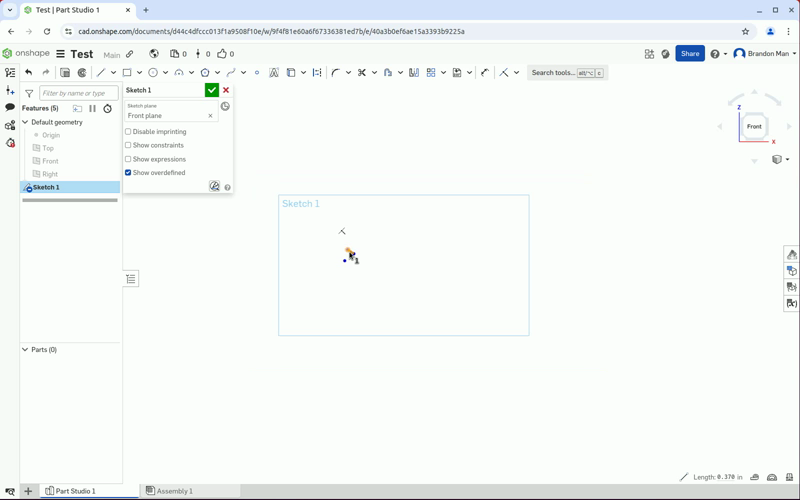
scroll(-6)
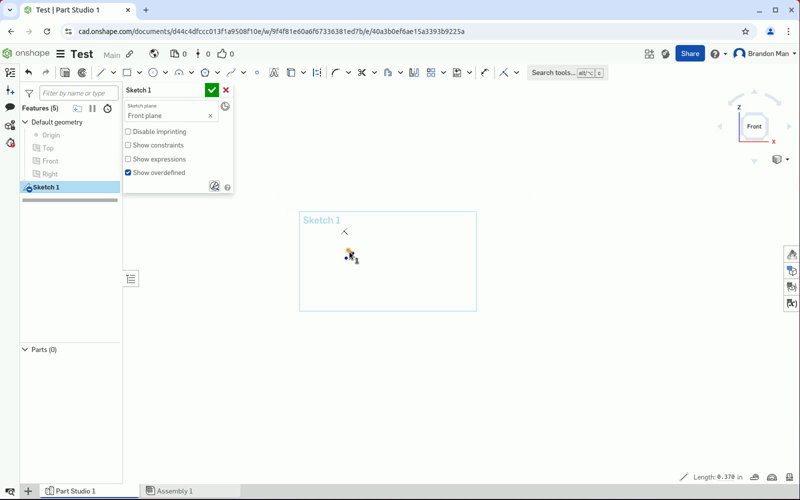
scroll(-6)
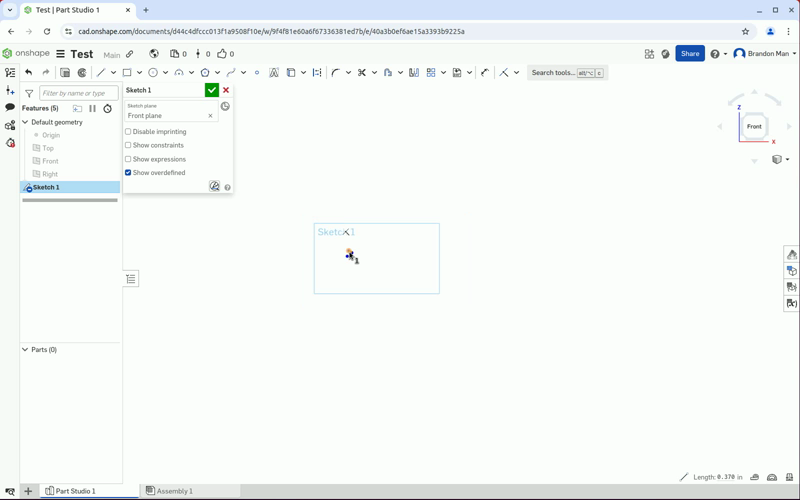
scroll(-6)
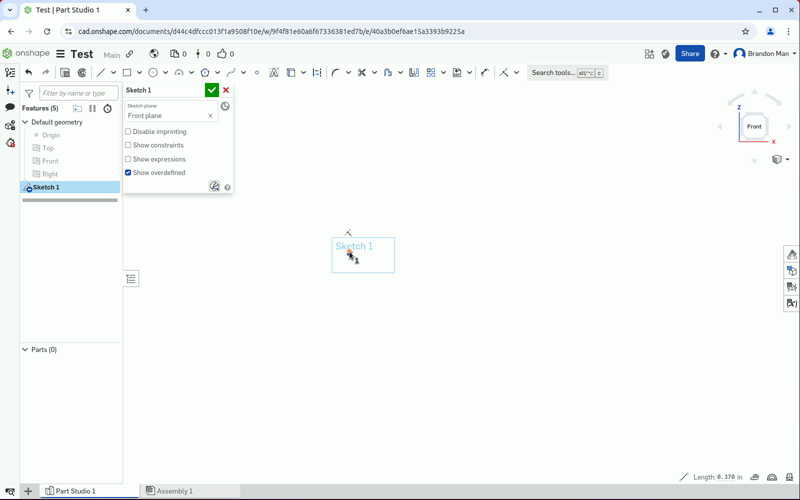
mouse_move(73, 352)
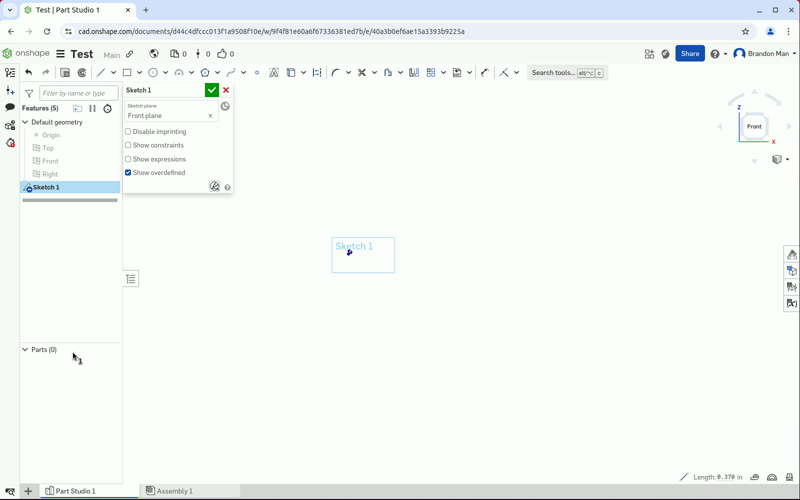
key(shift+y)
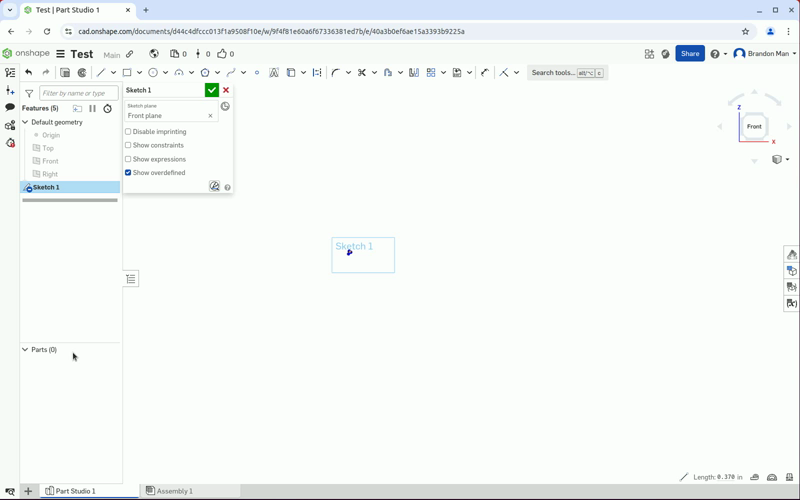
key(shift+e)
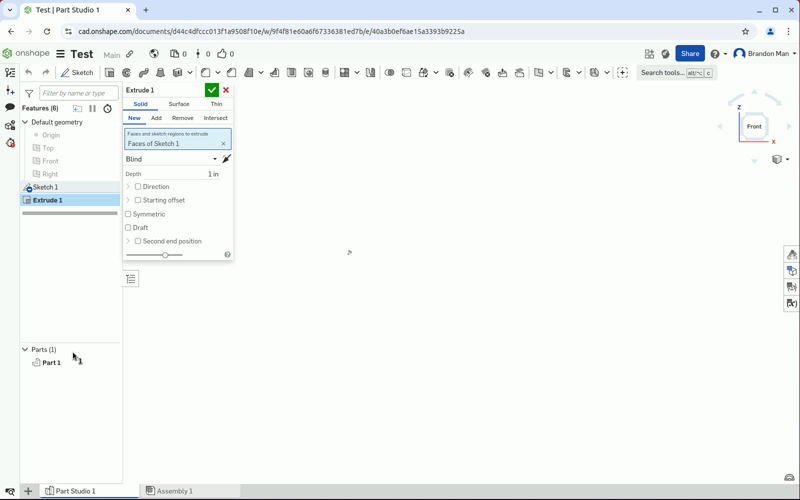
mouse_move(143, 106)
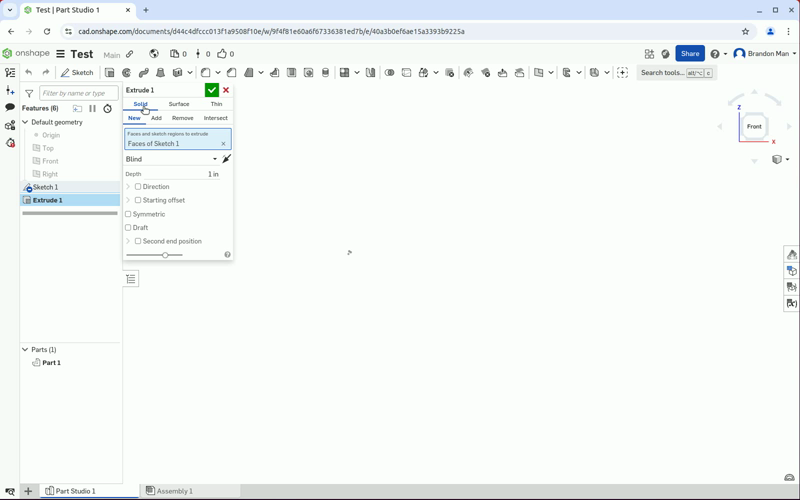
click(143, 106)
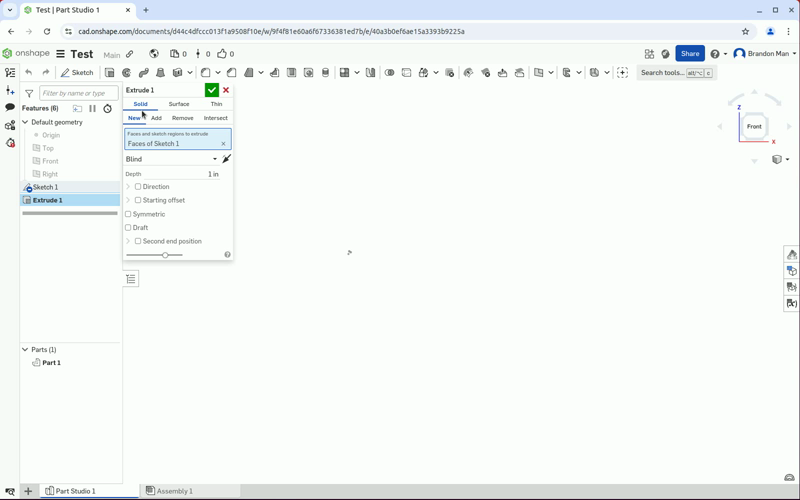
mouse_move(137, 120)
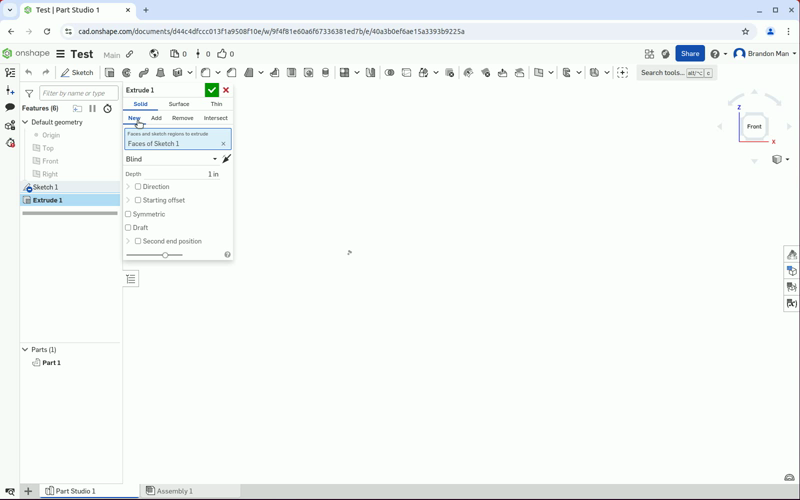
click(137, 120)
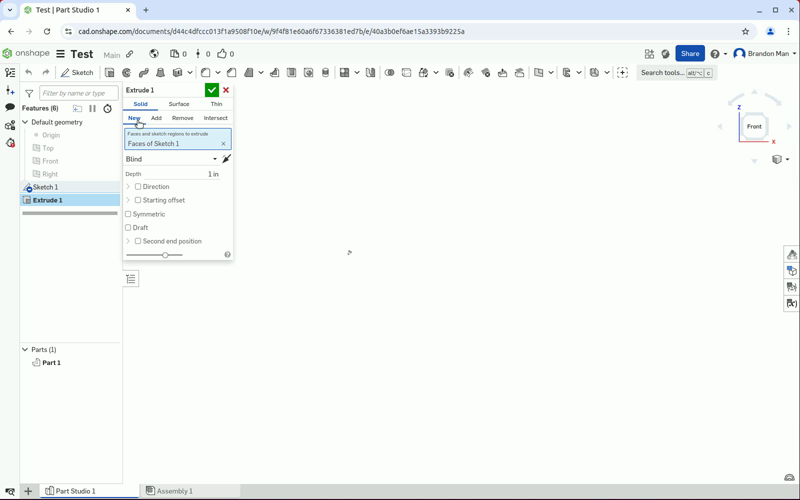
key(tab, 4)
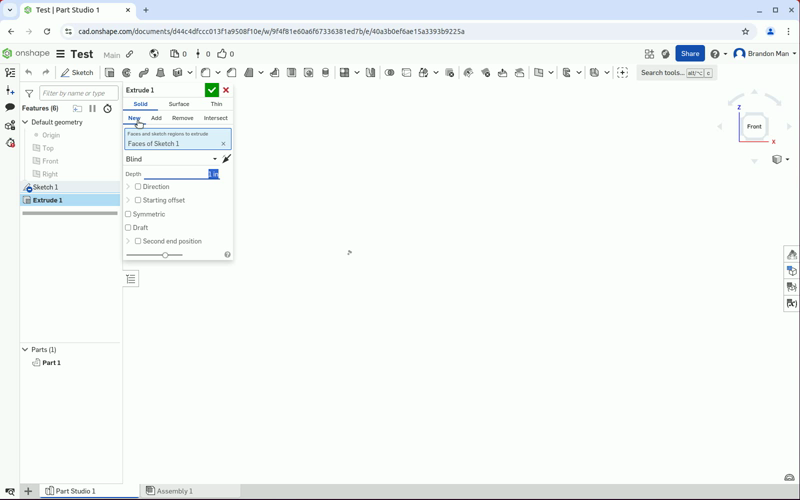
text(2.648)
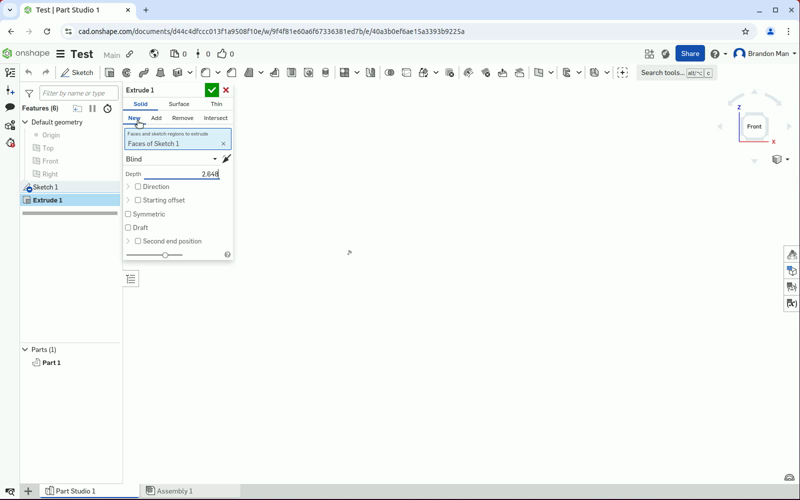
key(enter)
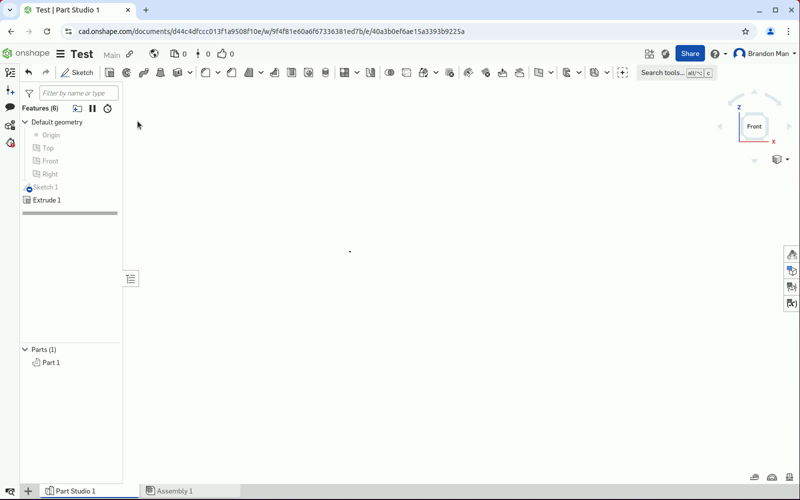
key(shift+h)
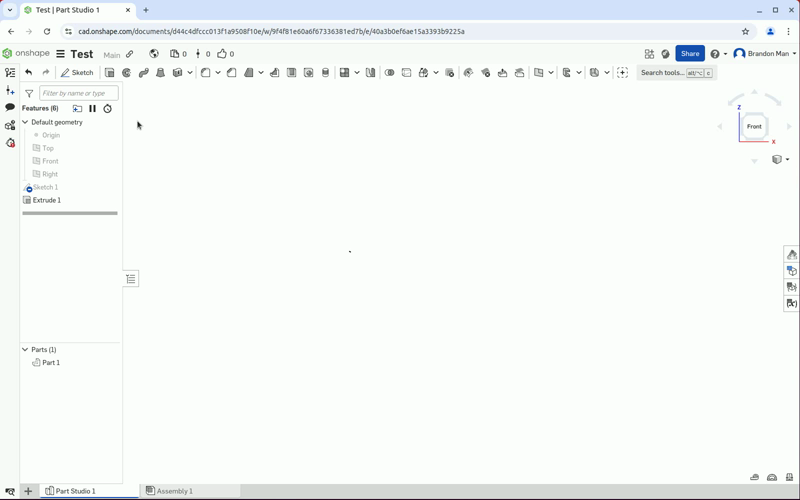
key(shift+h)
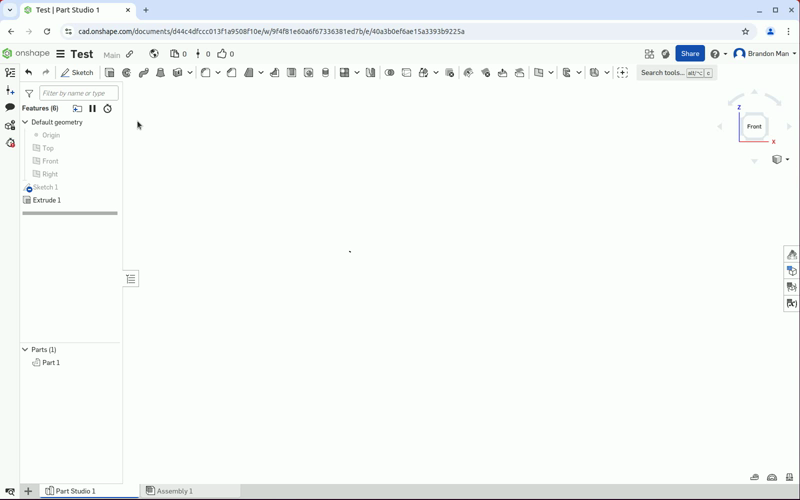
mouse_move(73, 189)
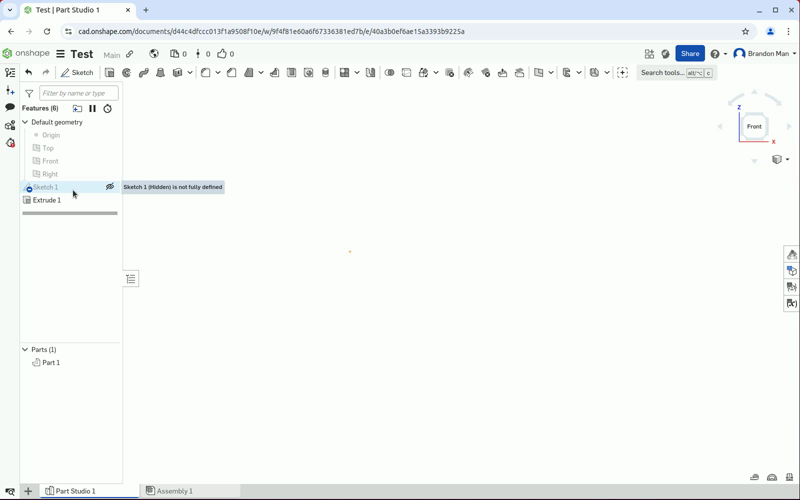
click(73, 189)
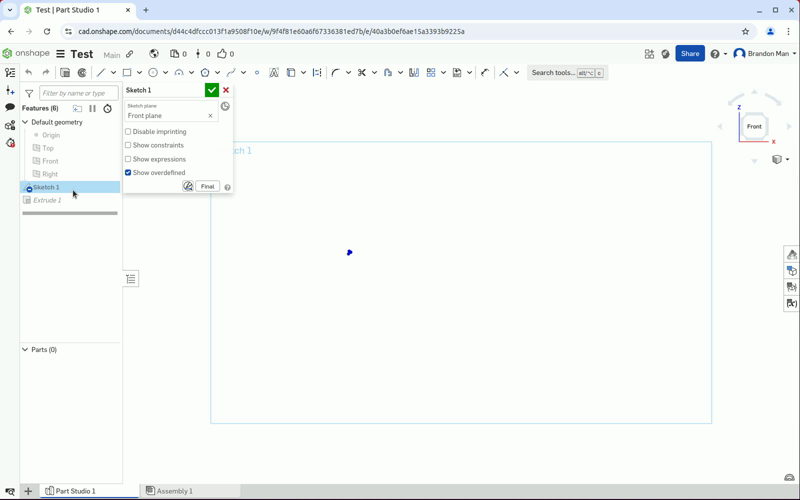
mouse_move(229, 92)
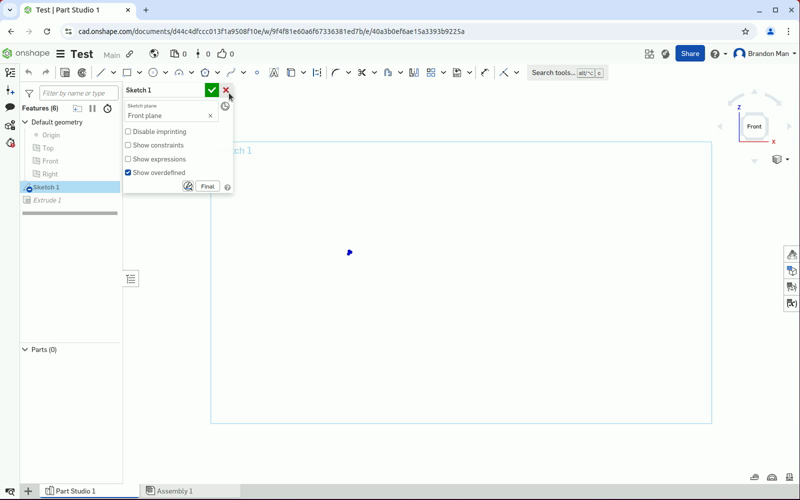
click(229, 92)
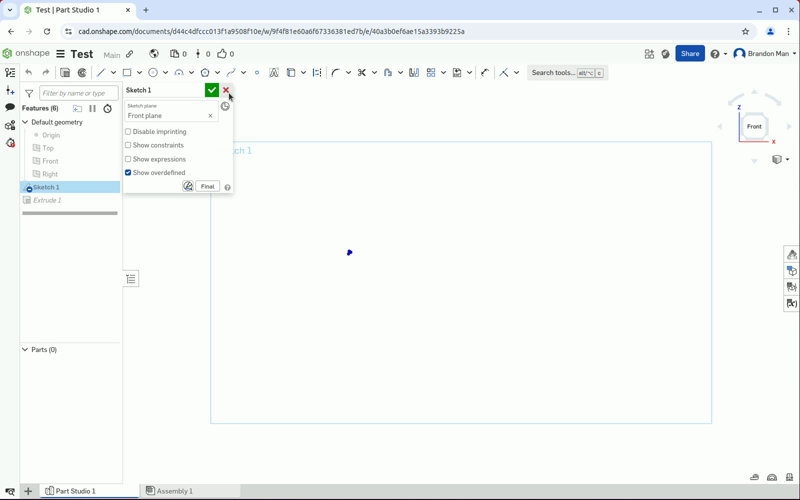
key(shift+s)
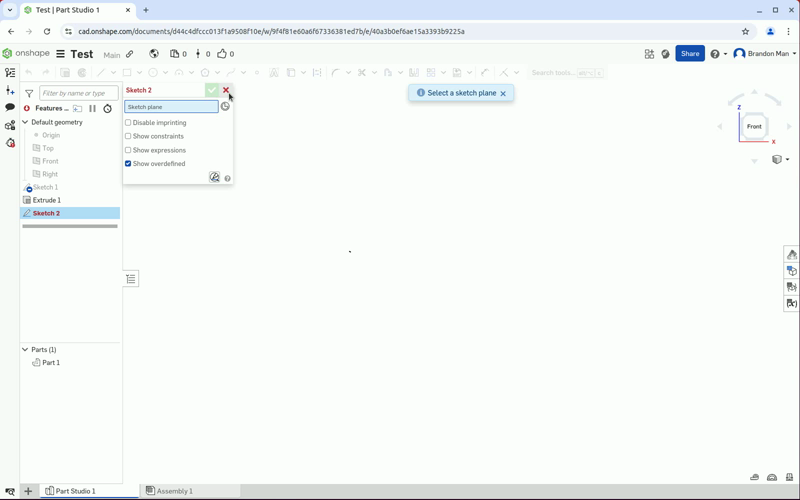
mouse_move(73, 163)
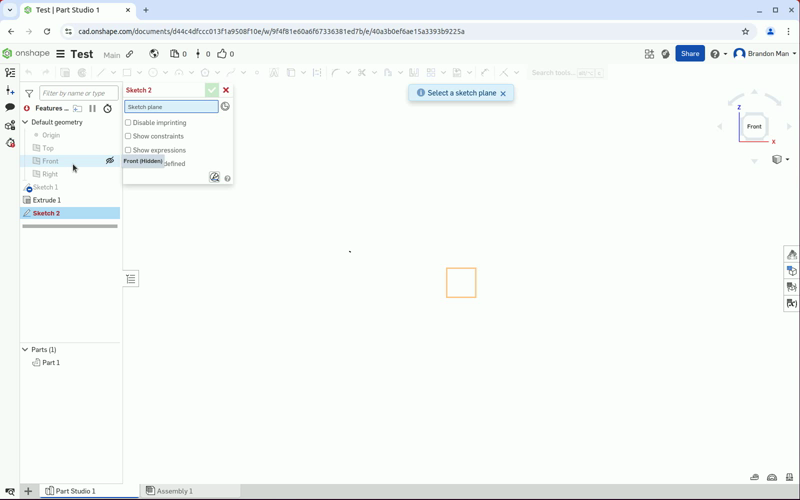
click(73, 163)
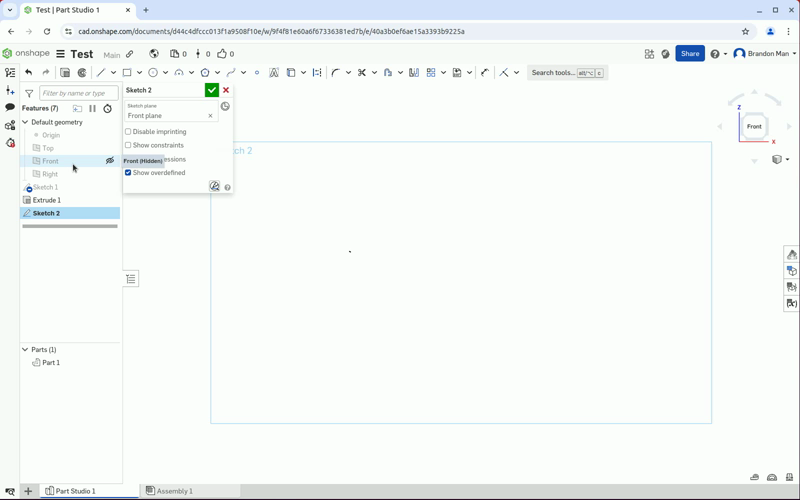
mouse_move(73, 352)
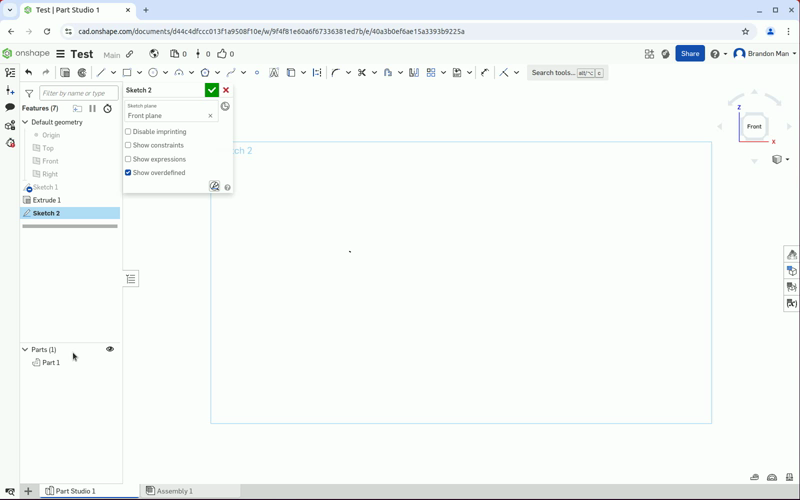
key(y)
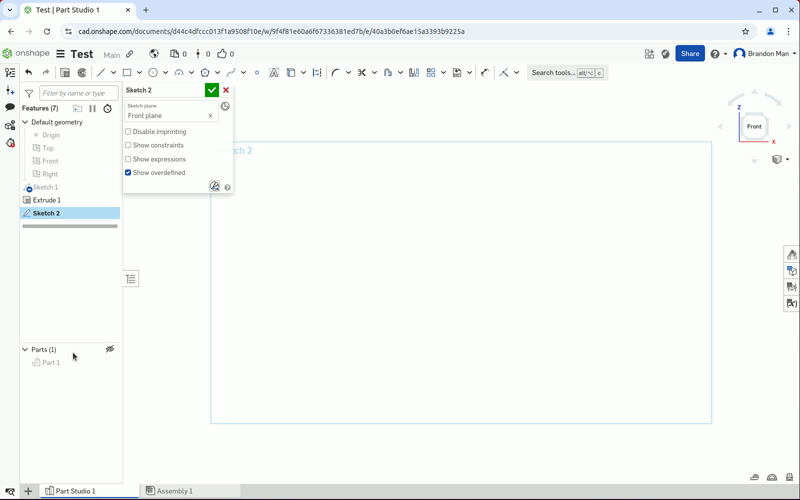
key(a)
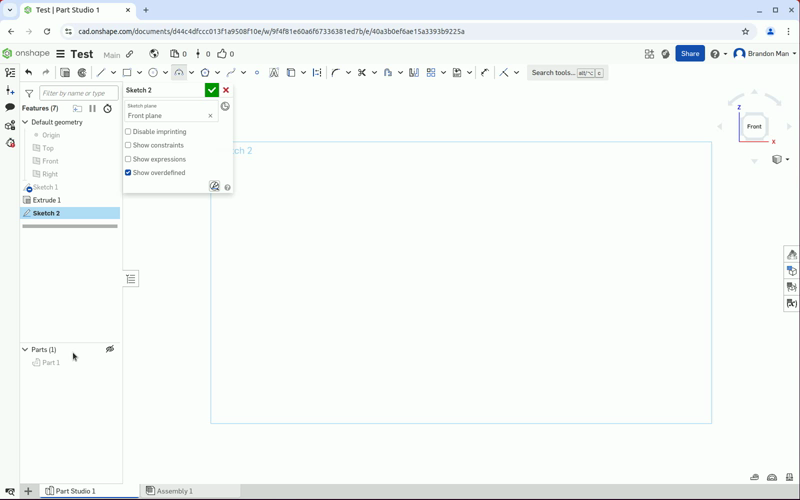
key_down(shift)
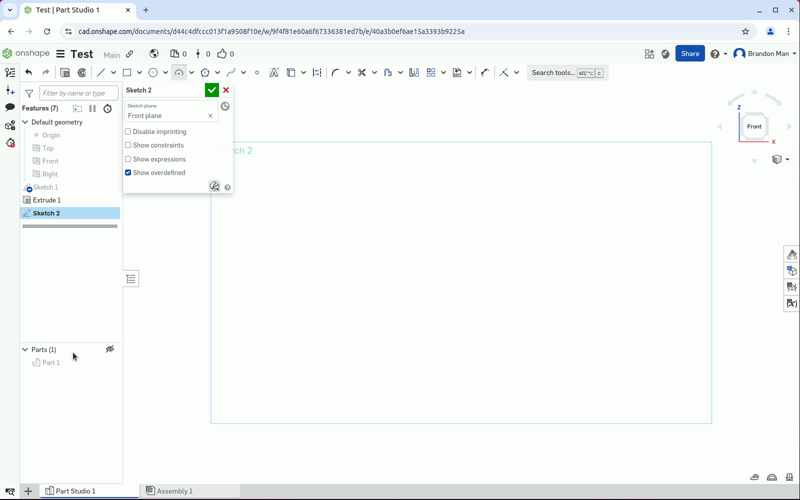
mouse_move(349, 251)
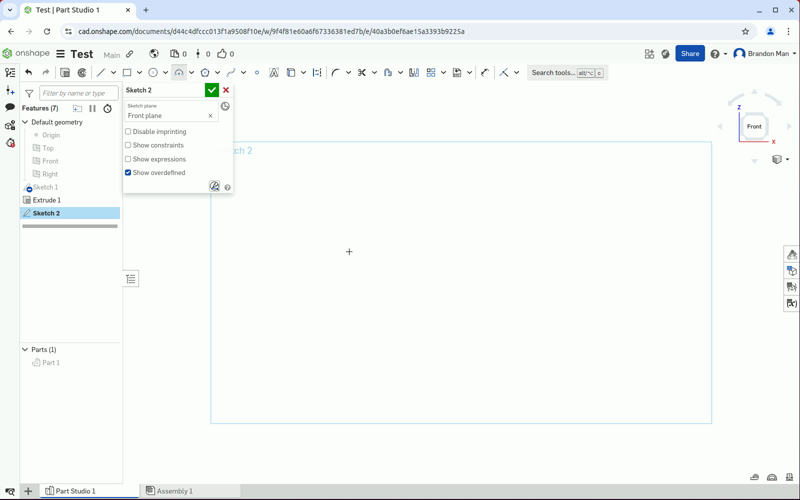
click(349, 251)
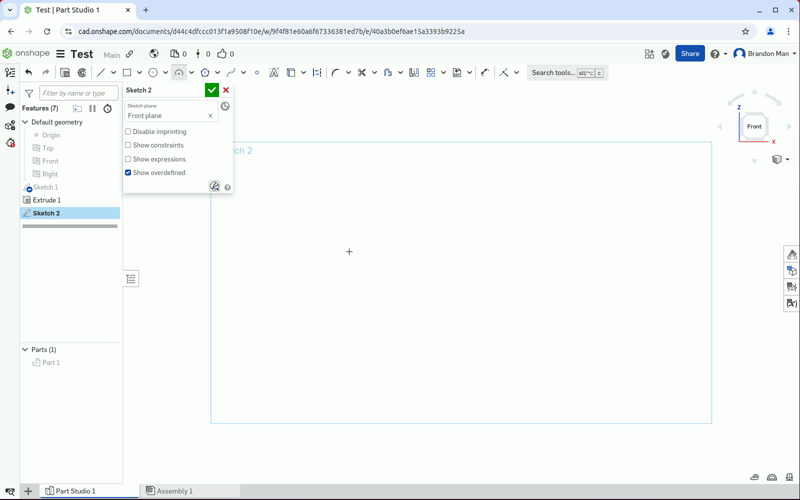
key_up(shift)
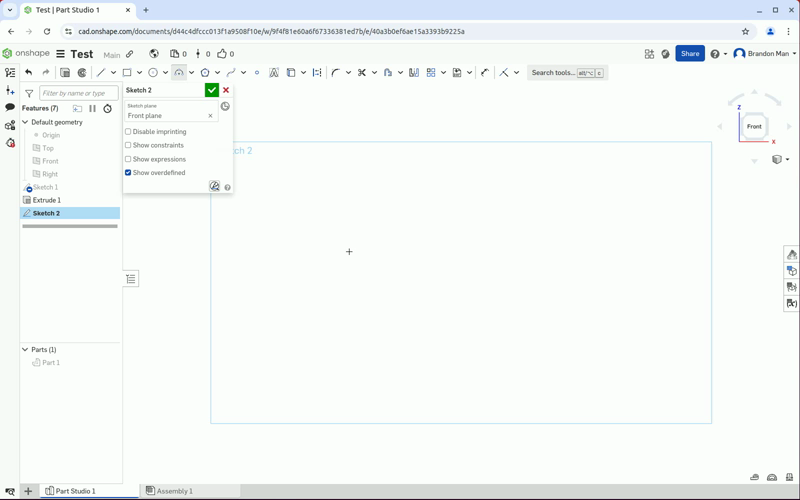
key_down(shift)
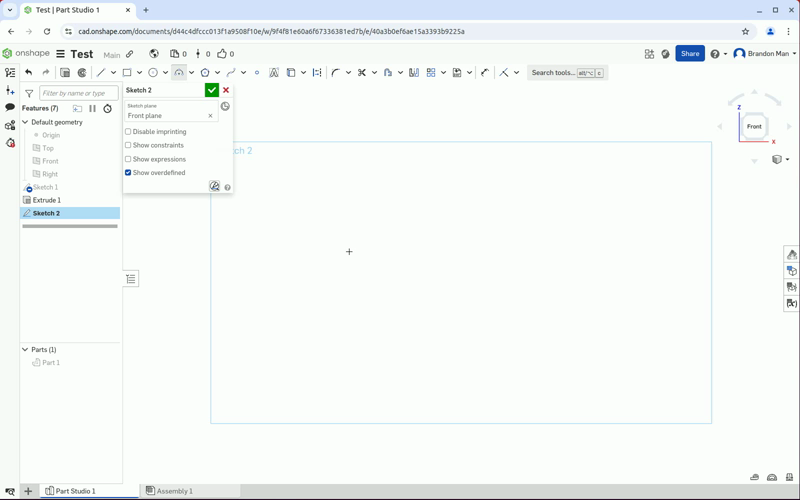
mouse_move(349, 244)
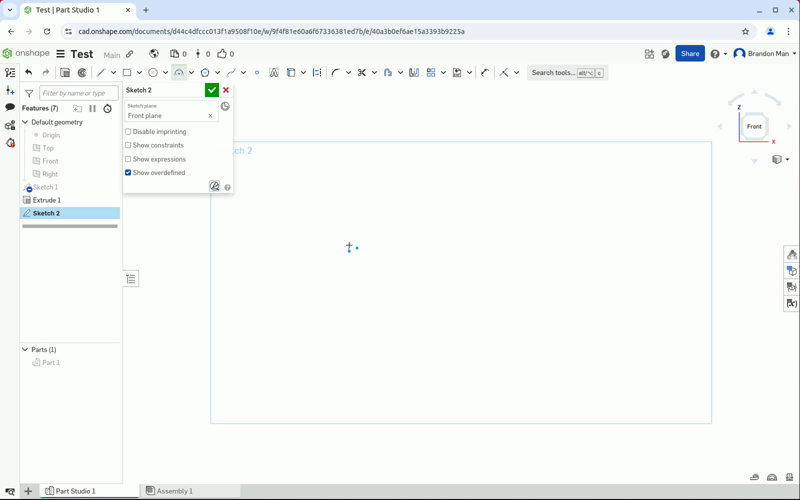
scroll(6)
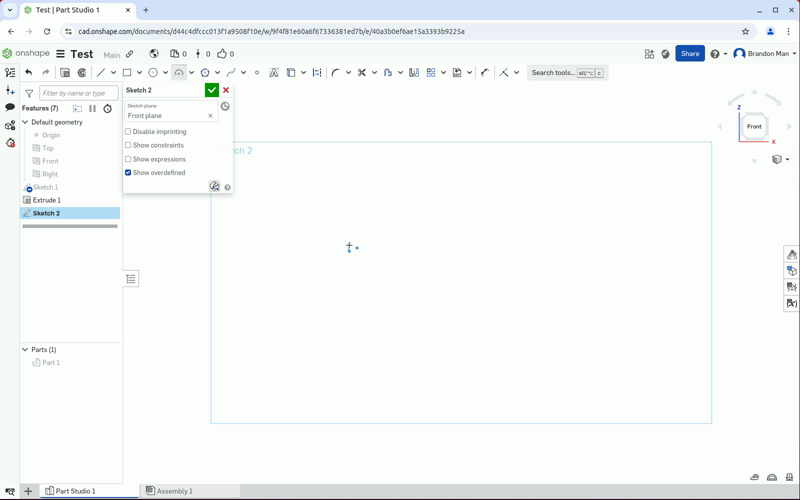
scroll(6)
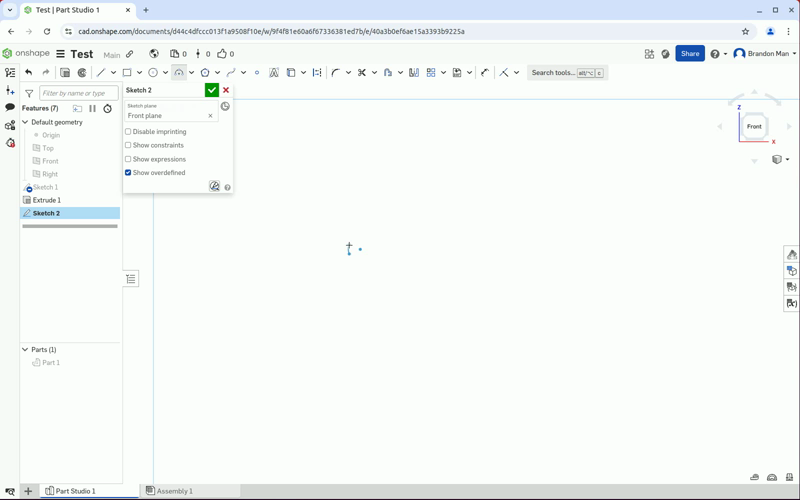
scroll(6)
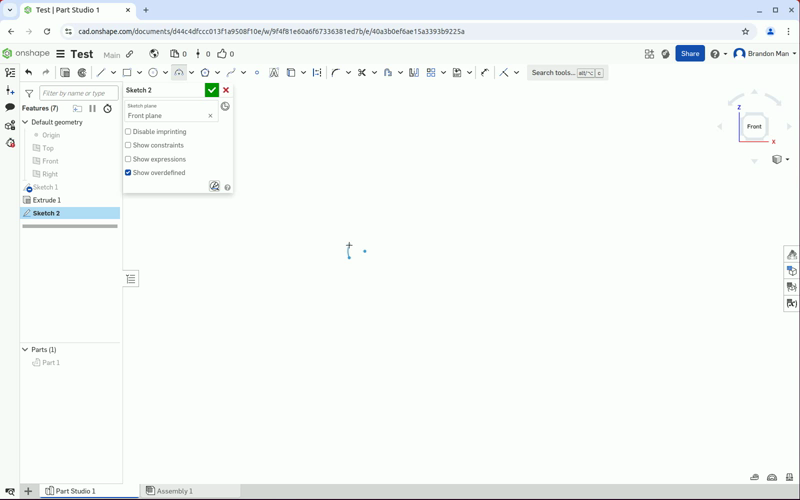
scroll(6)
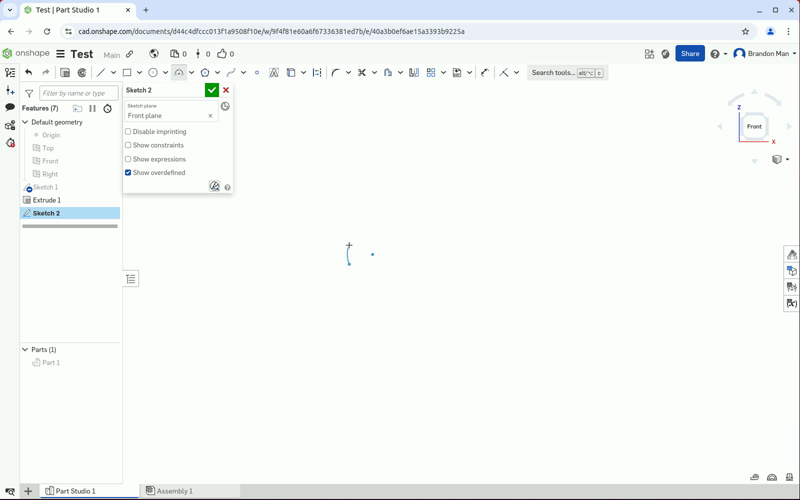
scroll(6)
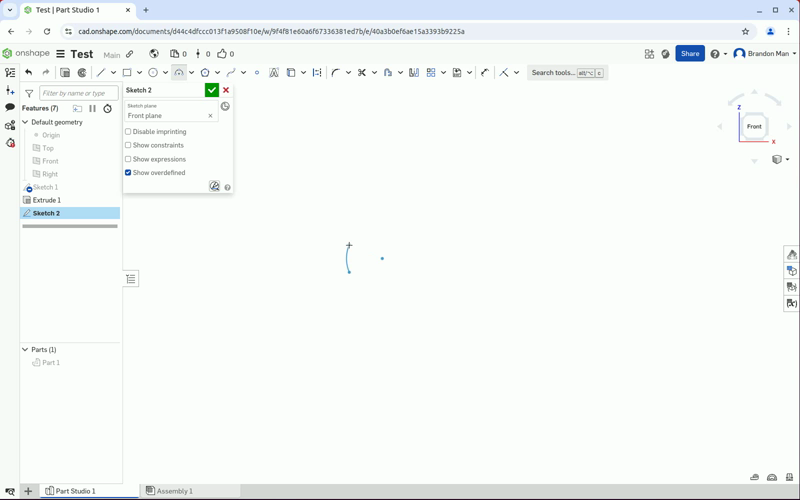
scroll(6)
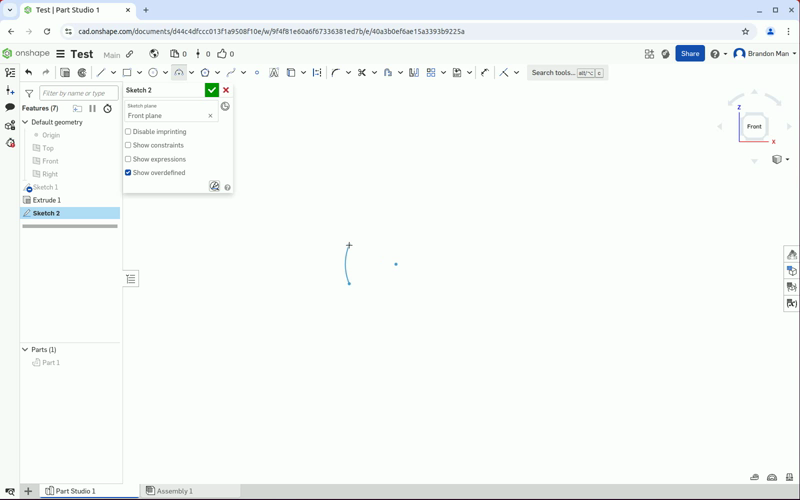
scroll(6)
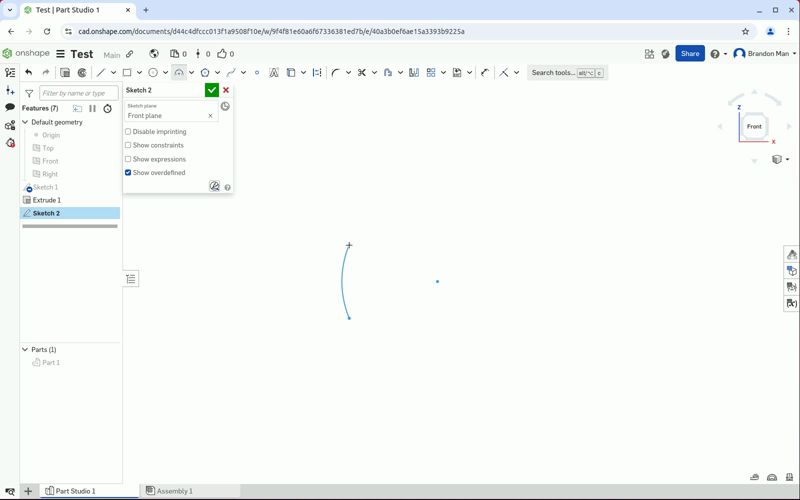
click(349, 244)
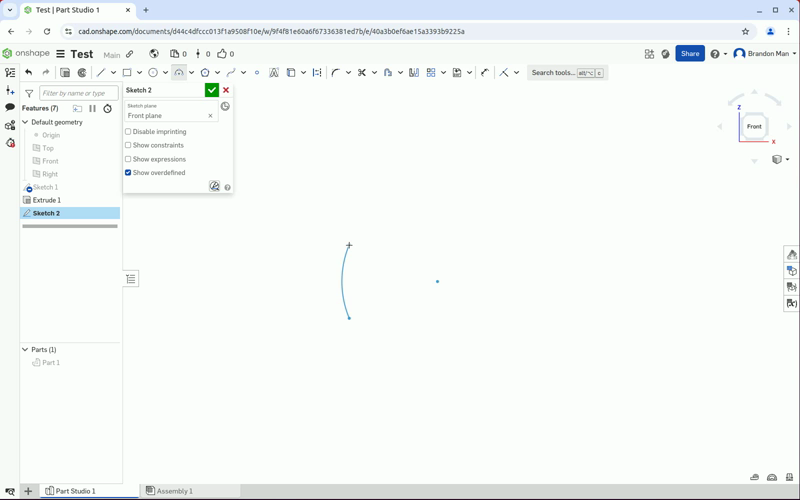
scroll(-6)
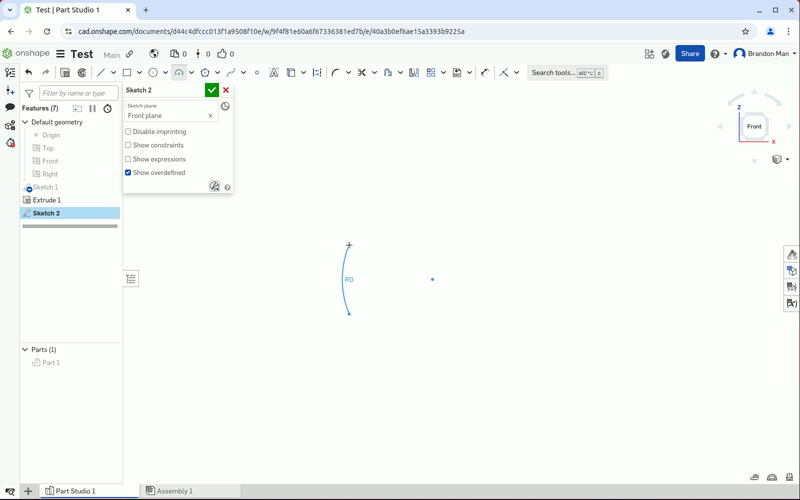
scroll(-6)
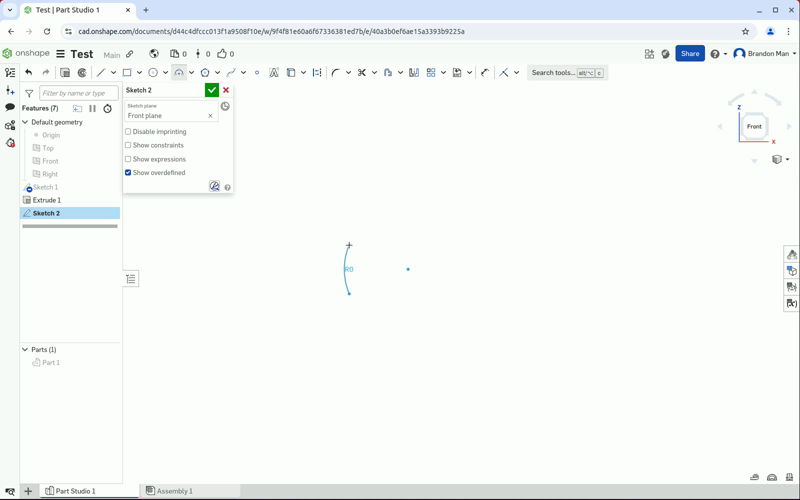
scroll(-6)
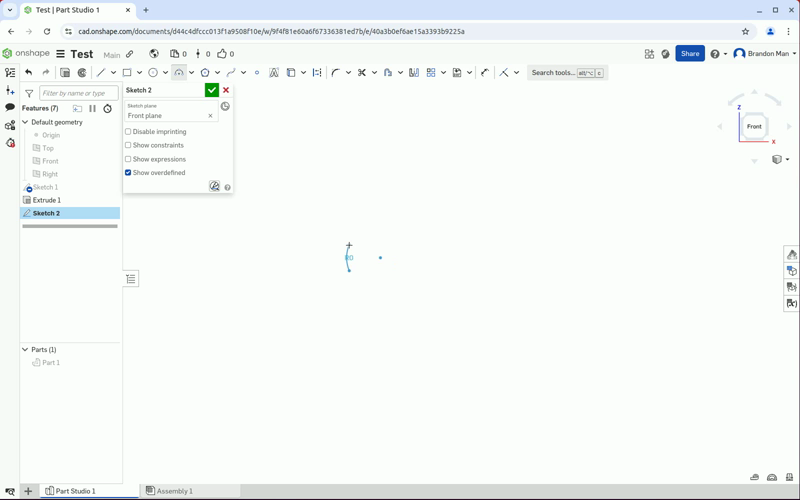
scroll(-6)
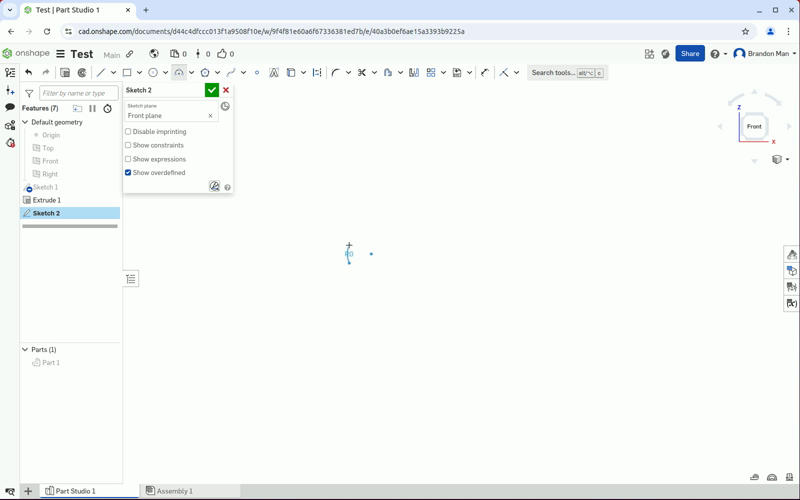
scroll(-6)
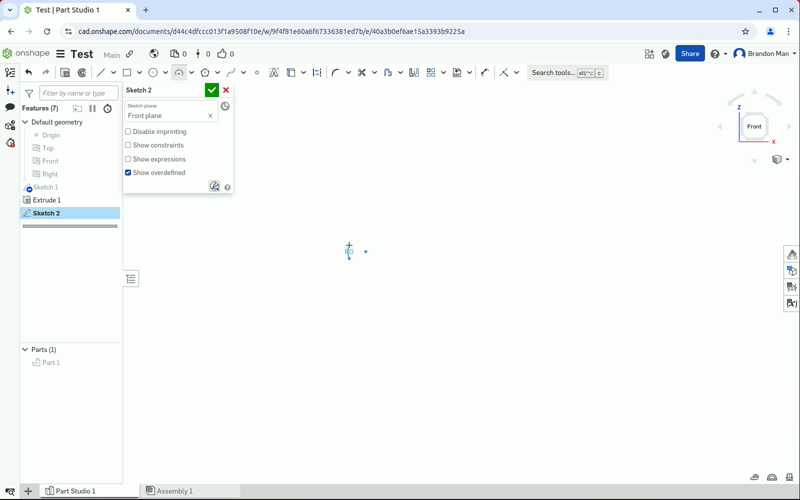
scroll(-6)
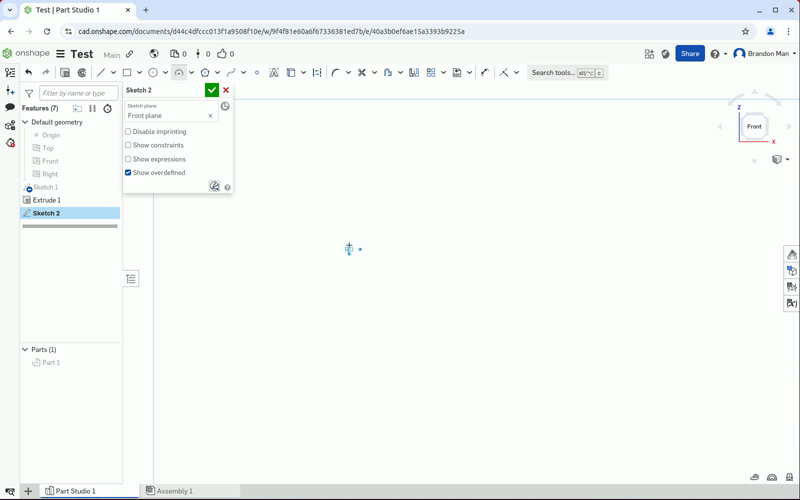
scroll(-6)
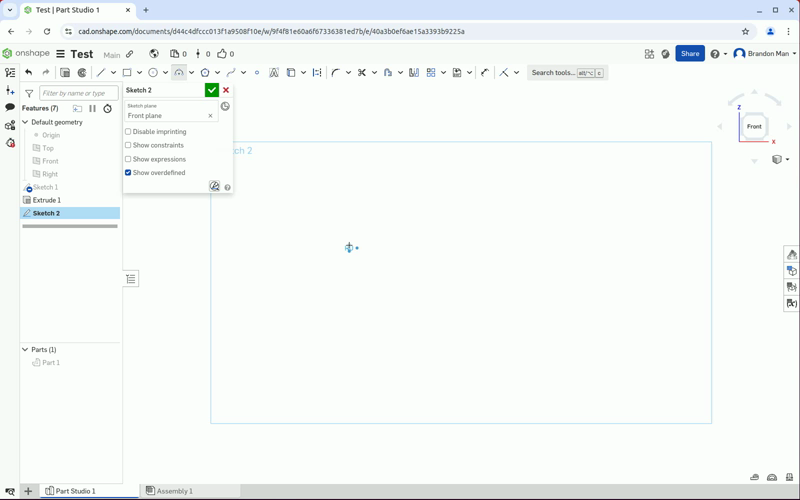
mouse_move(347, 248)
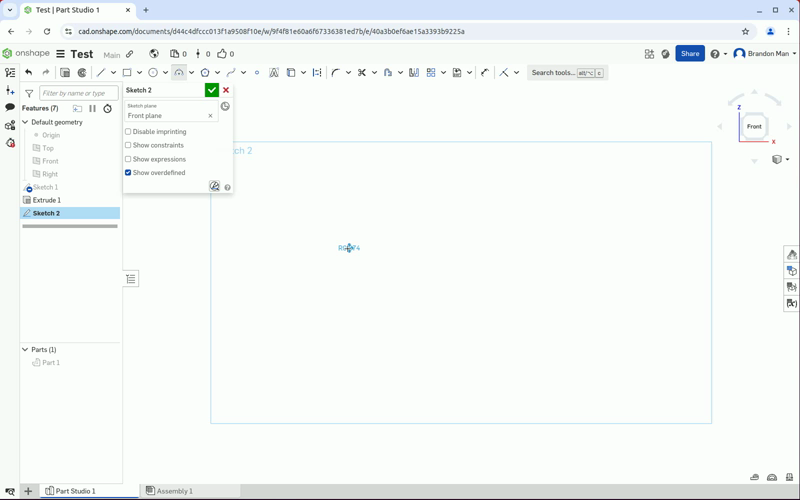
scroll(6)
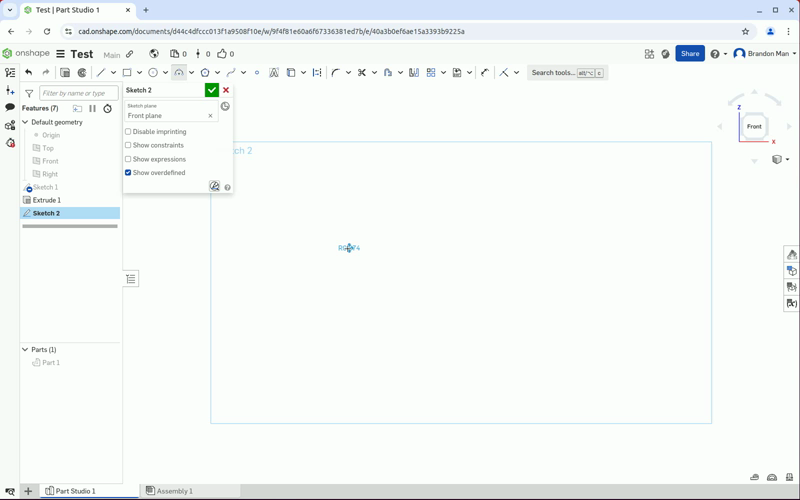
scroll(6)
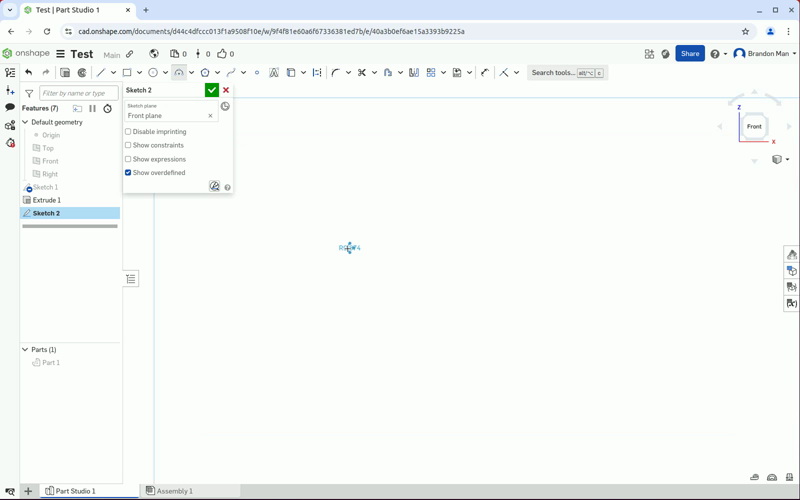
scroll(6)
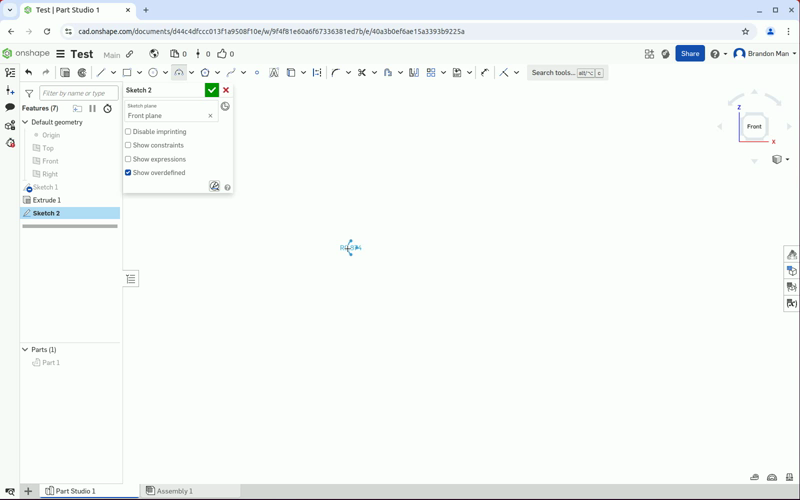
scroll(6)
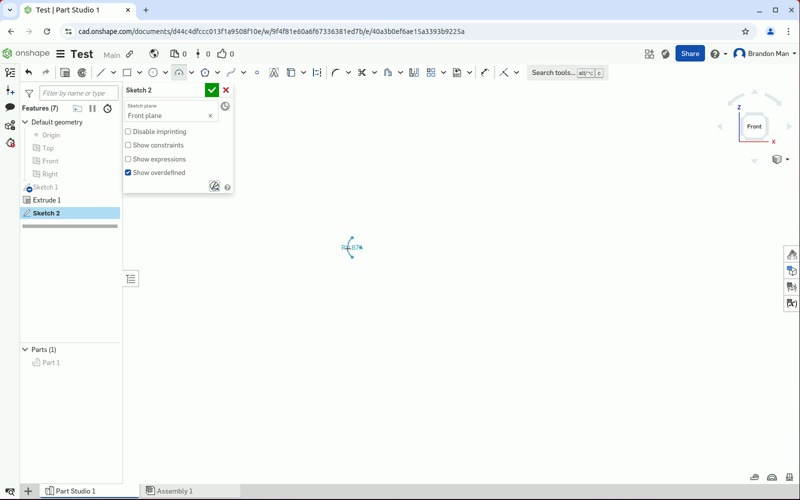
scroll(6)
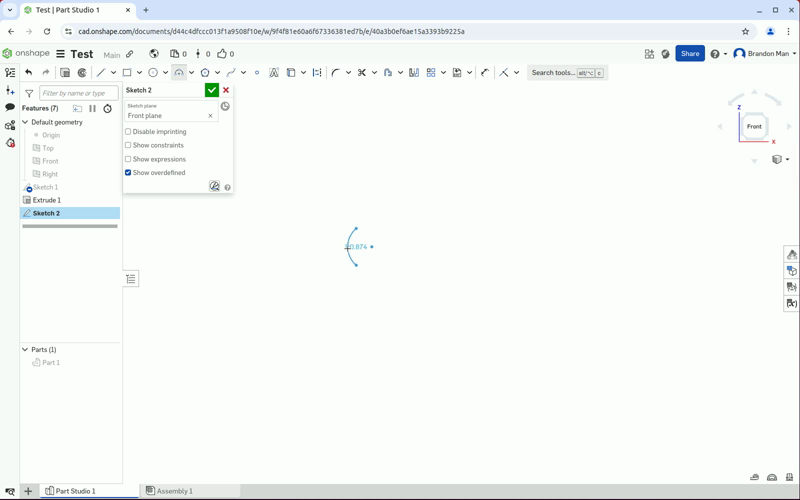
scroll(6)
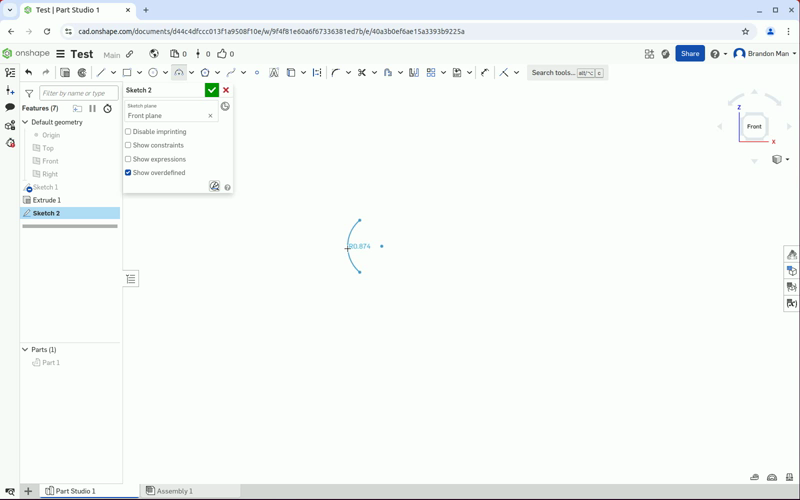
scroll(6)
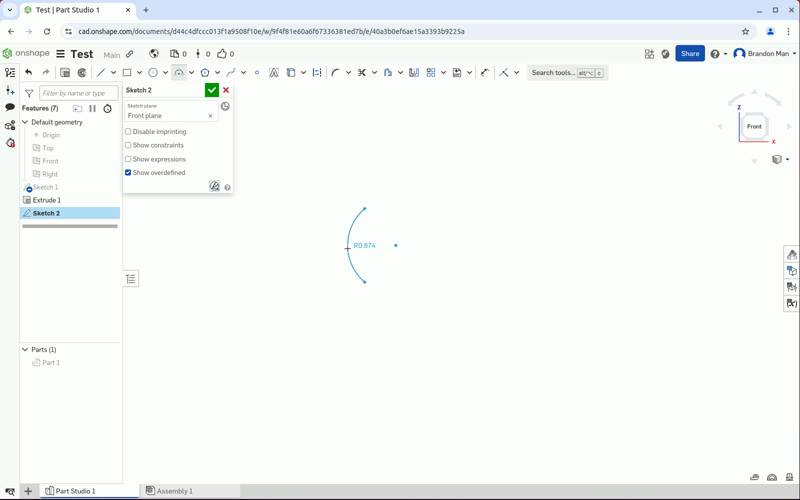
click(347, 248)
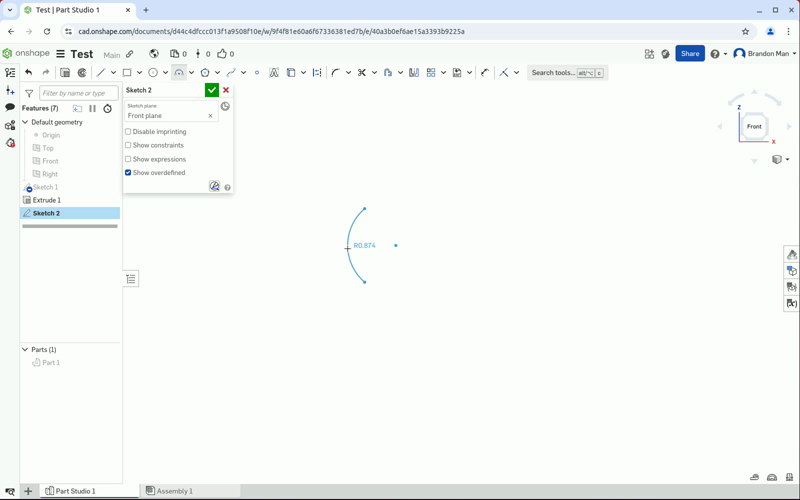
scroll(-6)
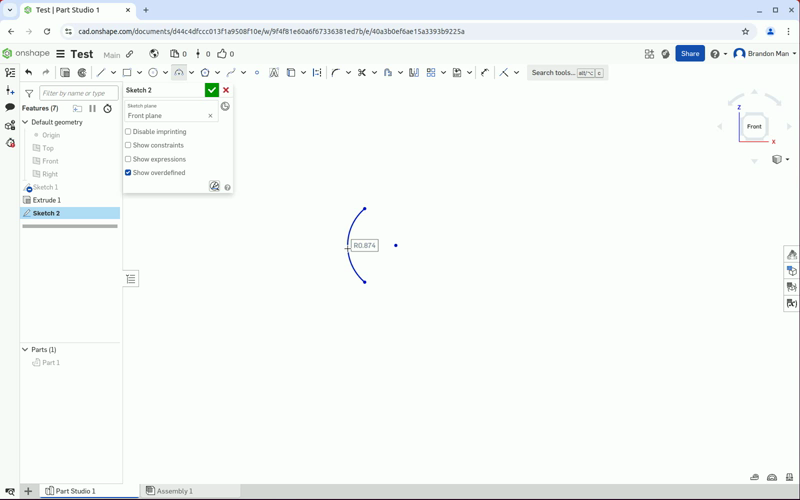
scroll(-6)
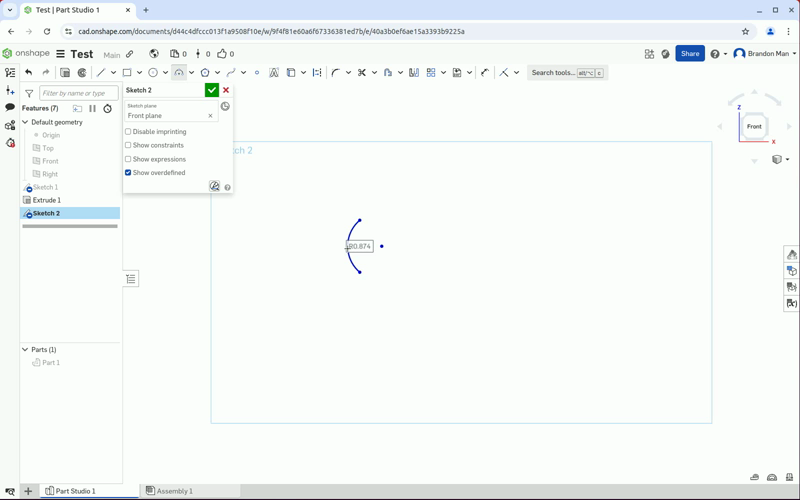
scroll(-6)
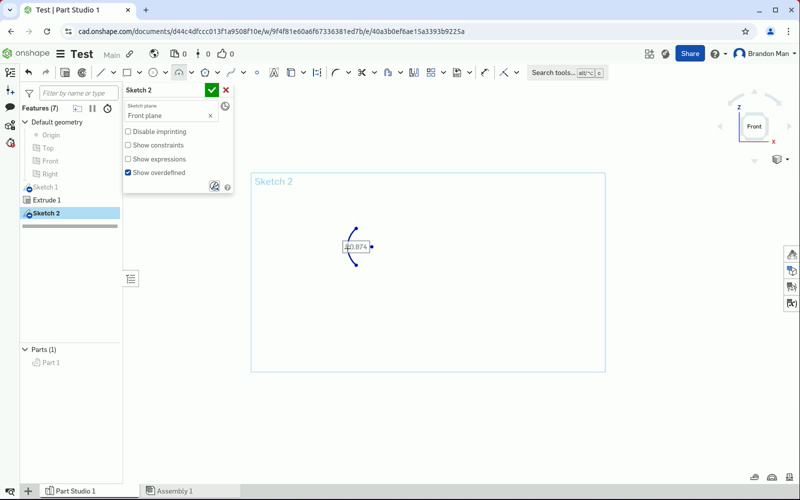
scroll(-6)
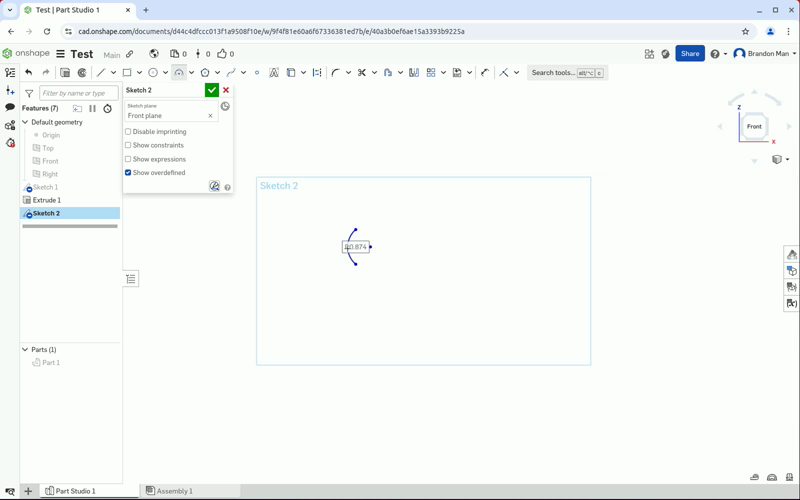
scroll(-6)
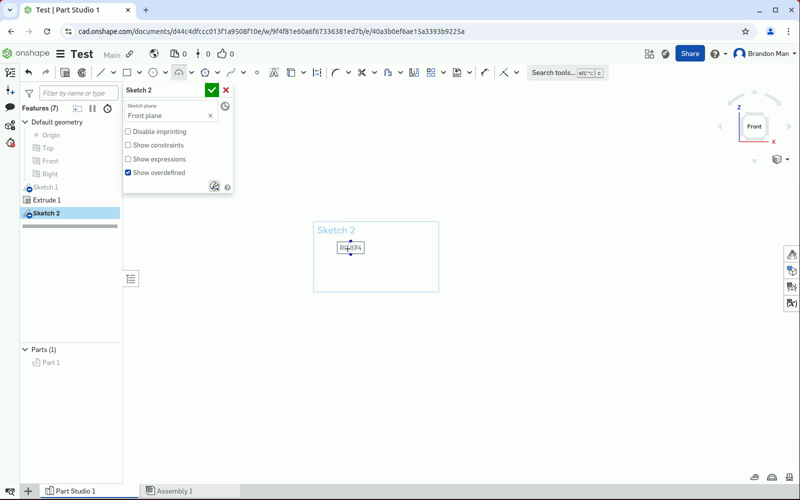
scroll(-6)
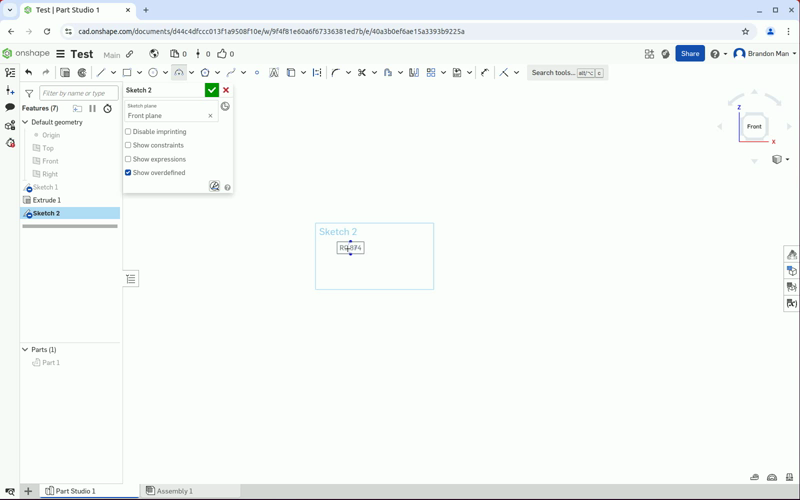
scroll(-6)
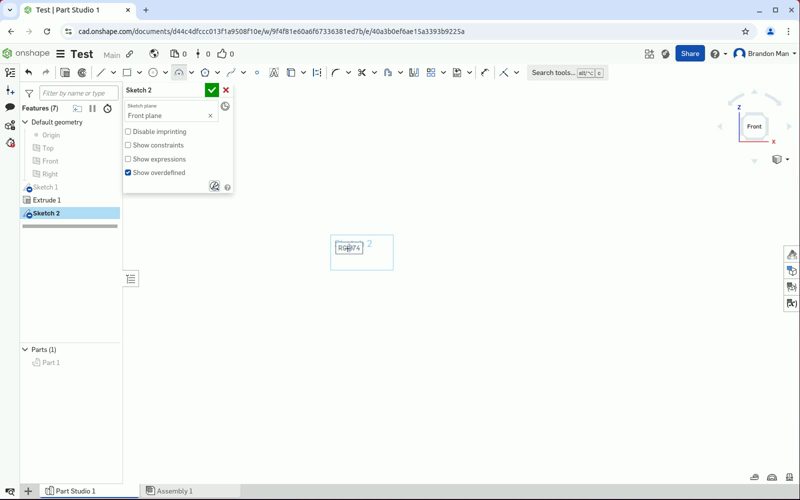
key_up(shift)
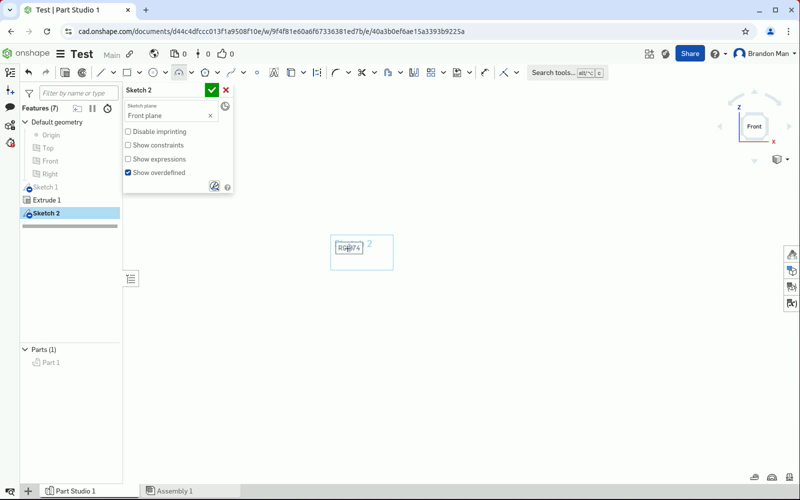
key(esc)
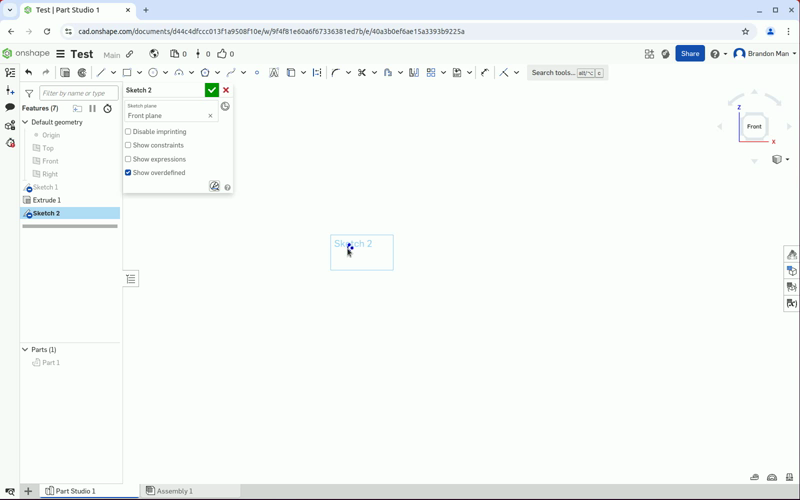
key(l)
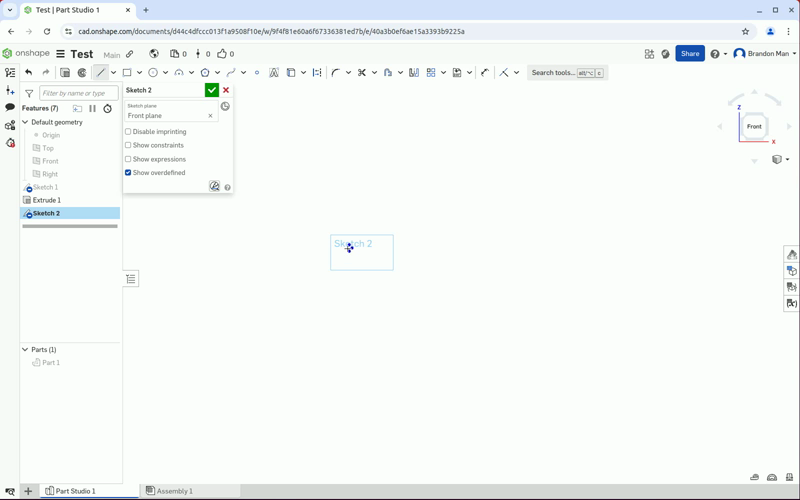
mouse_move(349, 244)
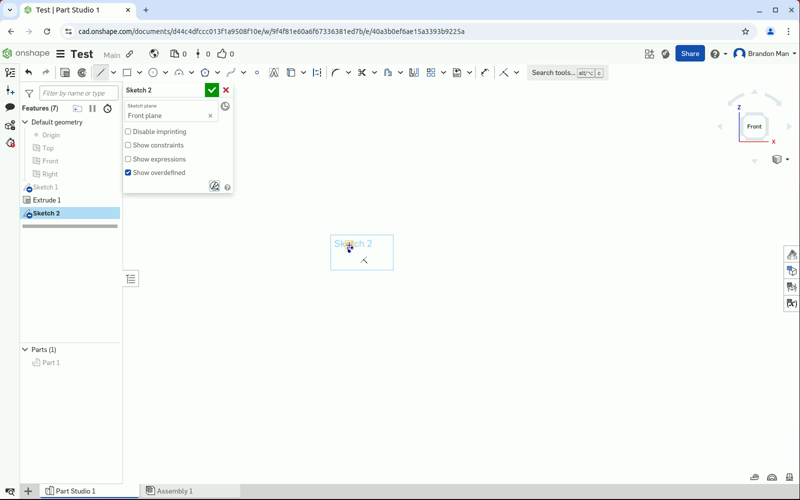
scroll(6)
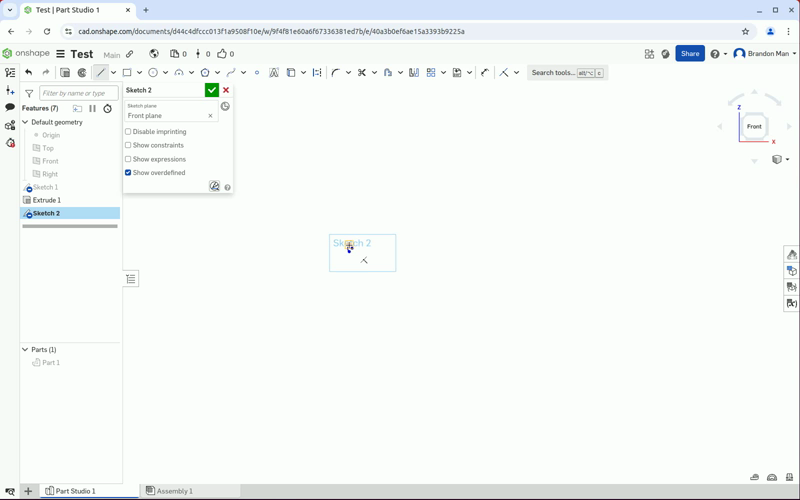
scroll(6)
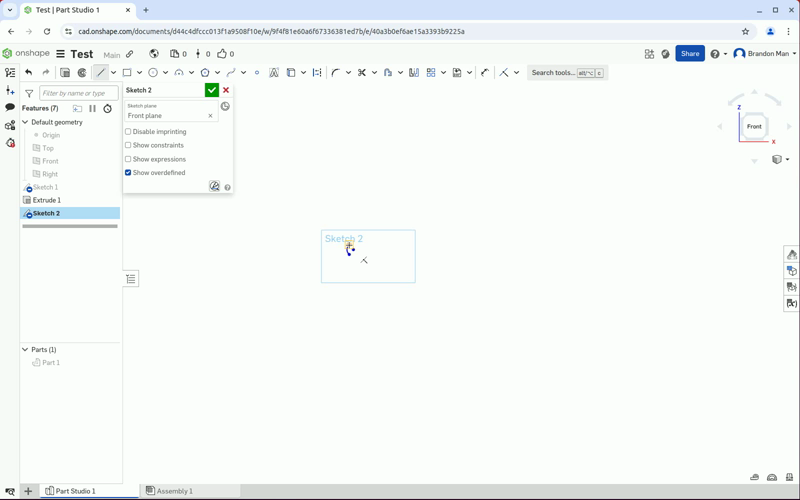
scroll(6)
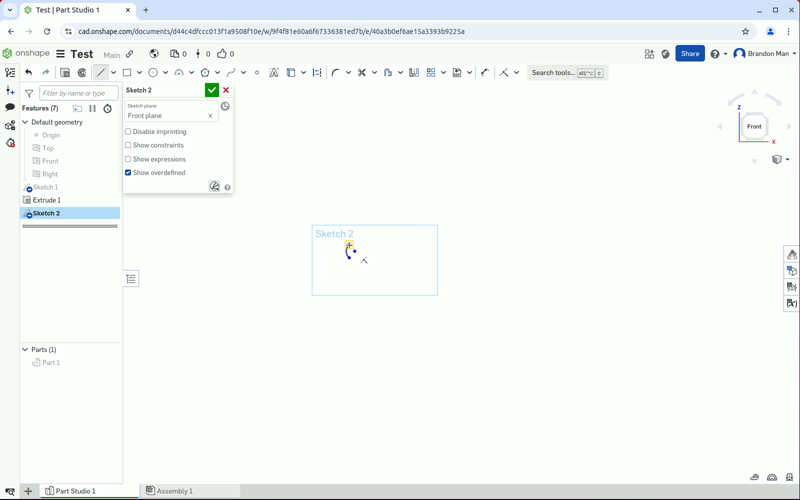
scroll(6)
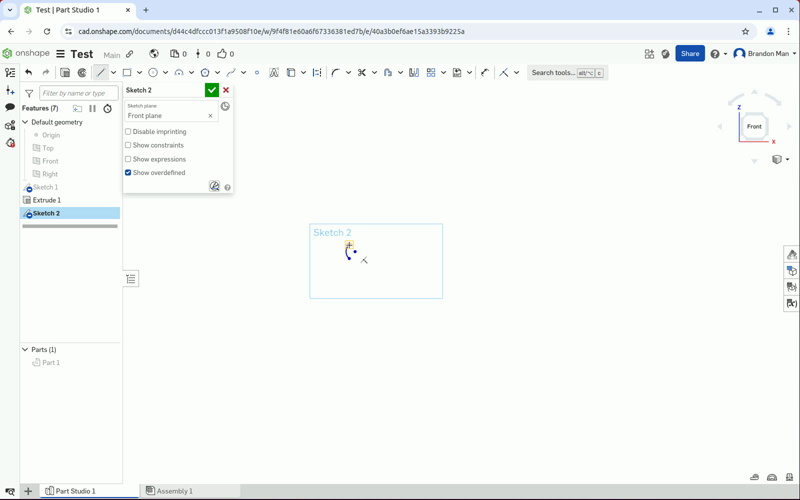
scroll(6)
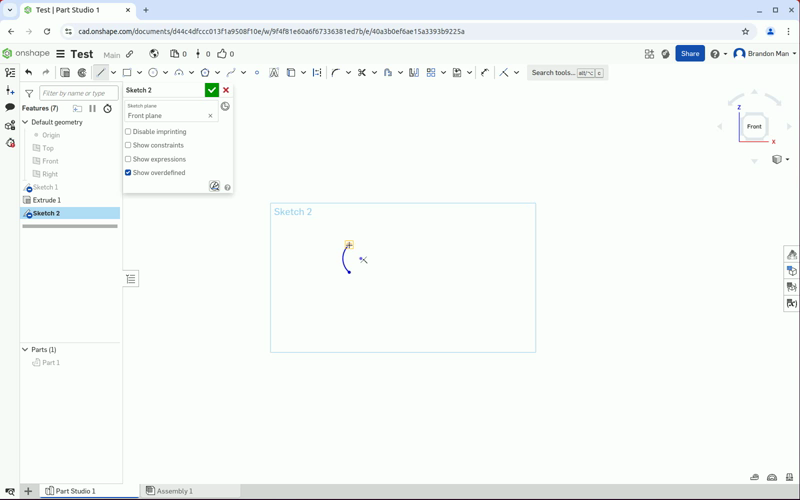
scroll(6)
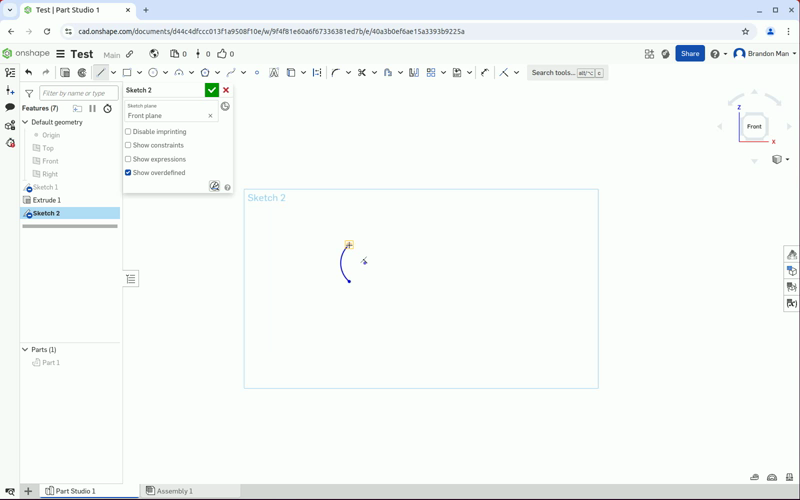
scroll(6)
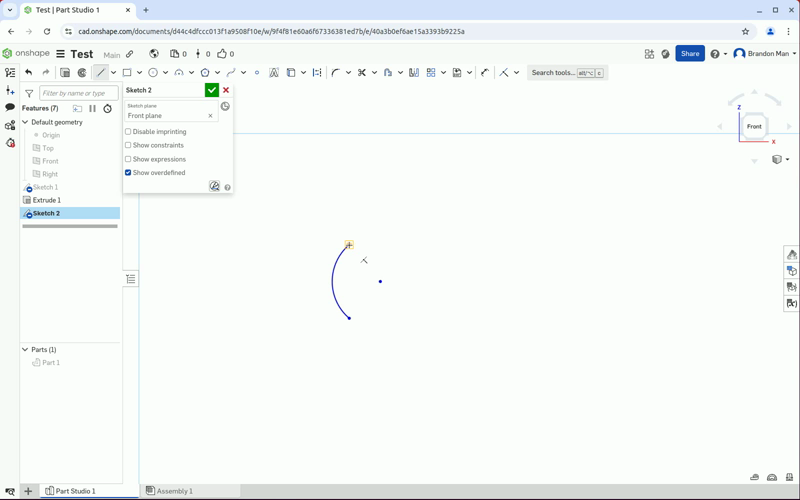
click(349, 244)
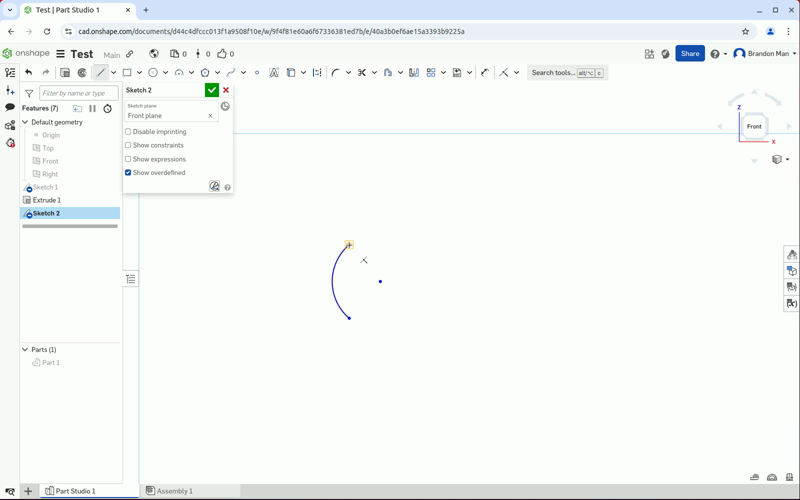
scroll(-6)
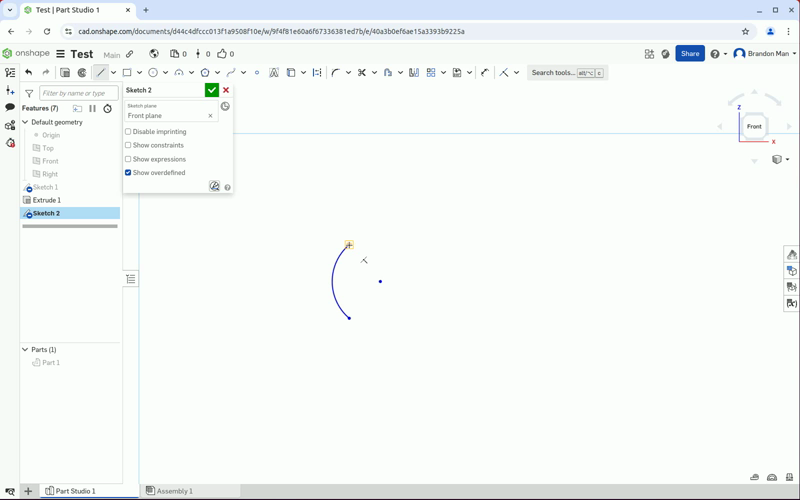
scroll(-6)
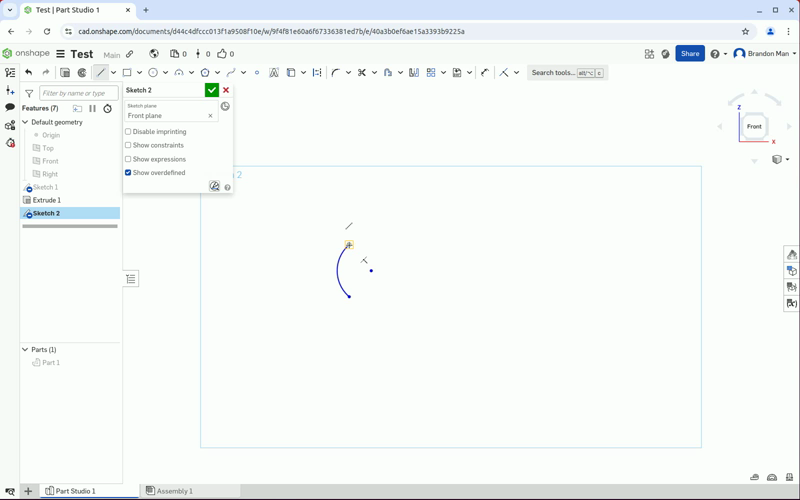
scroll(-6)
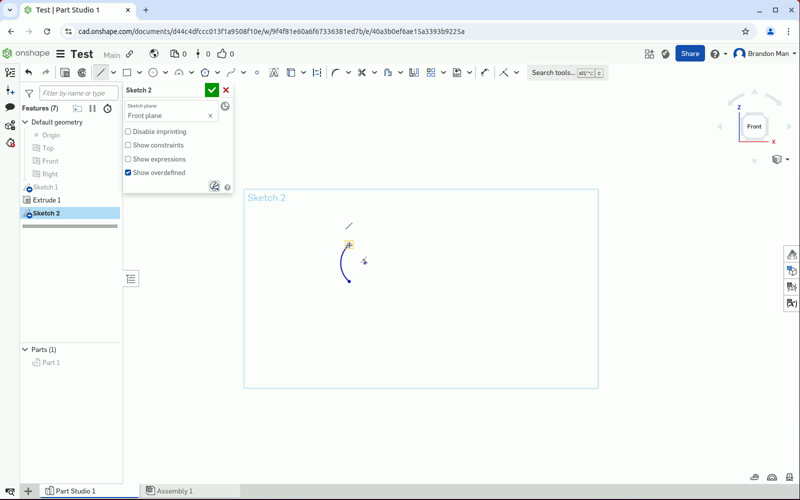
scroll(-6)
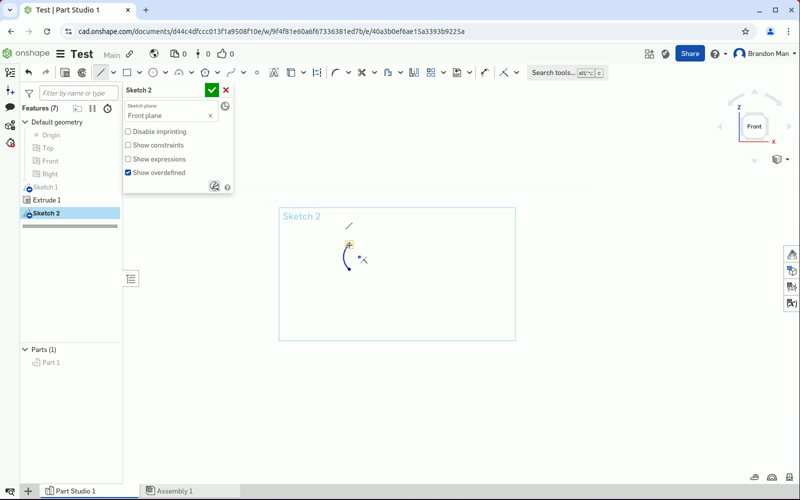
scroll(-6)
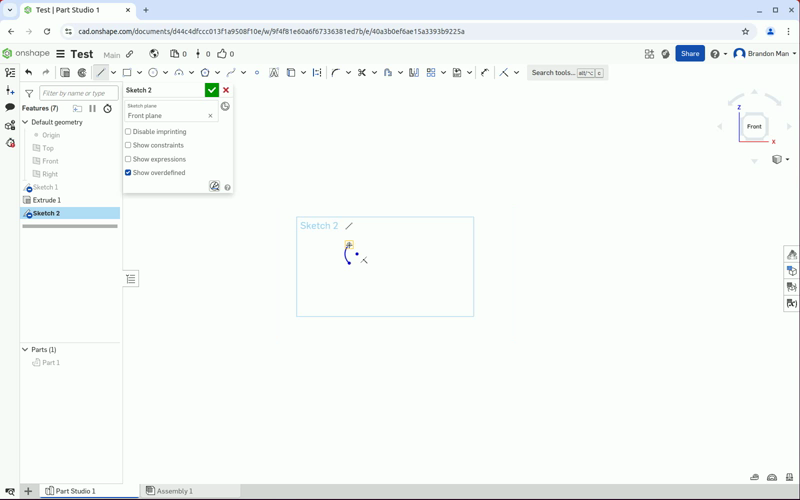
scroll(-6)
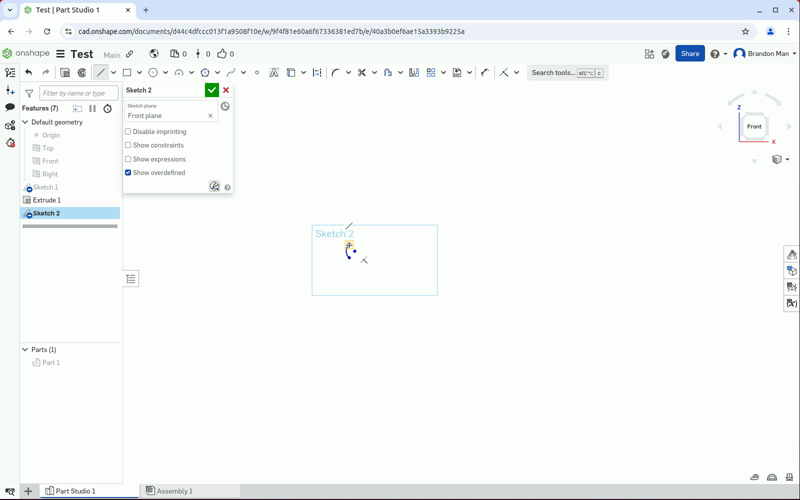
scroll(-6)
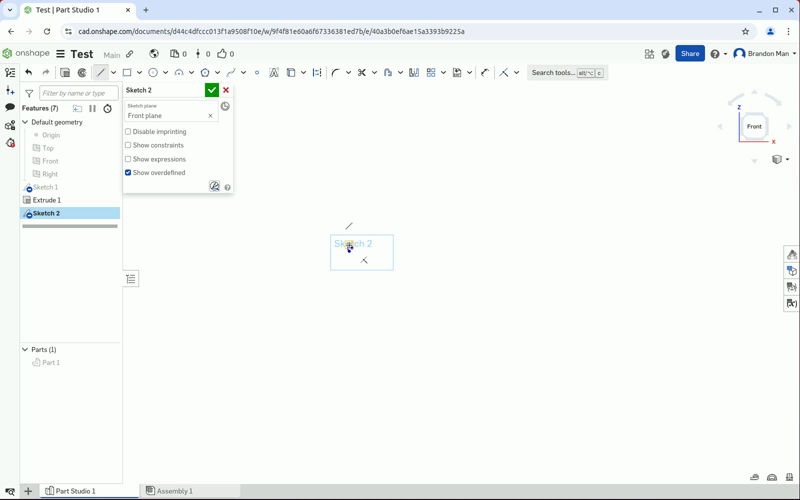
key_down(shift)
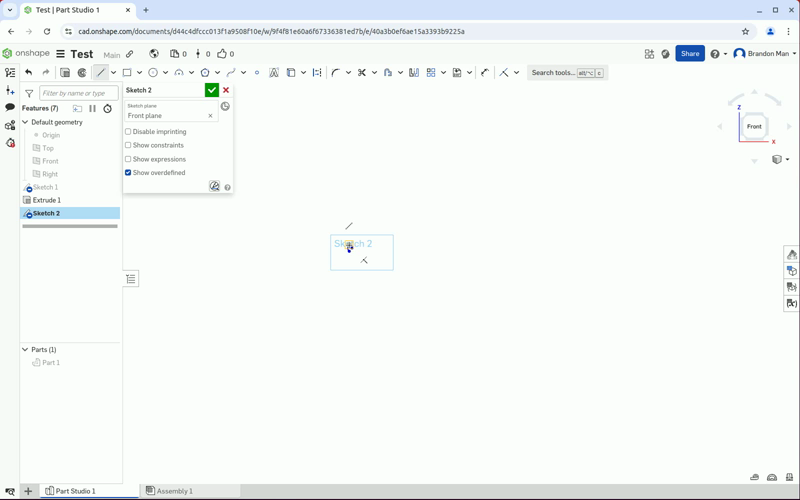
mouse_move(379, 244)
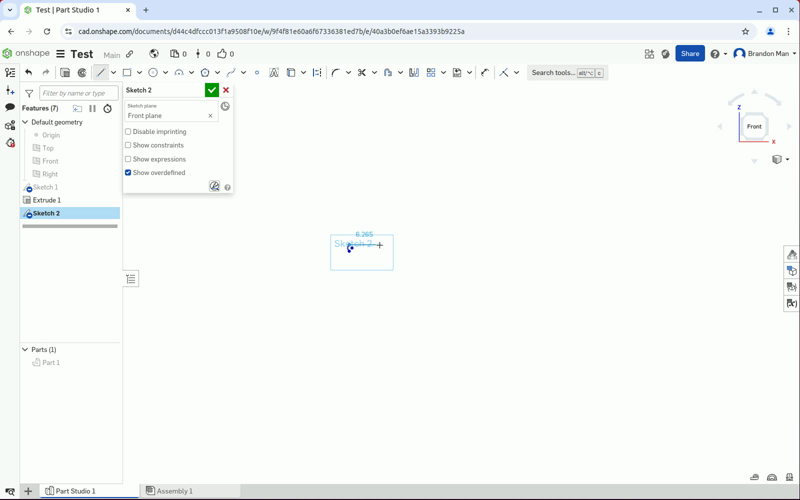
mouse_move(389, 222)
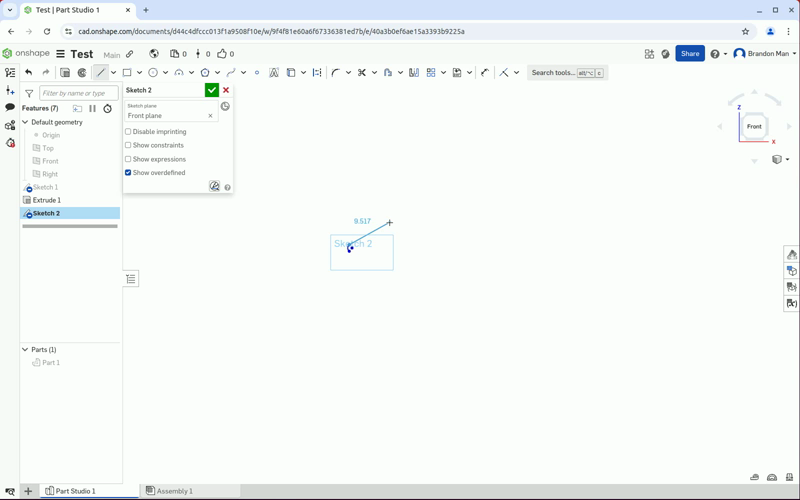
click(389, 222)
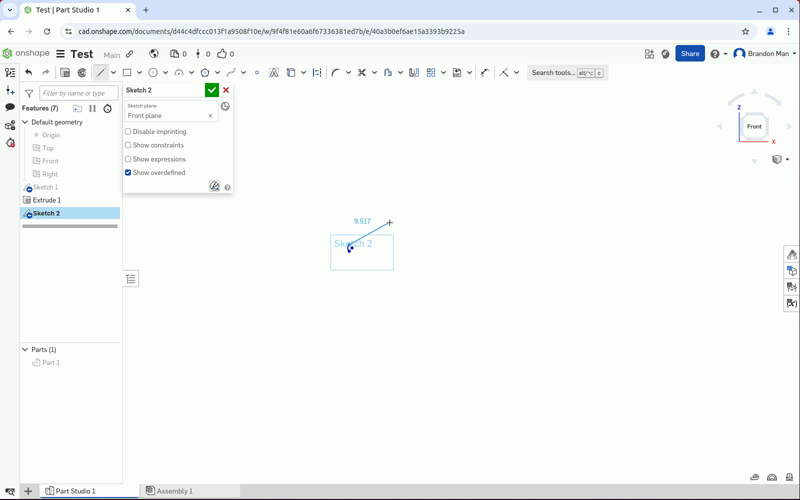
key_up(shift)
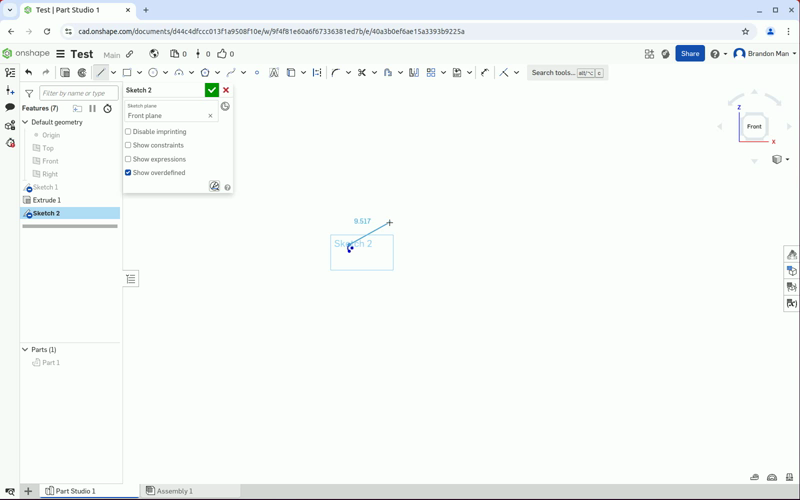
key_down(shift)
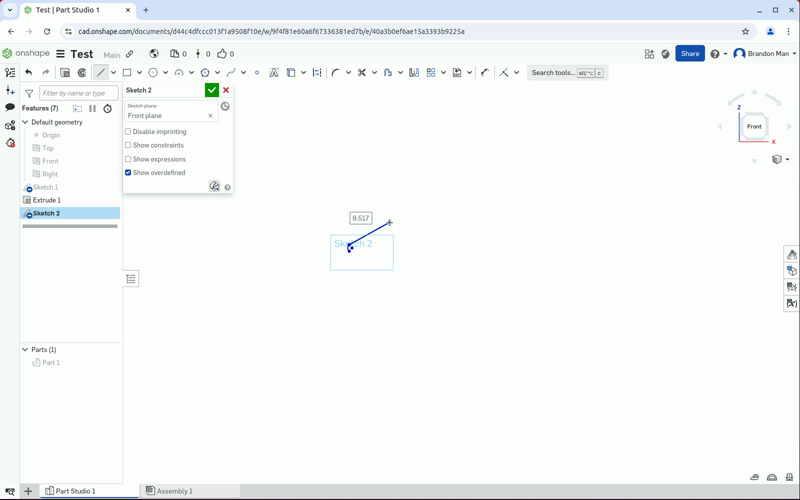
mouse_move(419, 222)
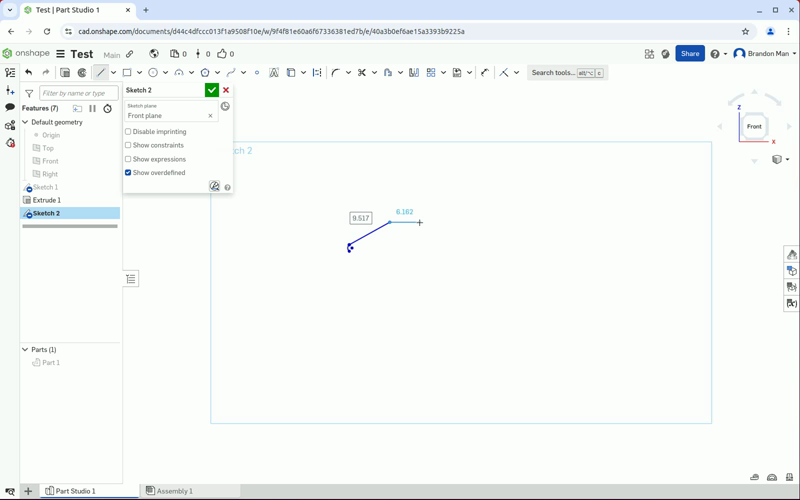
mouse_move(436, 222)
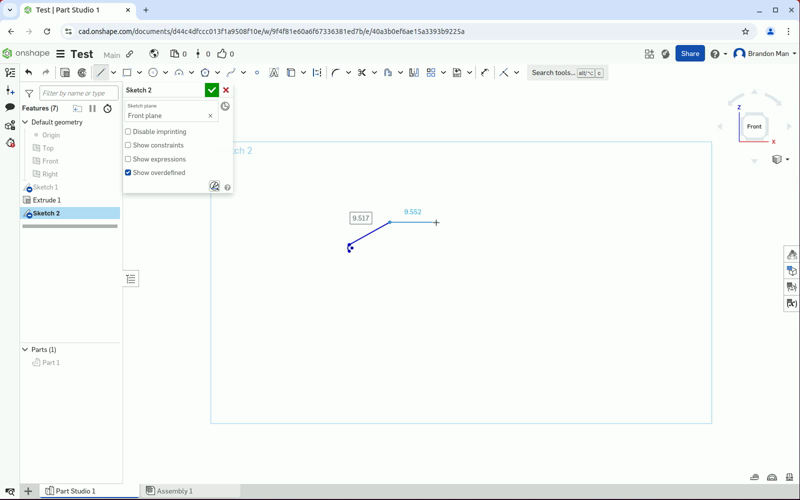
click(436, 222)
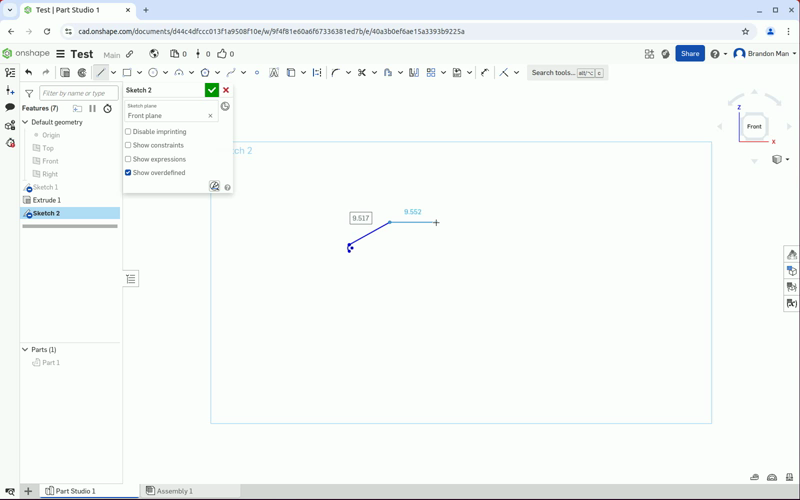
key_up(shift)
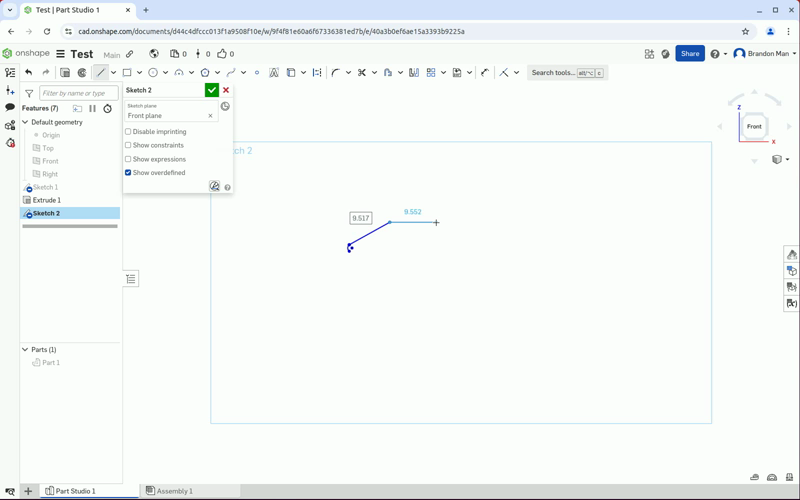
key_down(shift)
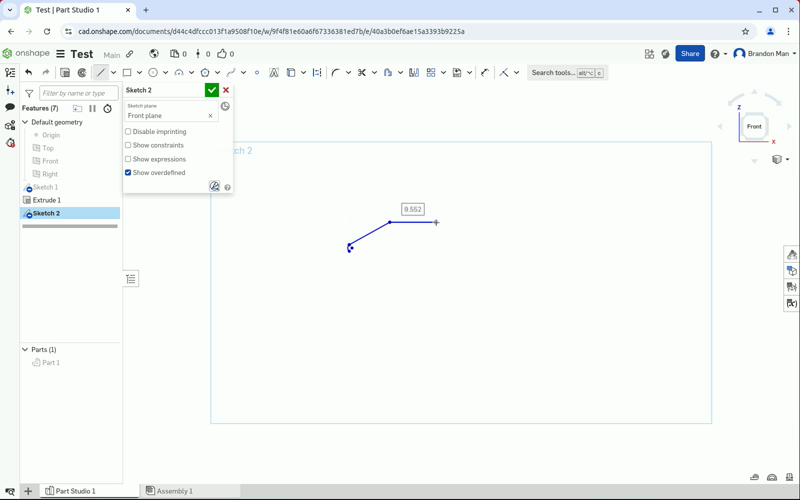
mouse_move(466, 222)
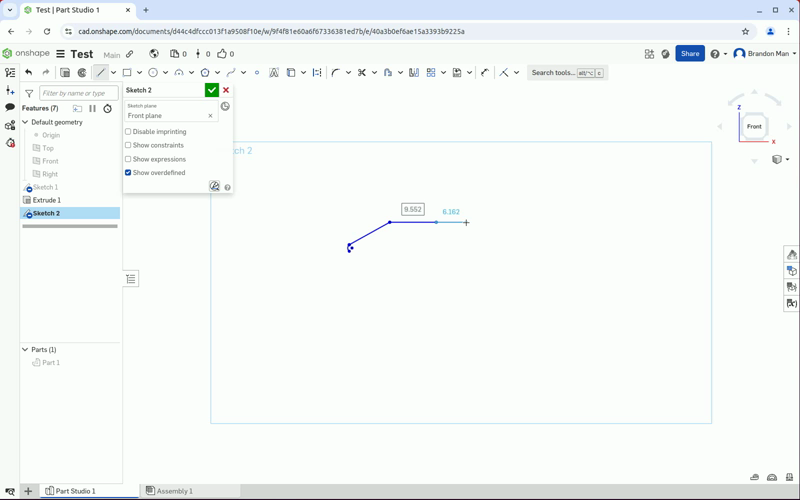
mouse_move(436, 275)
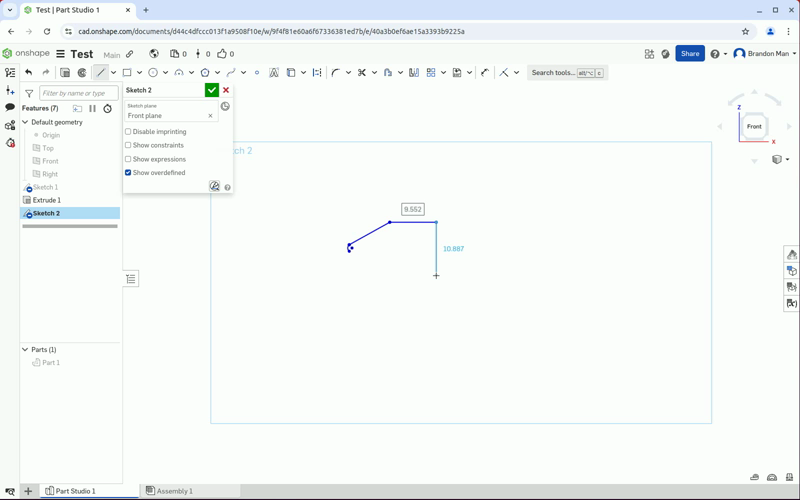
click(436, 275)
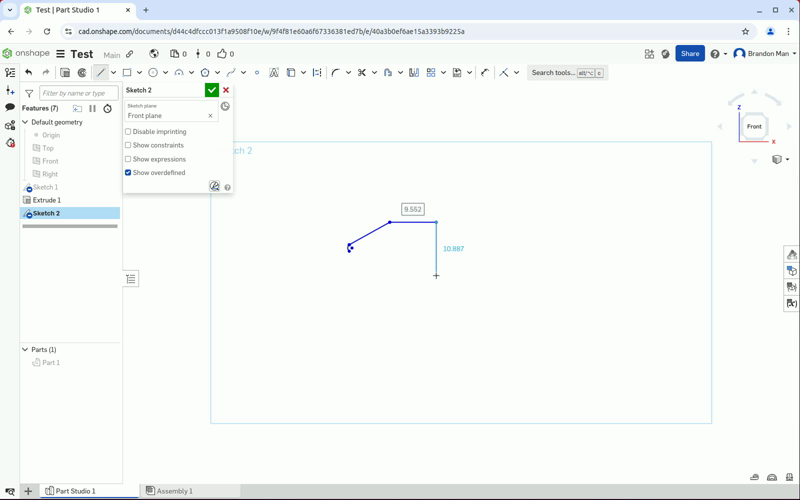
key_up(shift)
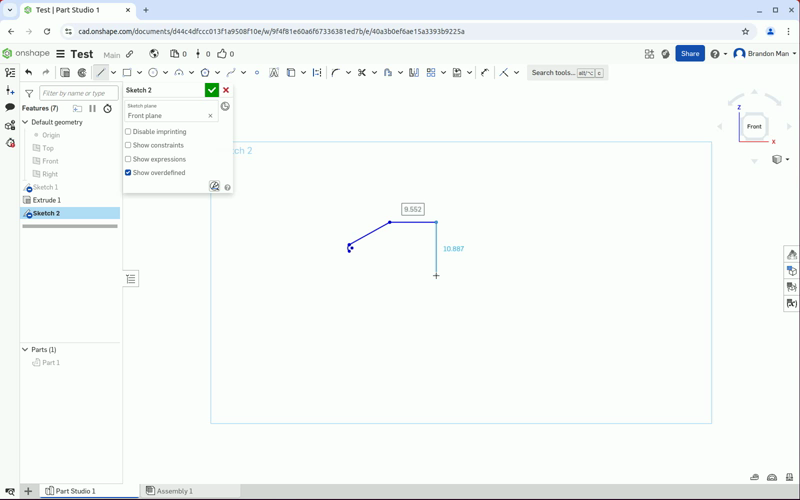
key_down(shift)
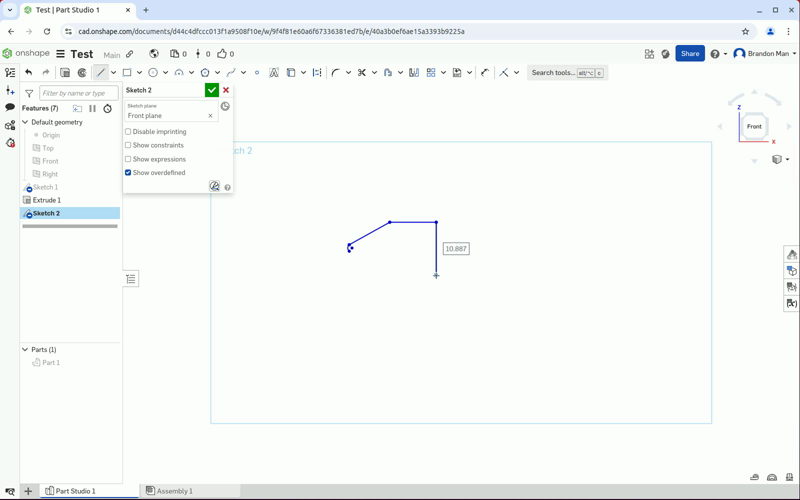
mouse_move(466, 275)
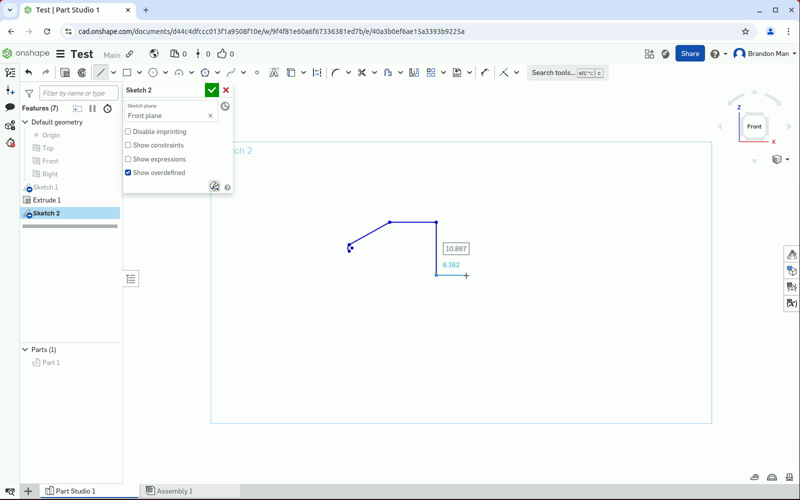
mouse_move(389, 275)
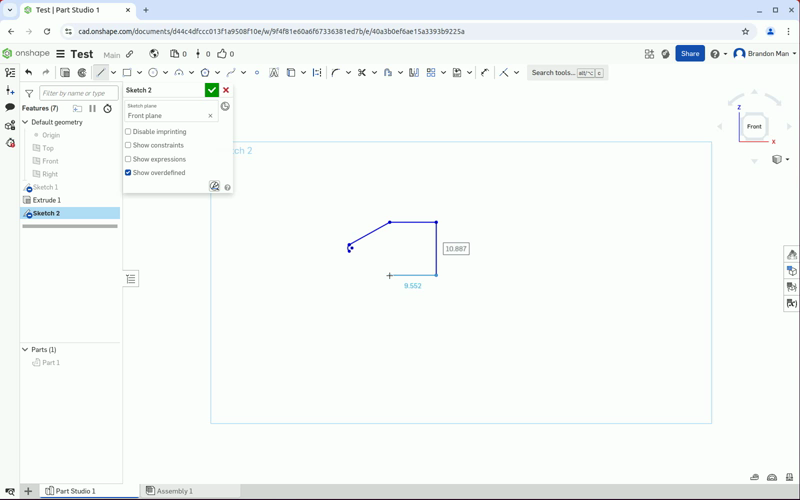
click(389, 275)
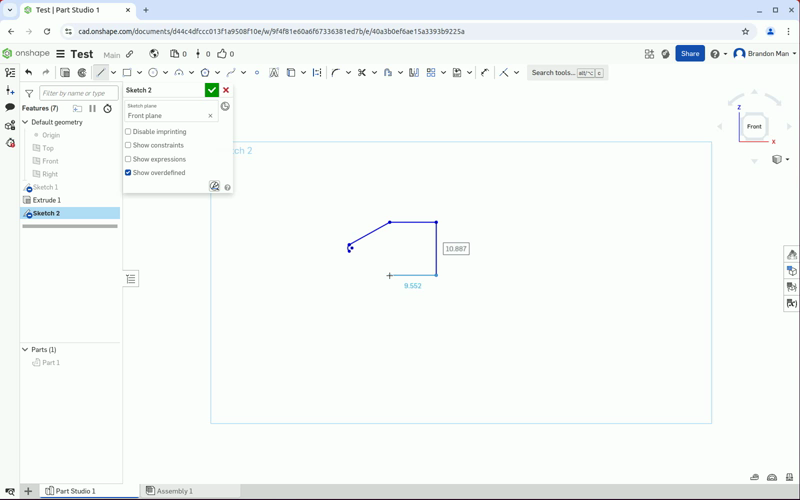
key_up(shift)
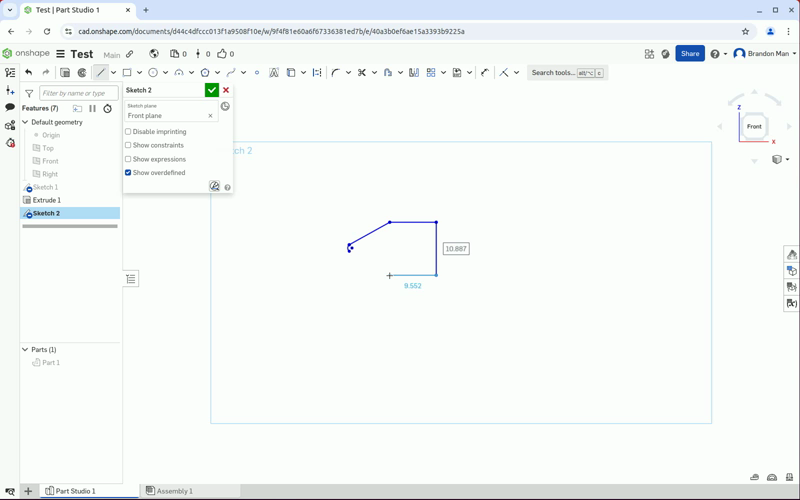
key_down(shift)
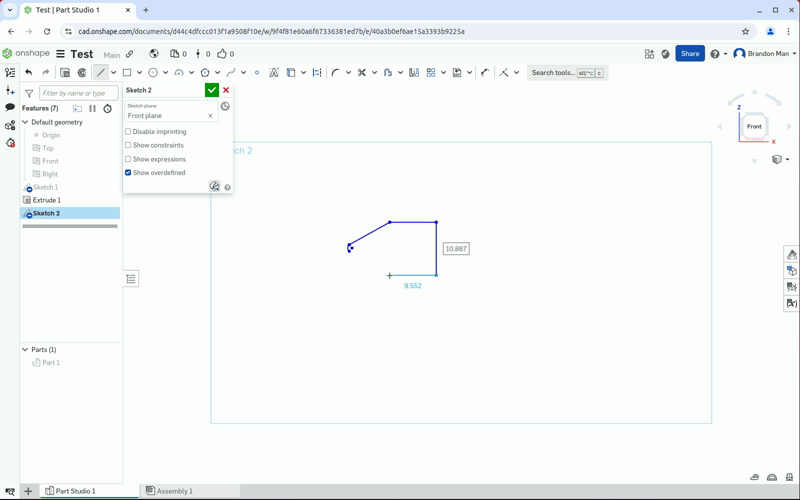
mouse_move(419, 275)
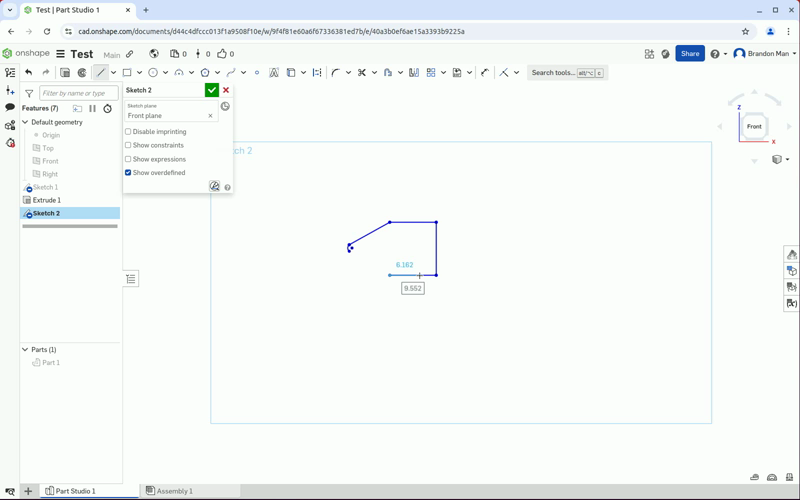
mouse_move(349, 251)
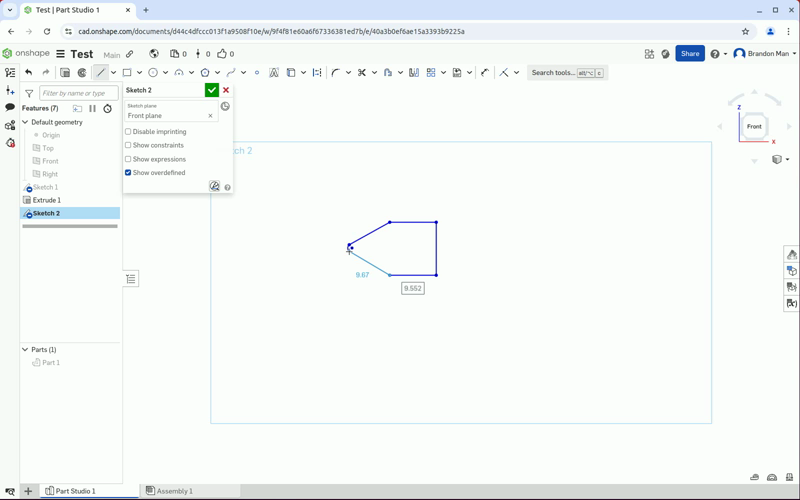
scroll(6)
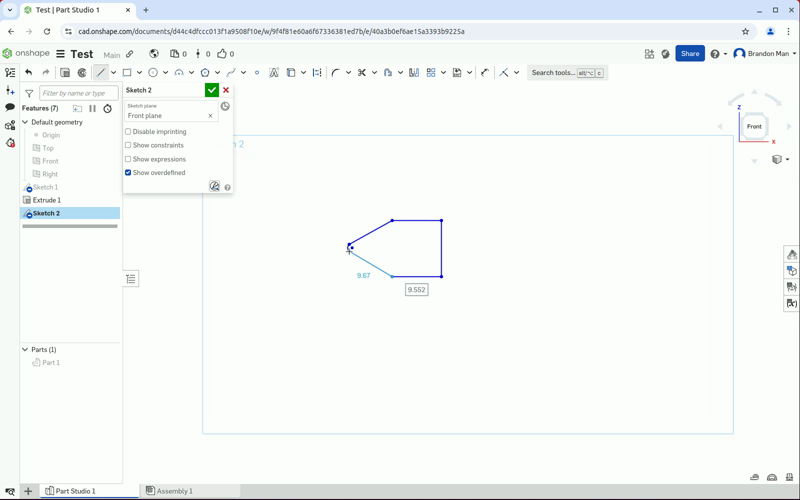
scroll(6)
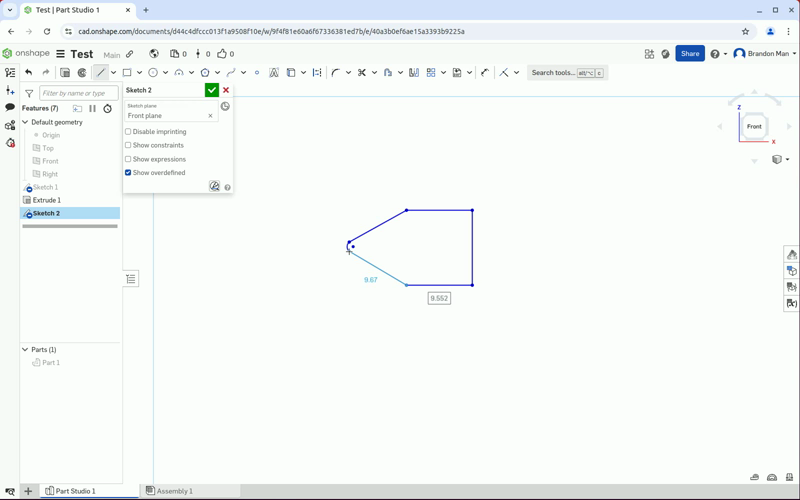
scroll(6)
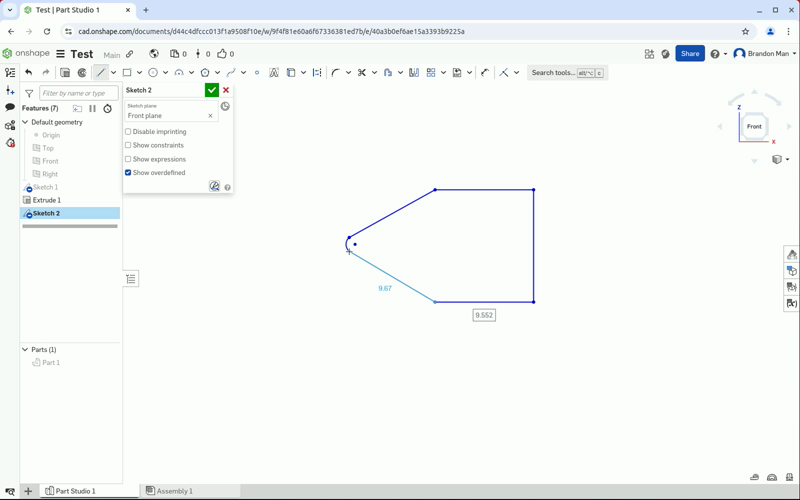
scroll(6)
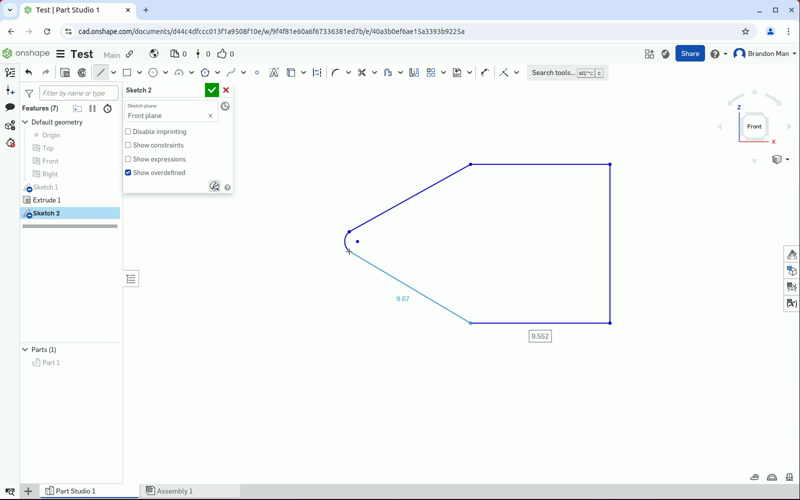
scroll(6)
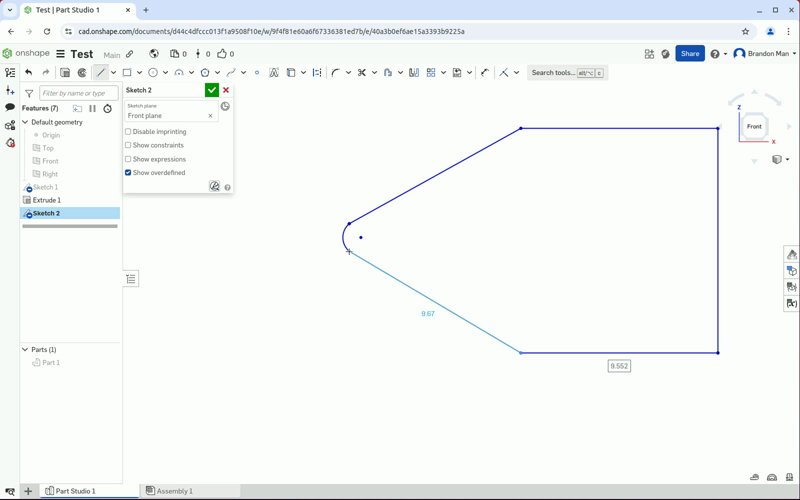
scroll(6)
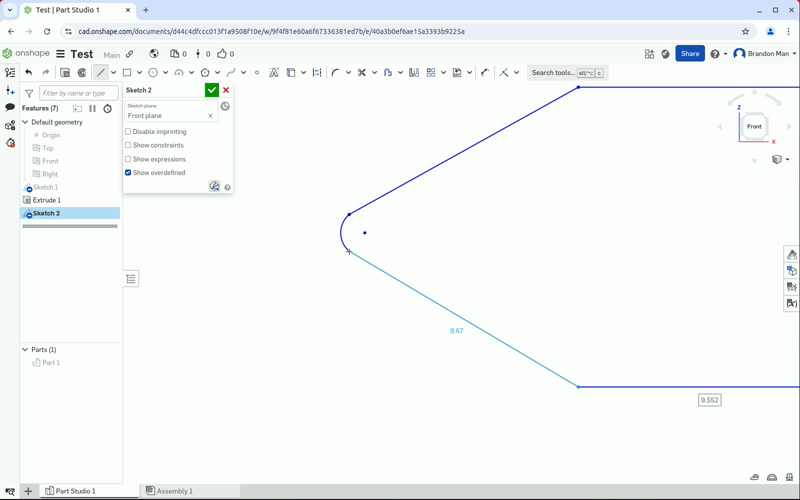
scroll(6)
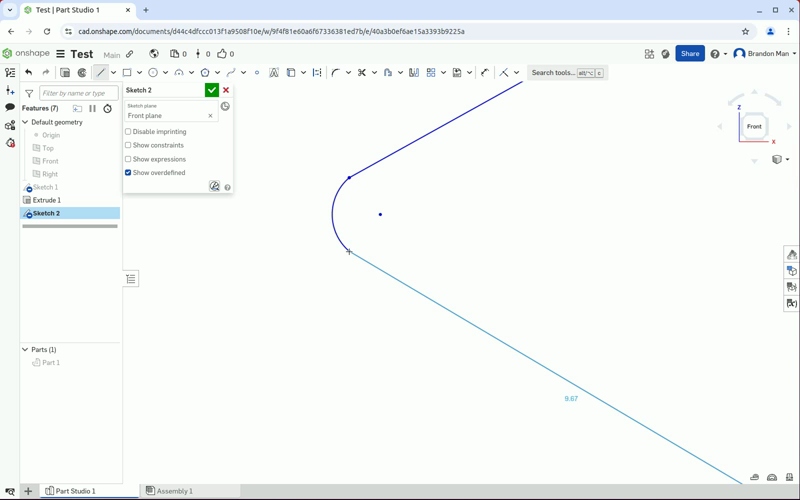
click(349, 251)
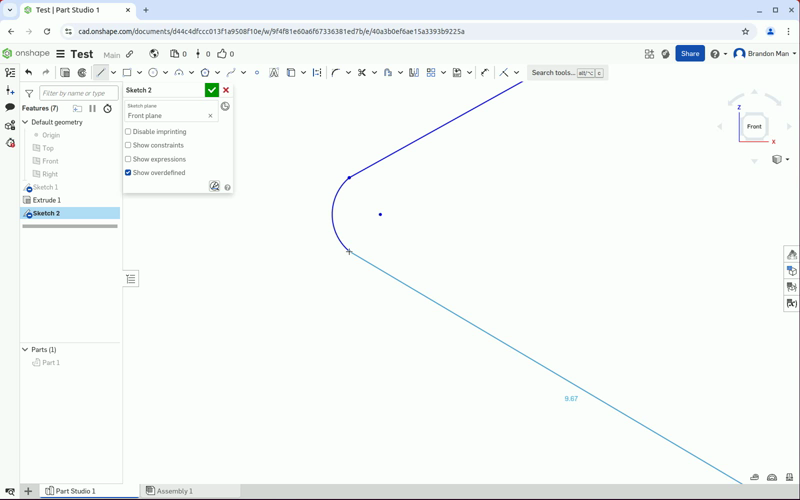
scroll(-6)
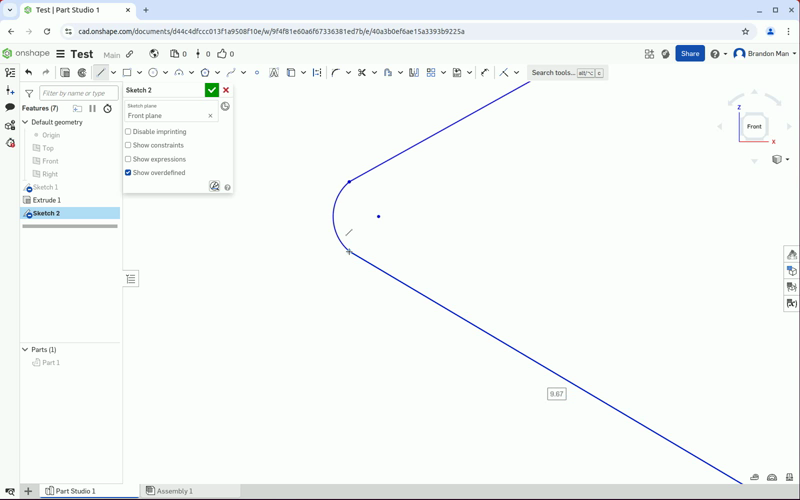
scroll(-6)
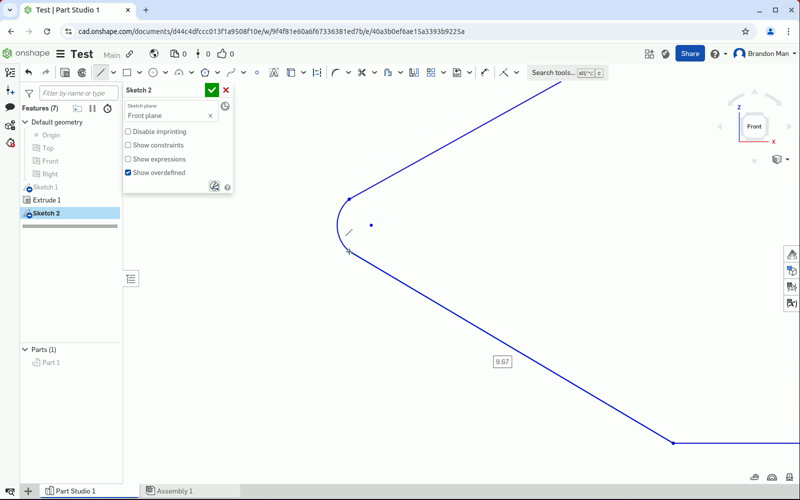
scroll(-6)
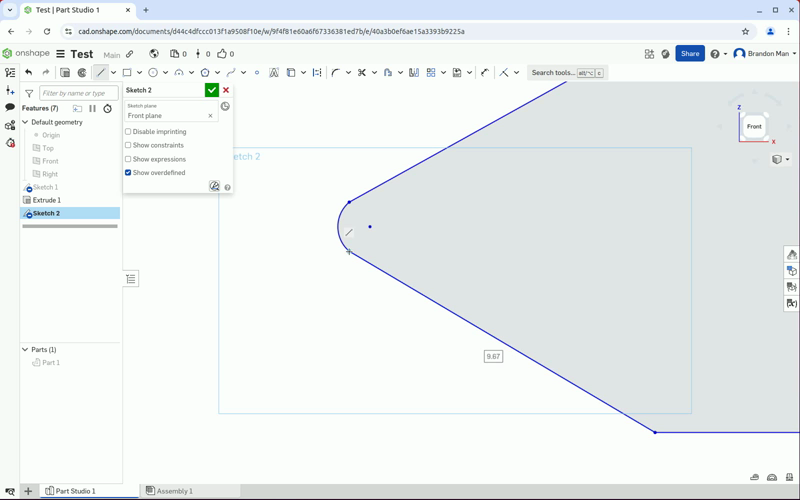
scroll(-6)
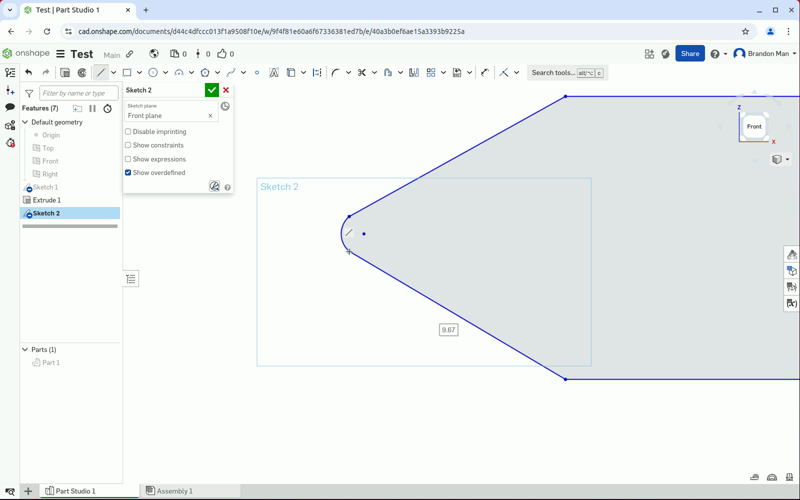
scroll(-6)
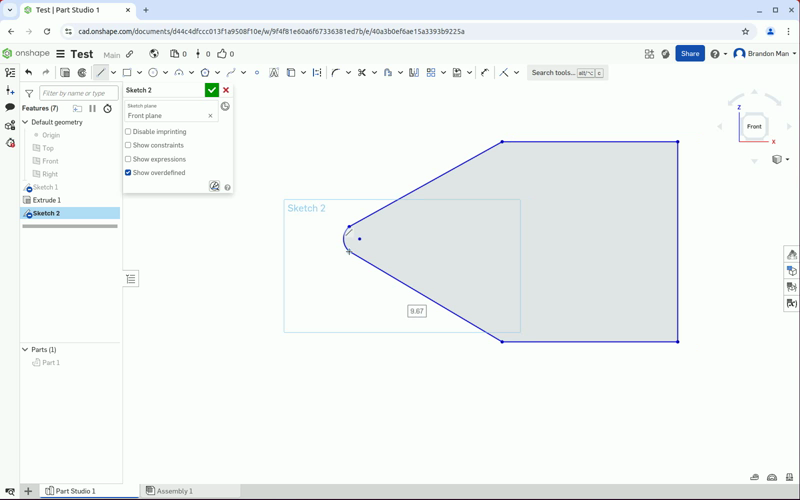
scroll(-6)
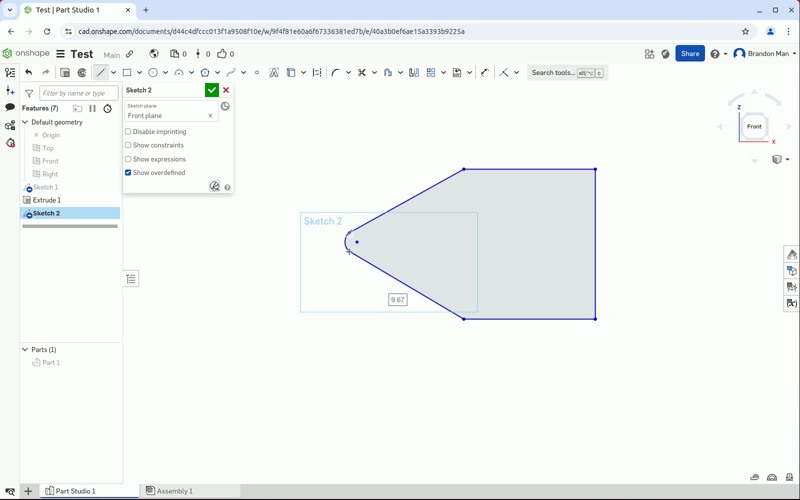
scroll(-6)
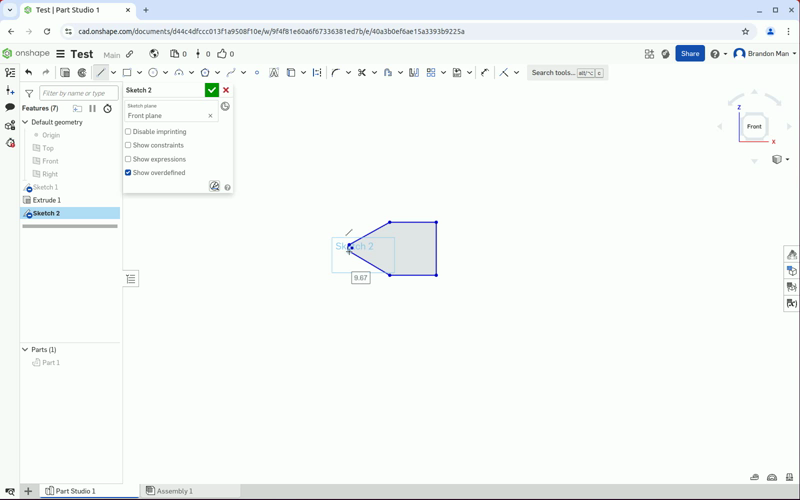
key_up(shift)
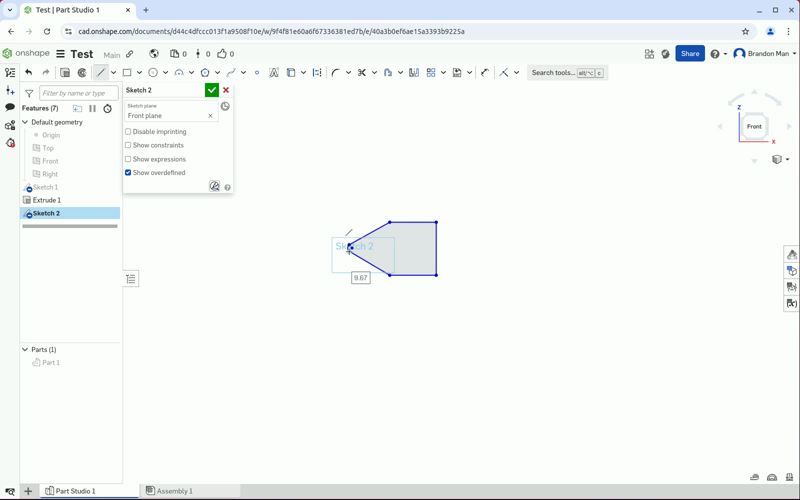
key(esc)
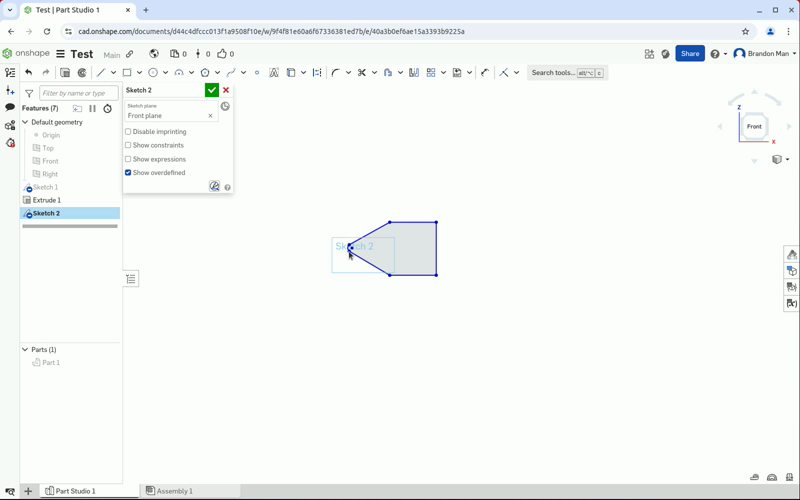
key(c)
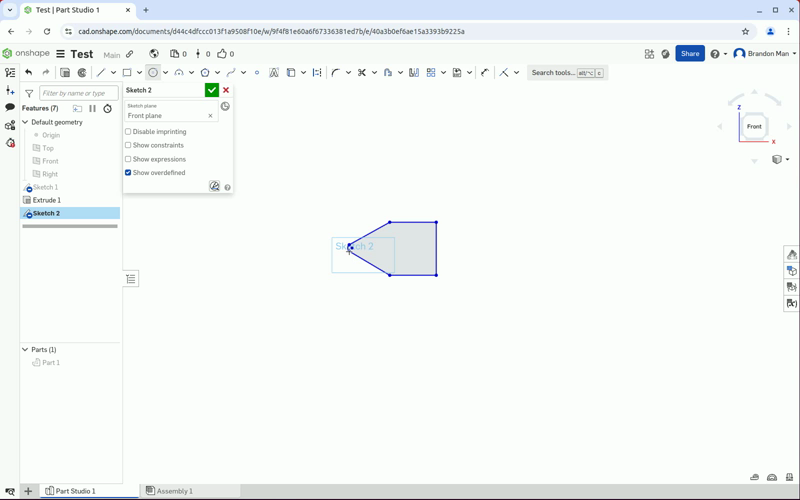
key_down(shift)
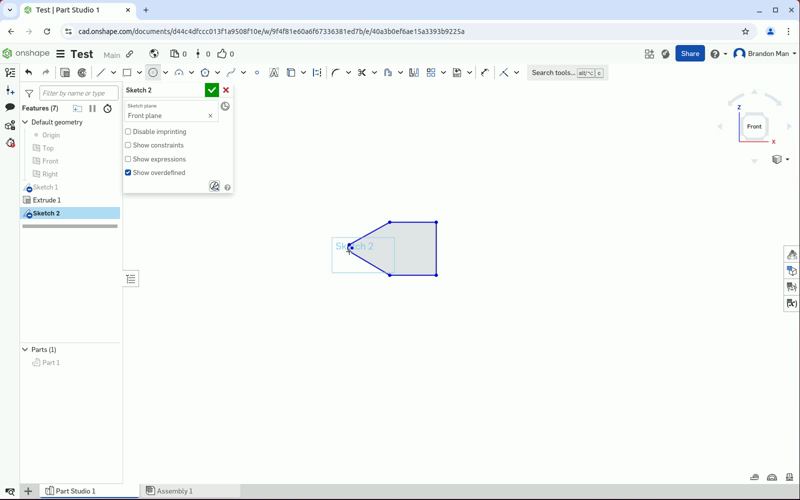
mouse_move(377, 248)
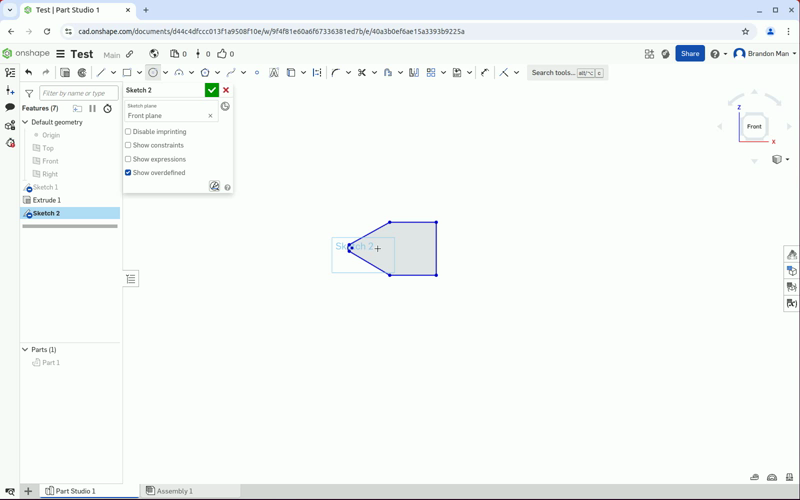
click(377, 248)
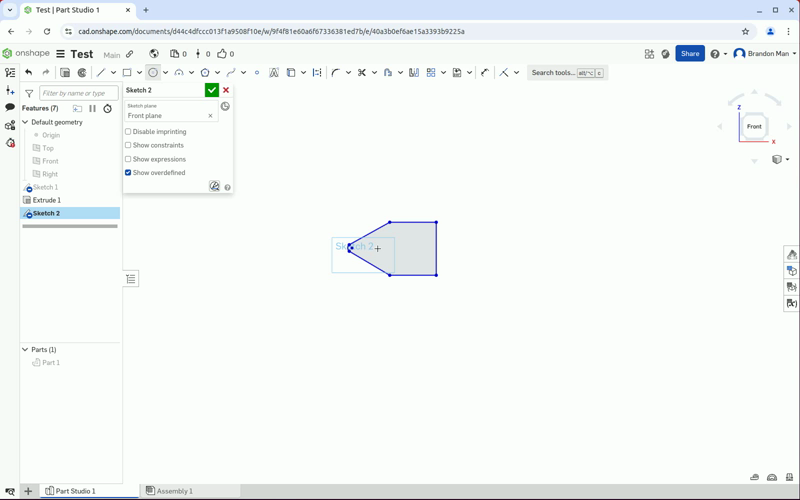
key_up(shift)
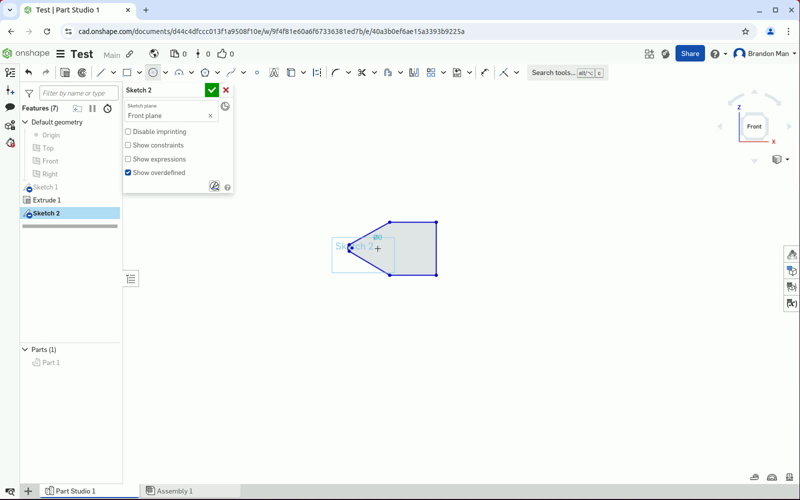
mouse_move(386, 248)
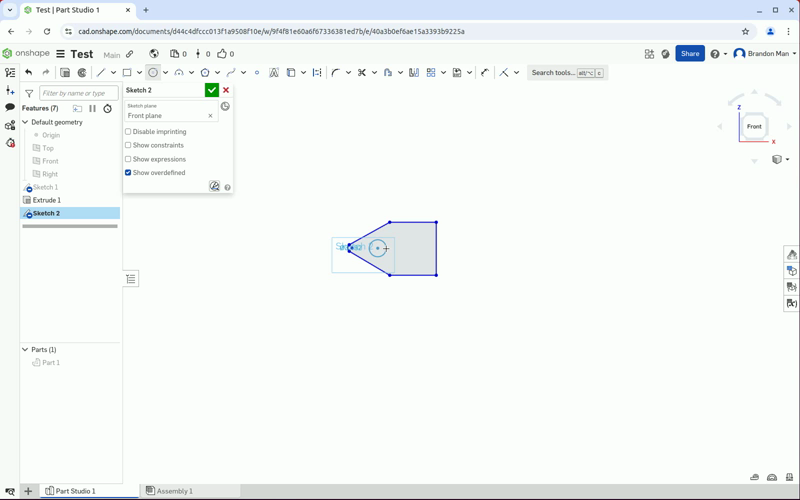
click(386, 248)
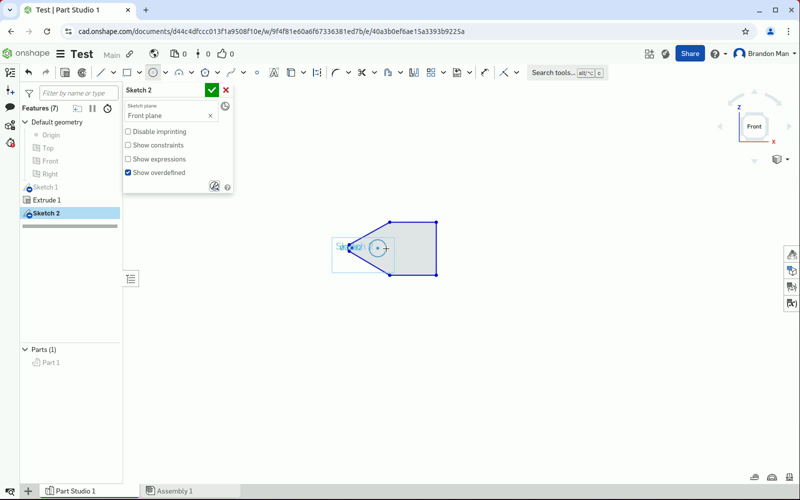
key(esc)
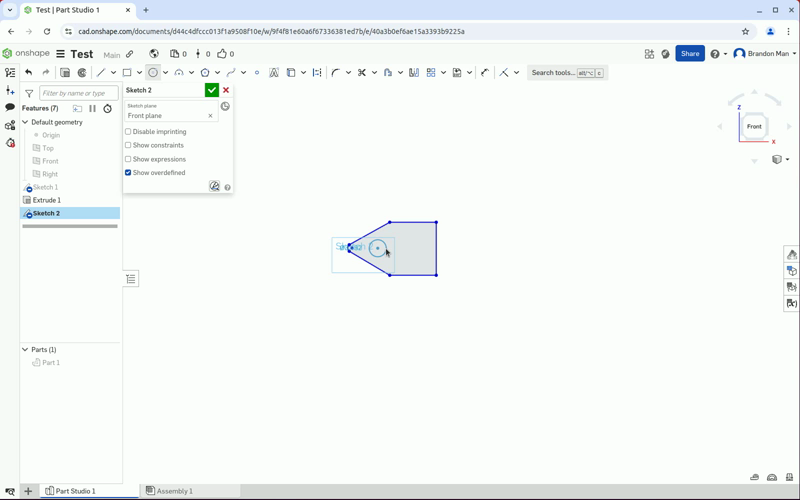
key(c)
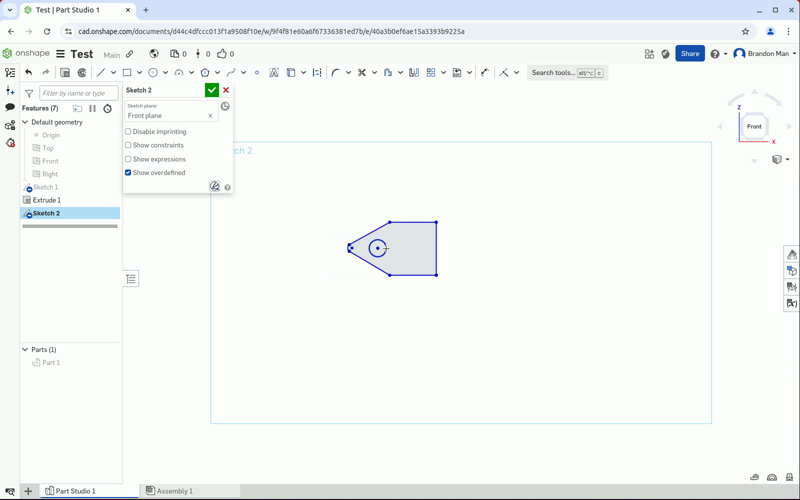
key_down(shift)
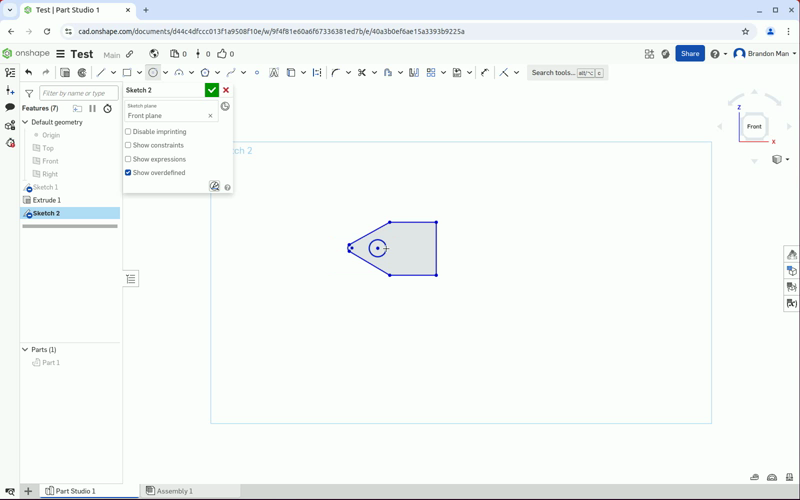
mouse_move(404, 248)
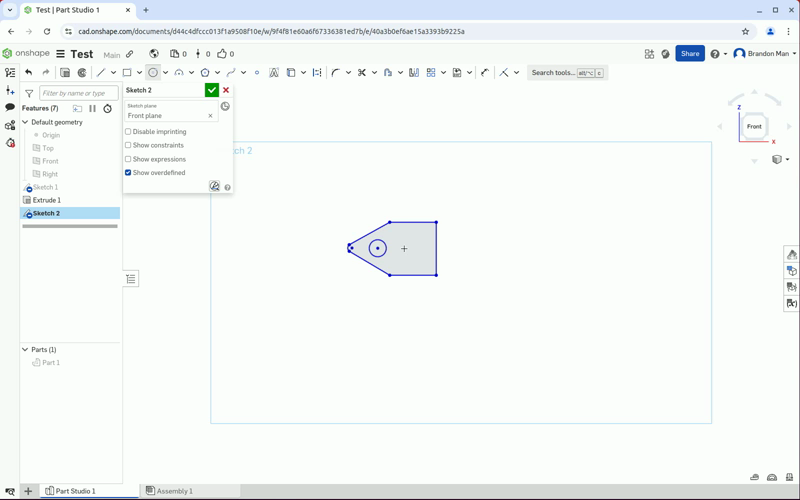
click(404, 248)
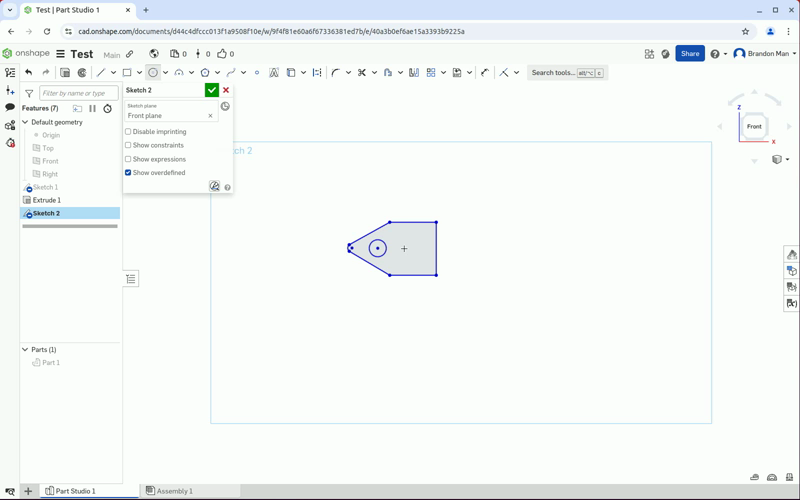
key_up(shift)
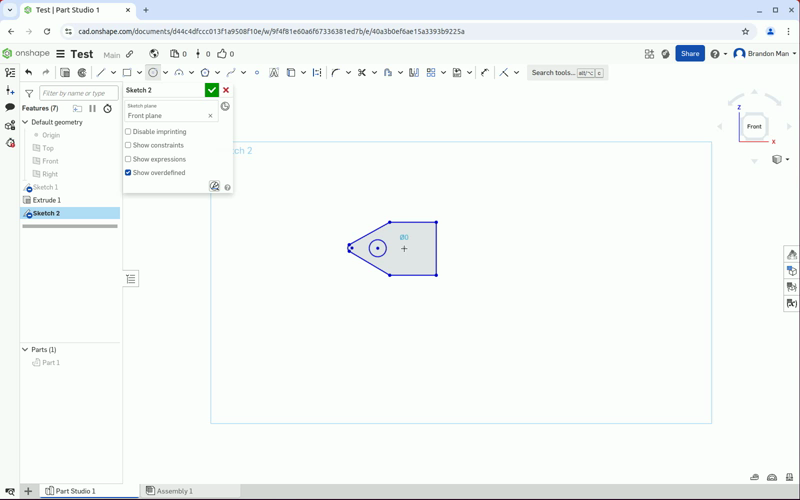
mouse_move(412, 248)
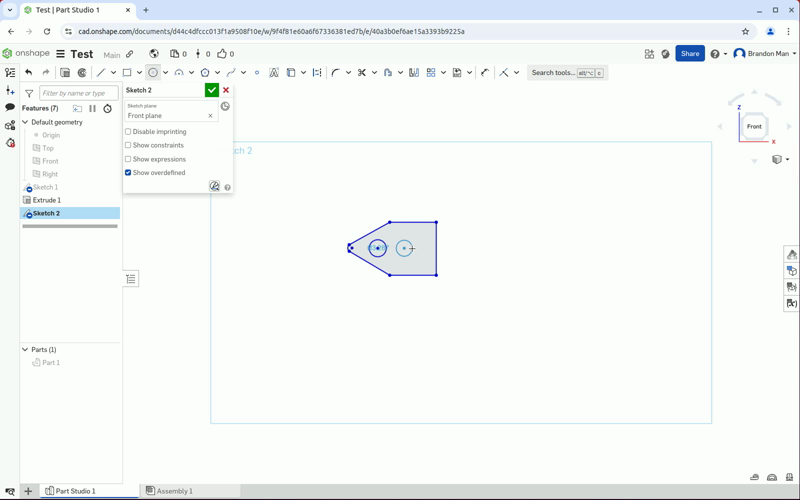
click(412, 248)
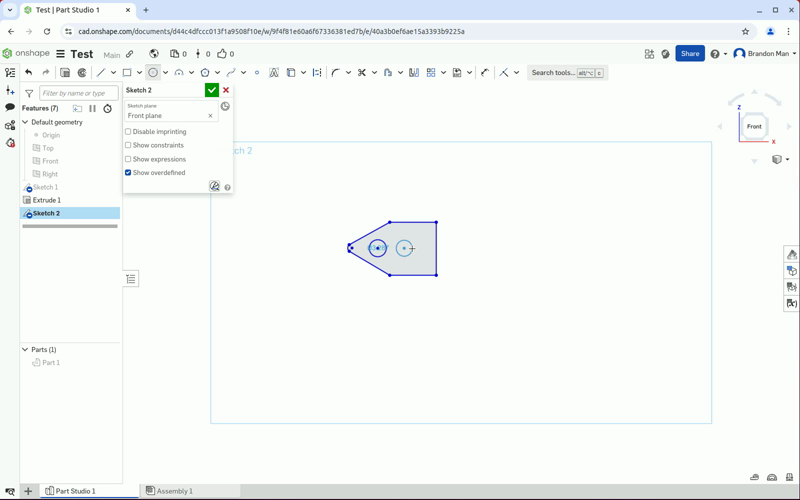
key(esc)
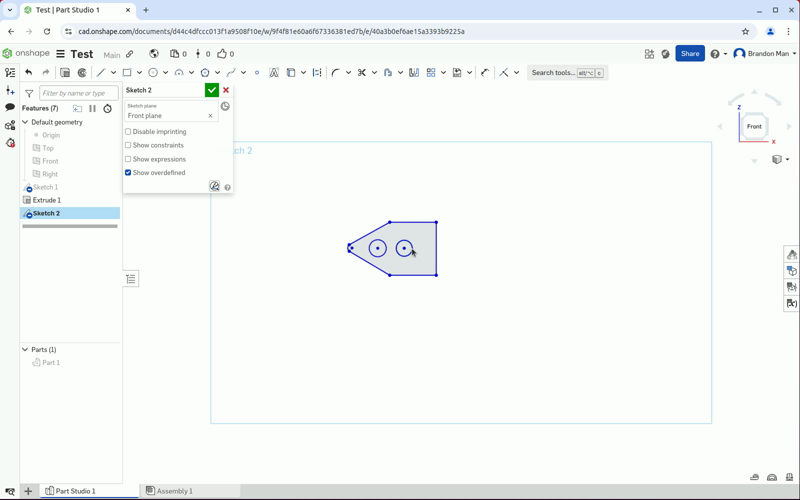
mouse_move(428, 256)
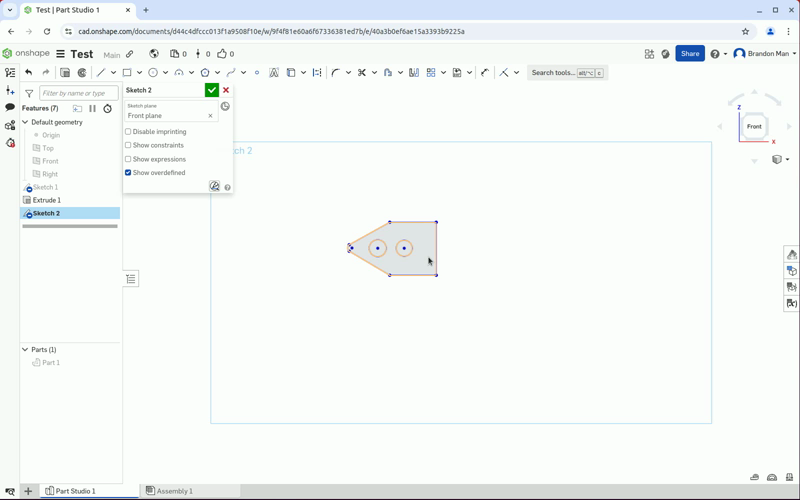
click(428, 256)
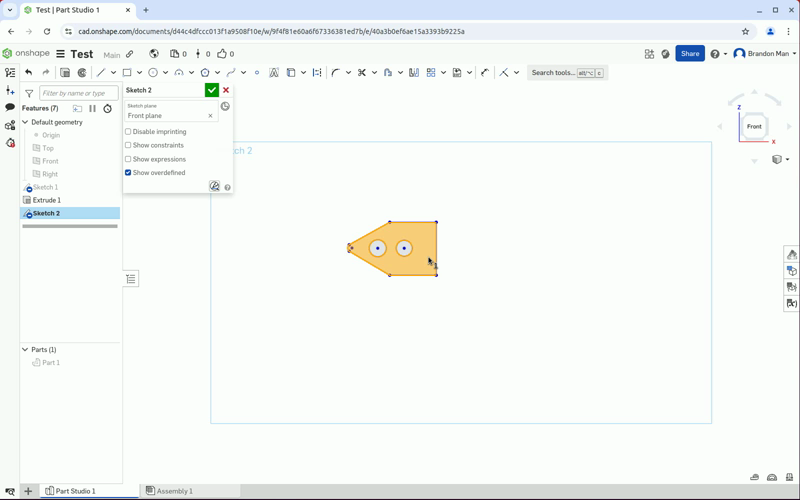
mouse_move(73, 352)
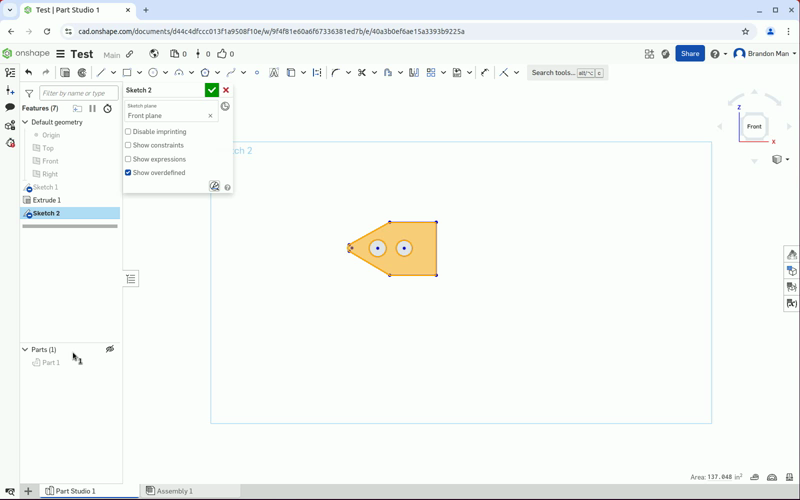
key(shift+y)
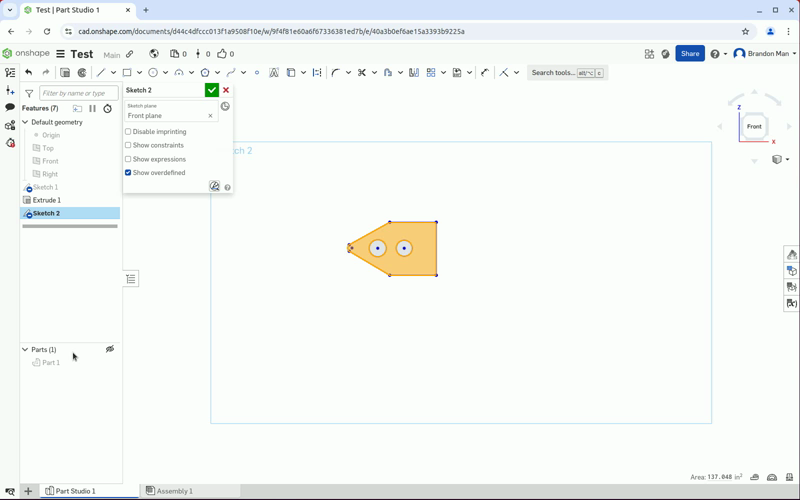
key(shift+e)
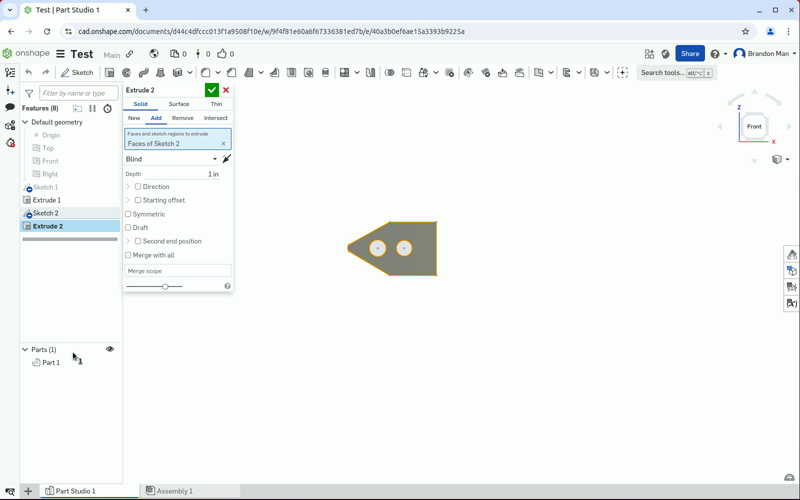
mouse_move(143, 106)
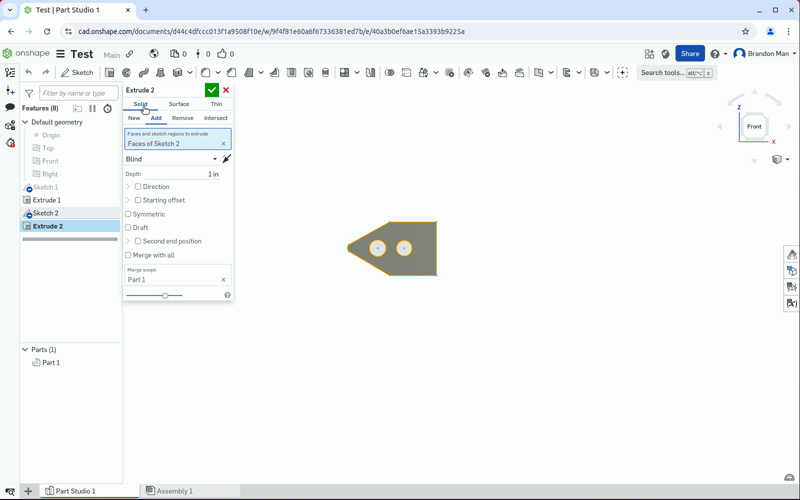
click(143, 106)
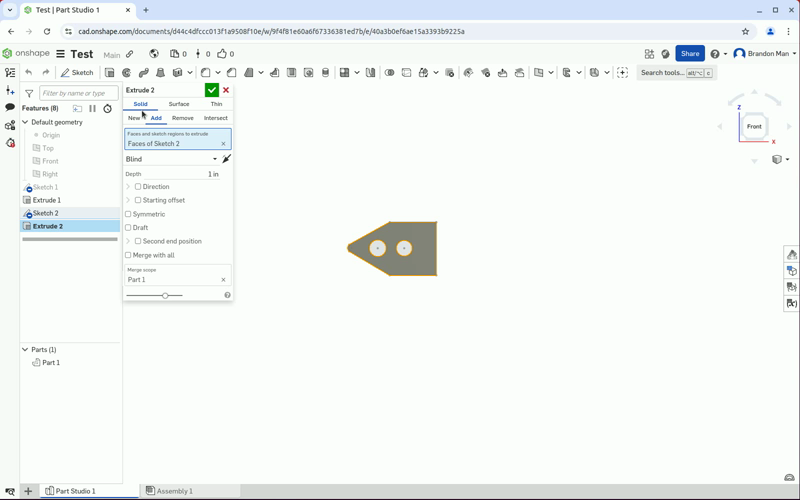
mouse_move(137, 120)
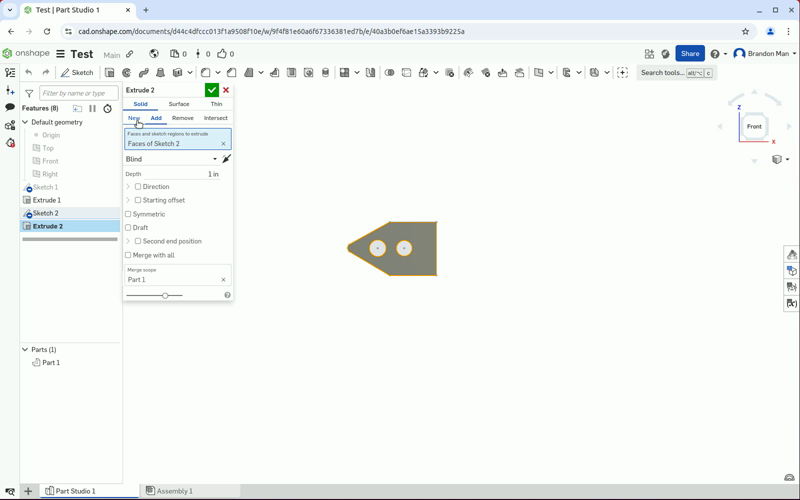
click(137, 120)
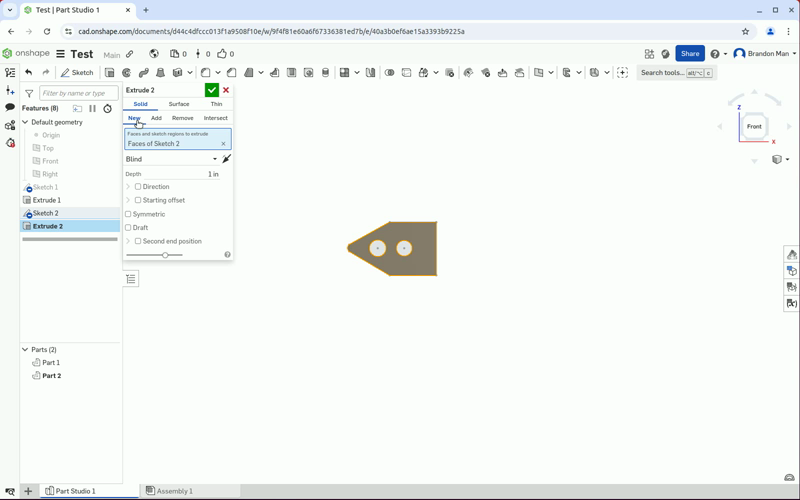
key(tab, 4)
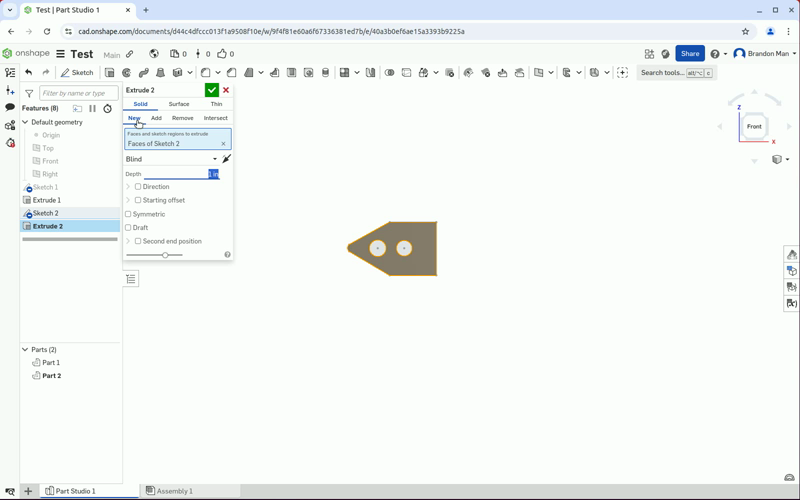
text(2.648)
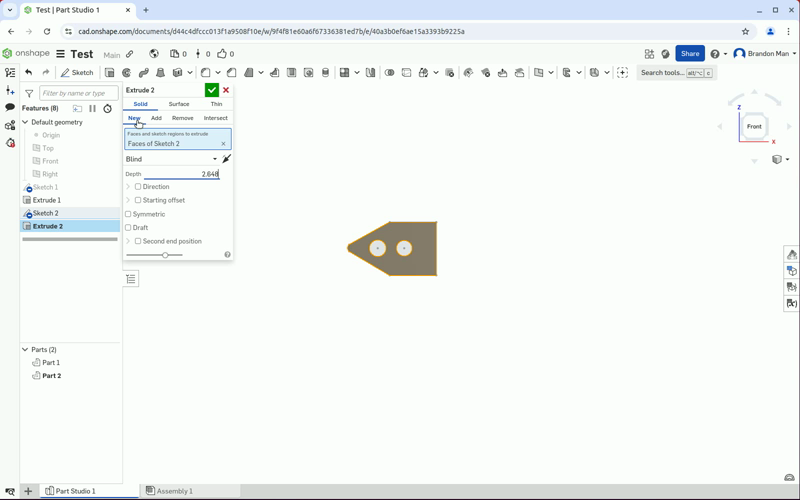
key(enter)
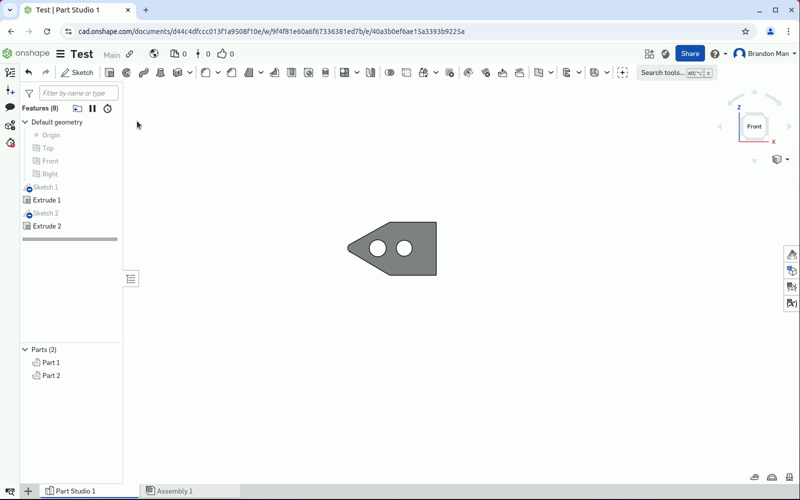
key(shift+h)
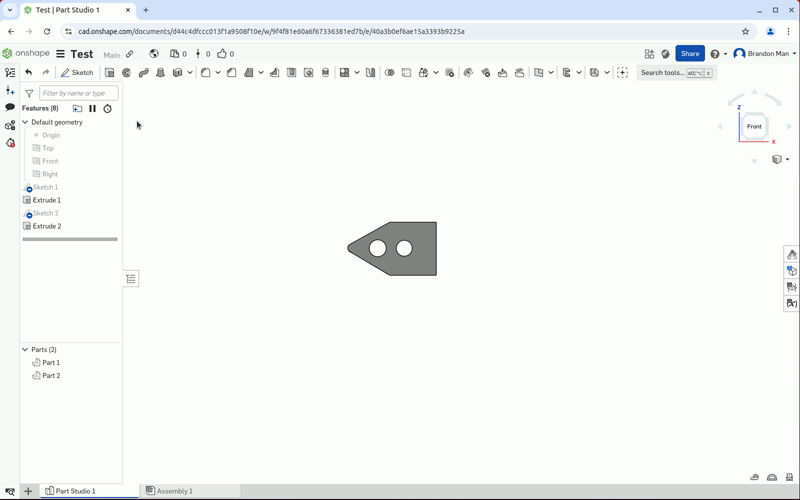
key(shift+h)
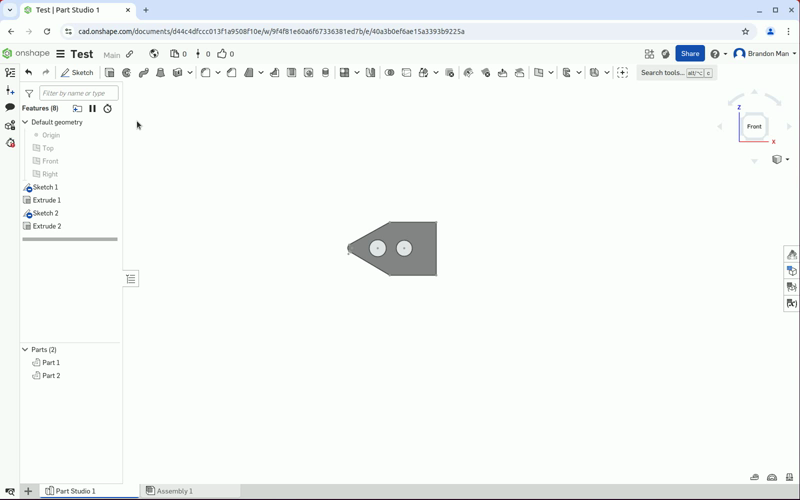
key(shift+7)
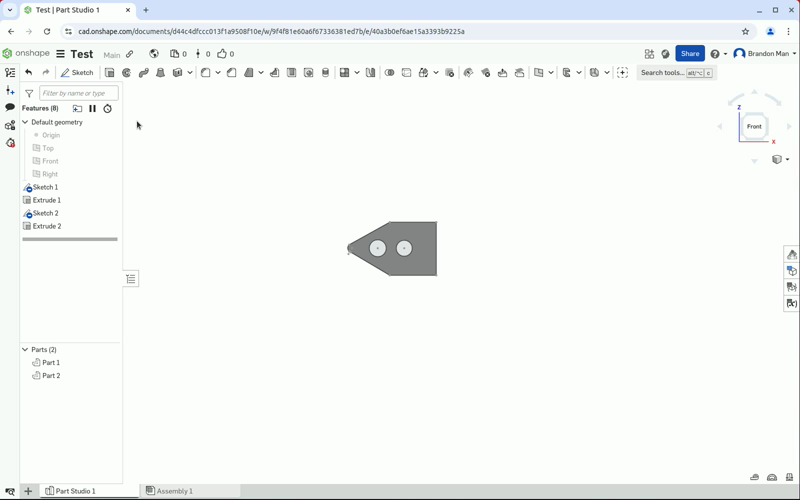
key(left, 2)
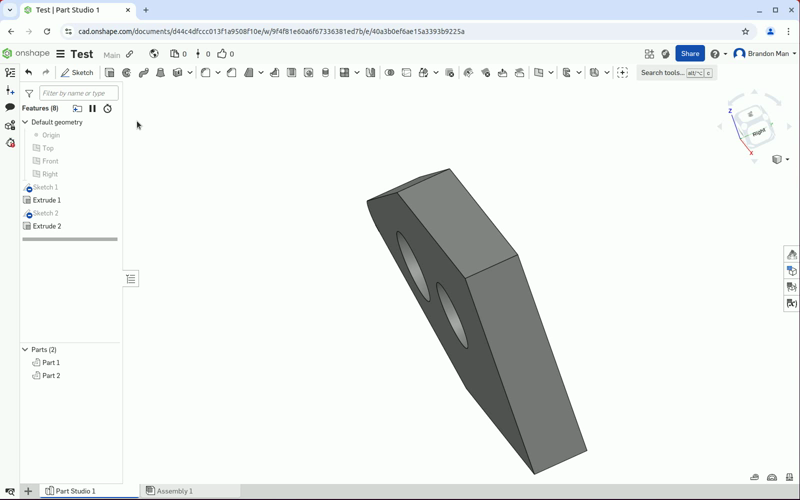
key(down, 2)
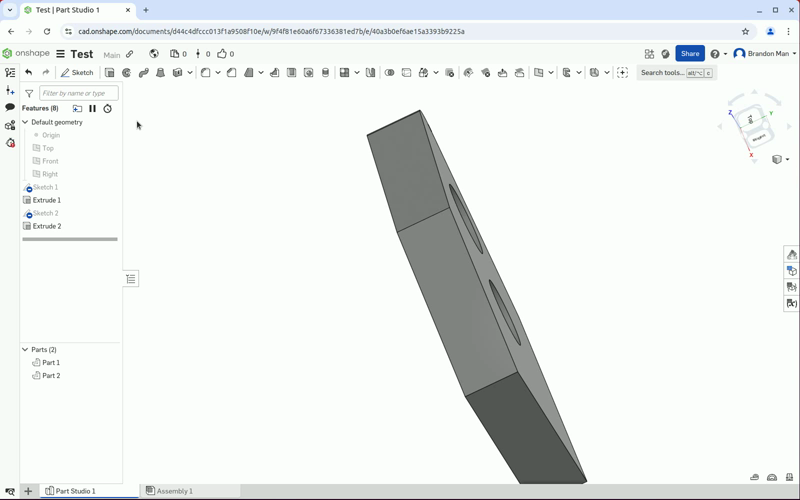
key(up, 2)
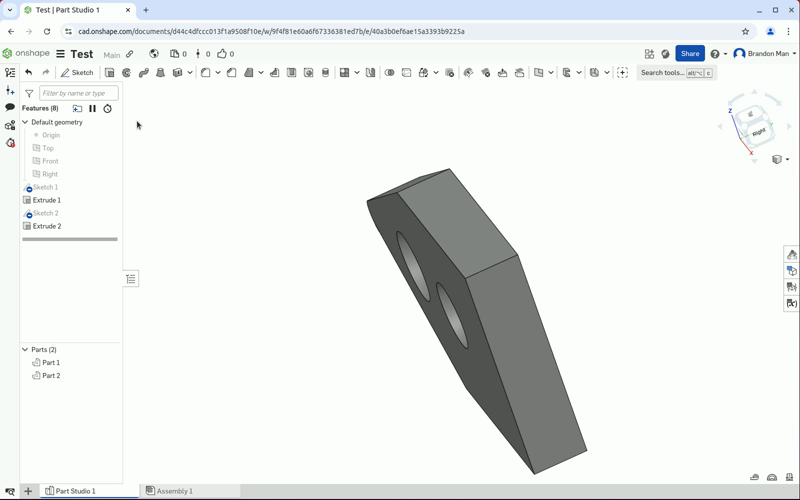
key(right, 2)
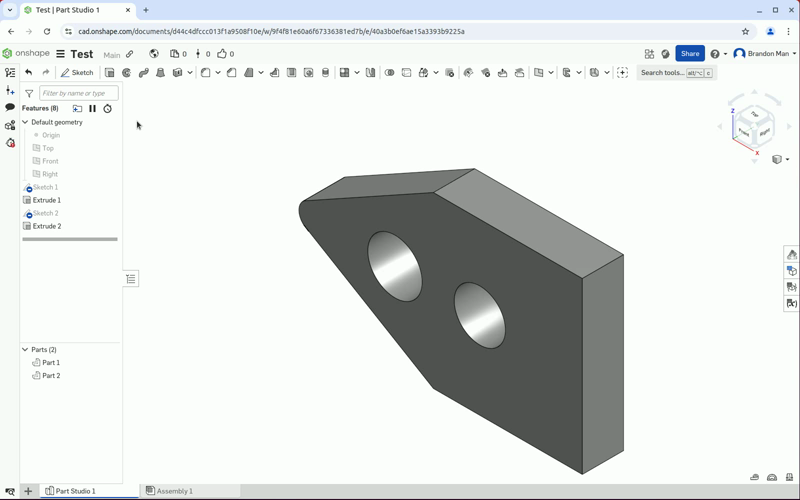
mouse_move(73, 189)
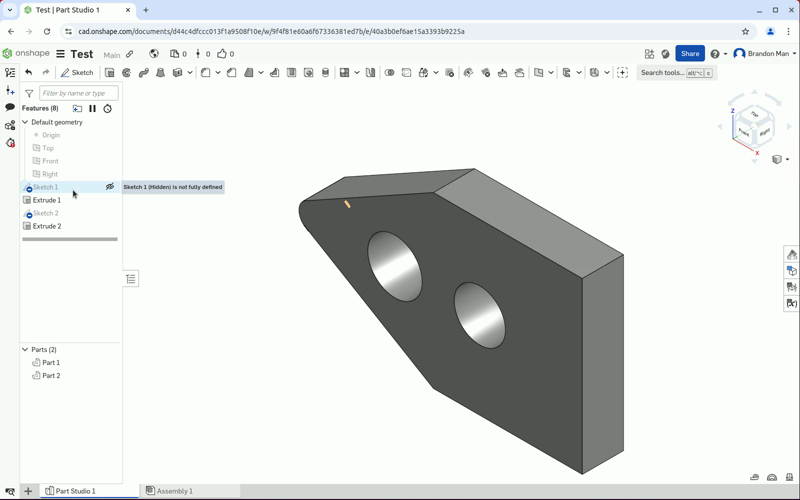
click(73, 189)